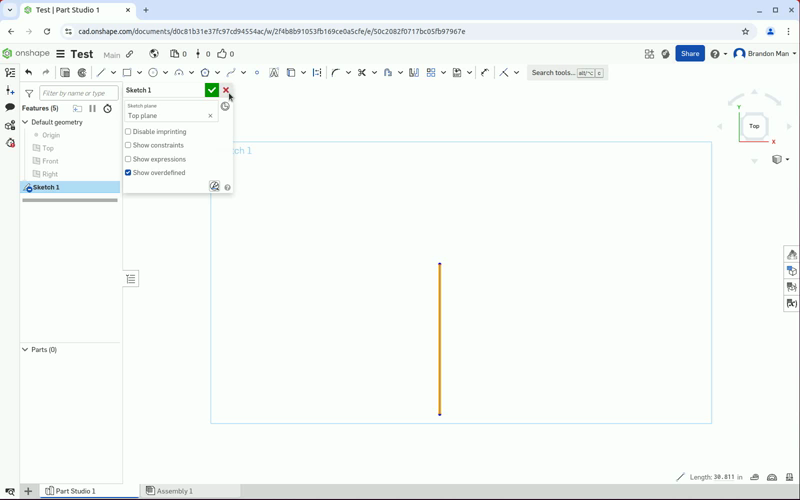
key(shift+h)
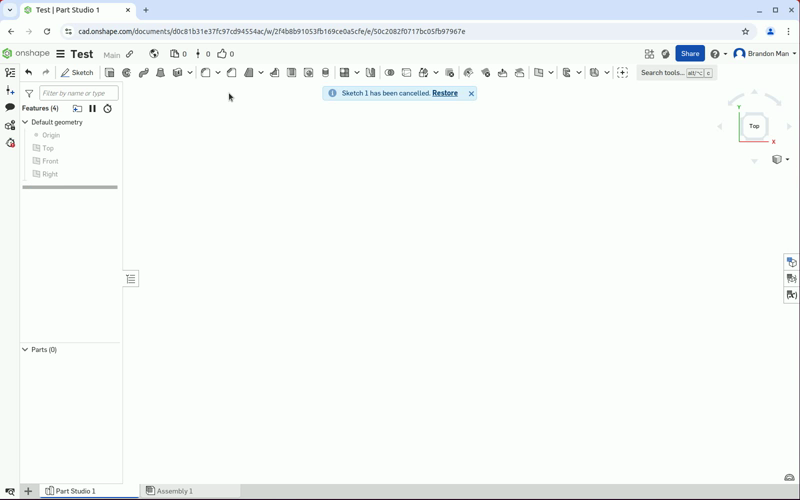
mouse_move(73, 352)
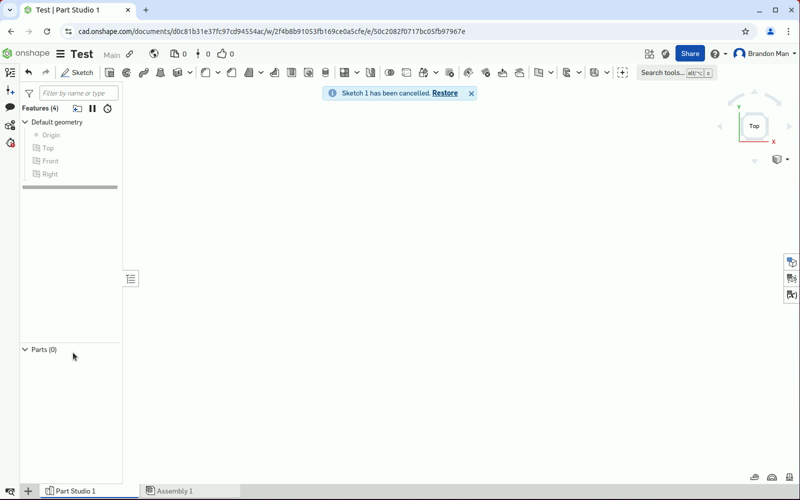
key(y)
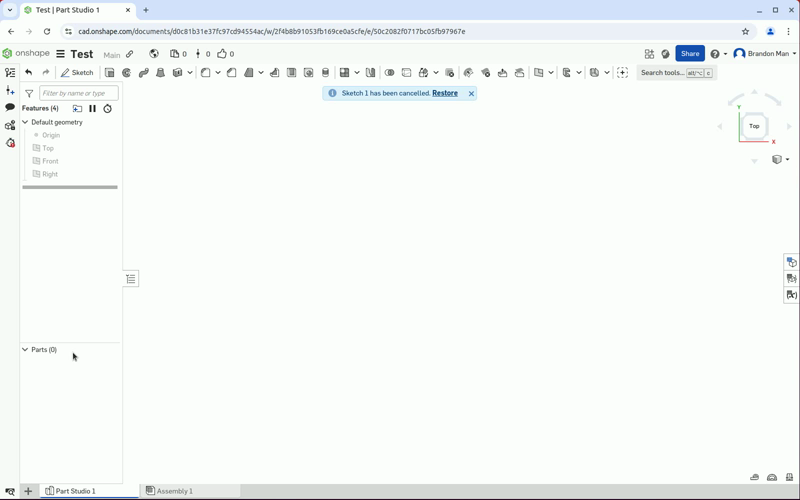
key(shift+p)
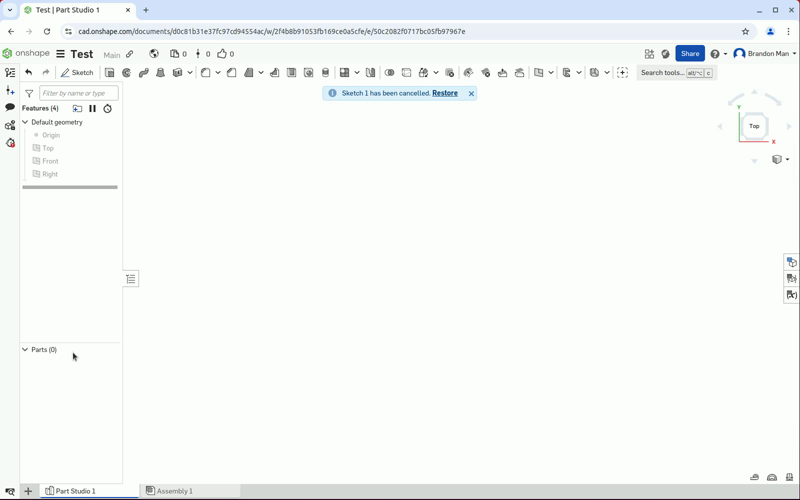
key(space)
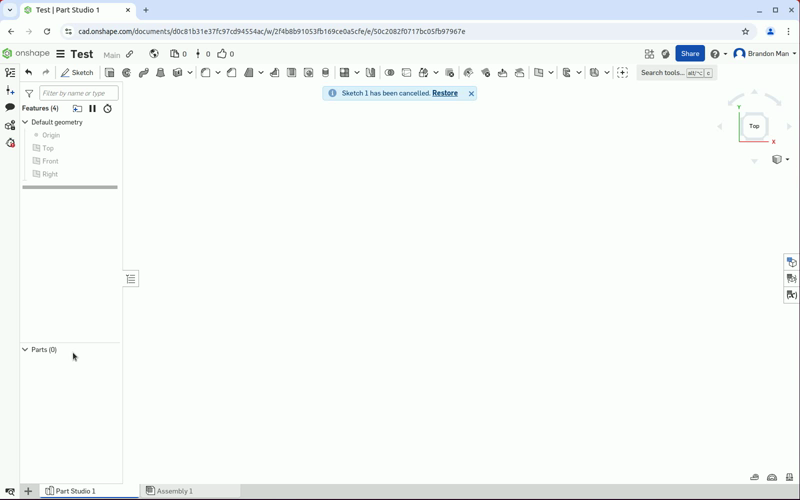
key_down(shift)
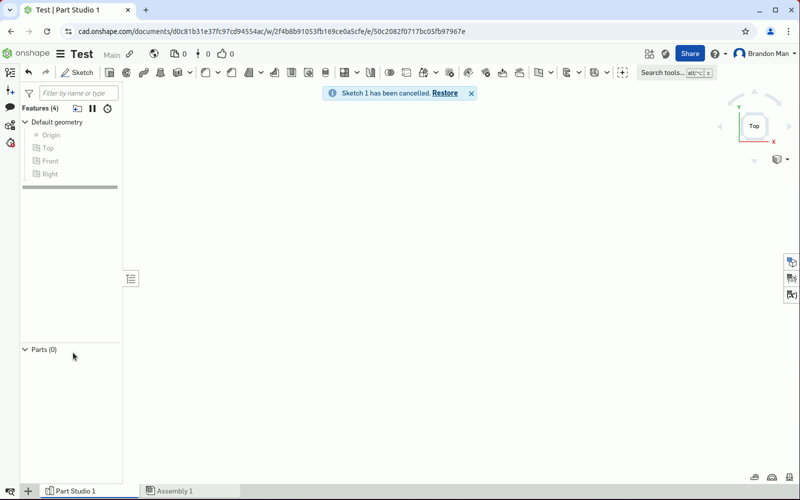
key(up)
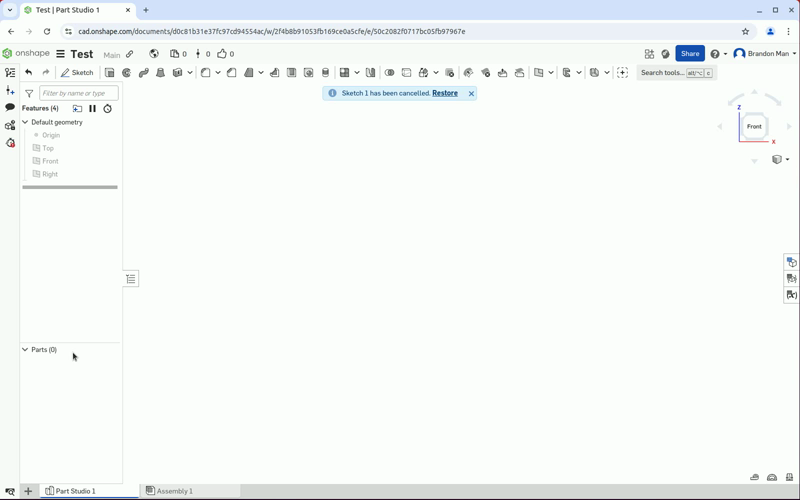
key_up(shift)
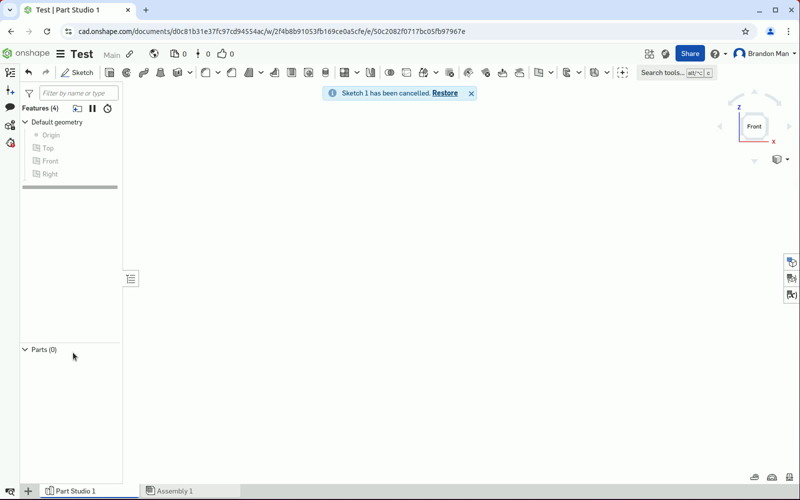
mouse_move(73, 352)
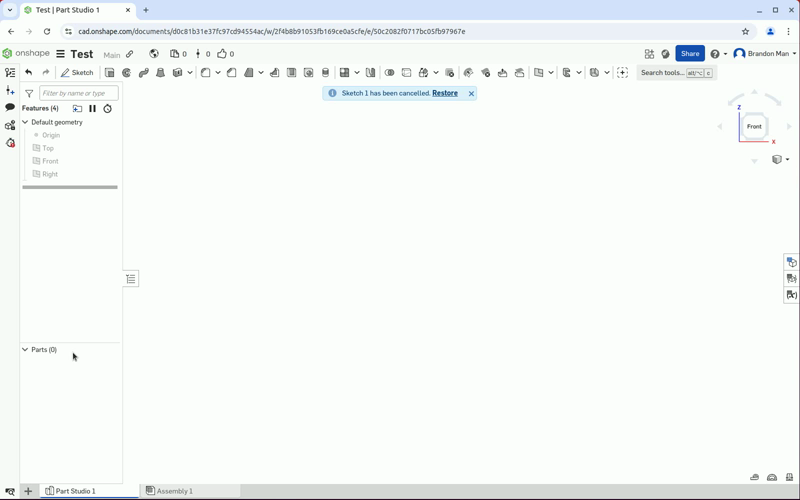
key(shift+y)
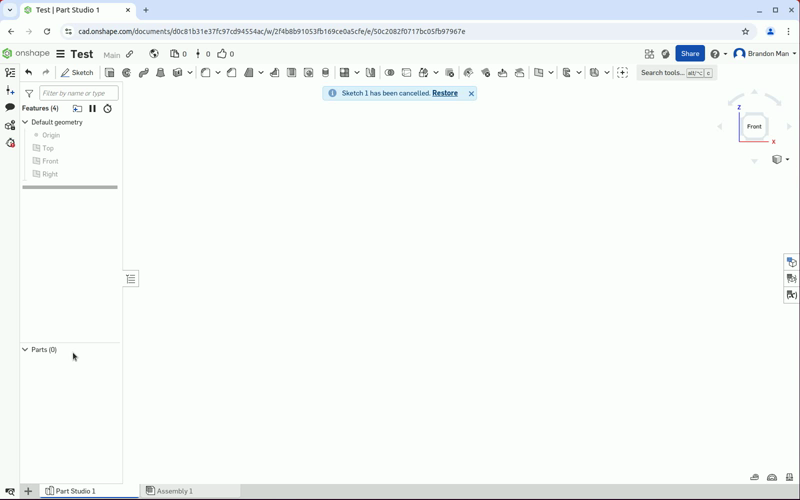
key(shift+s)
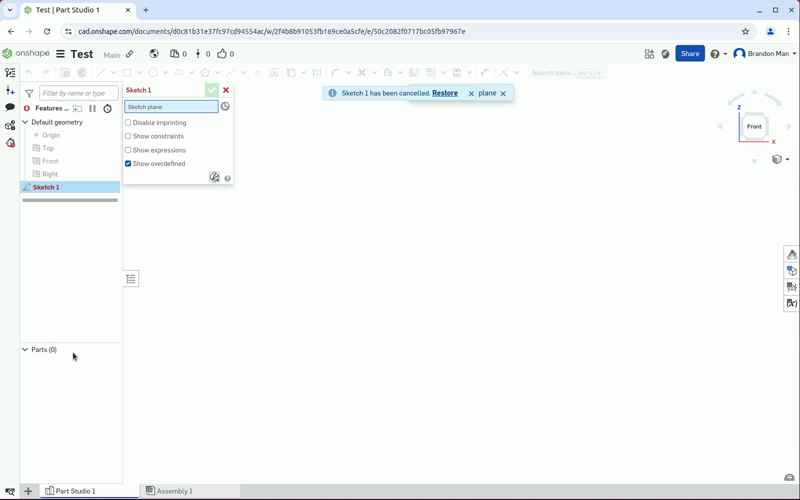
mouse_move(73, 163)
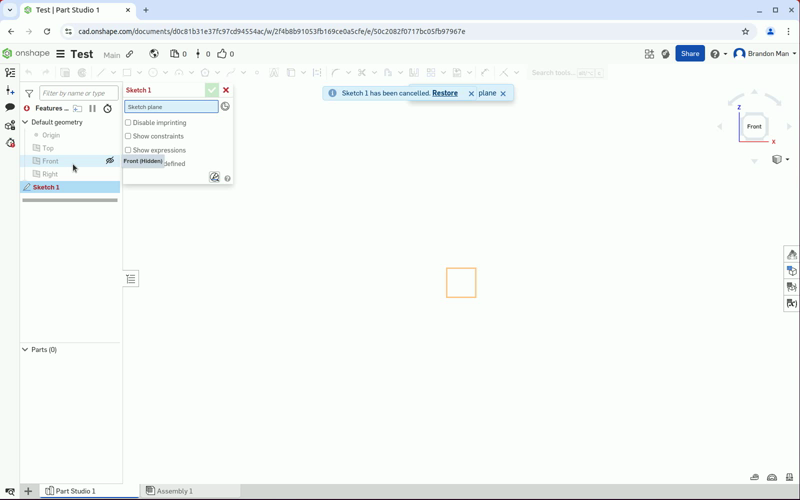
click(73, 163)
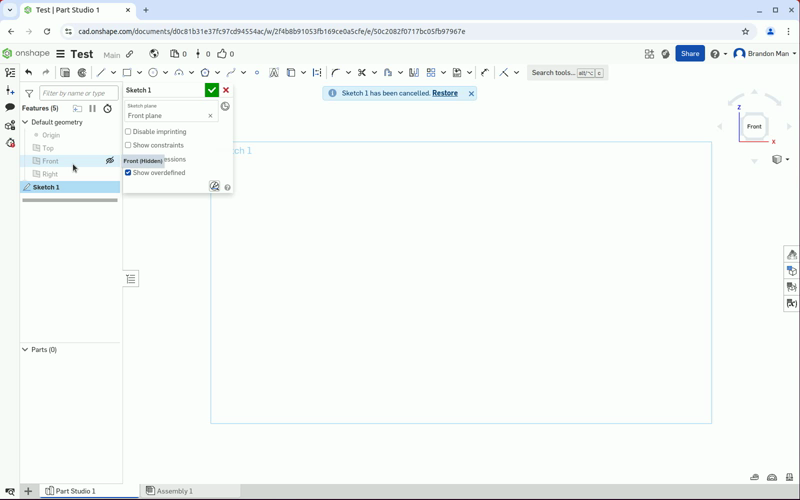
mouse_move(73, 352)
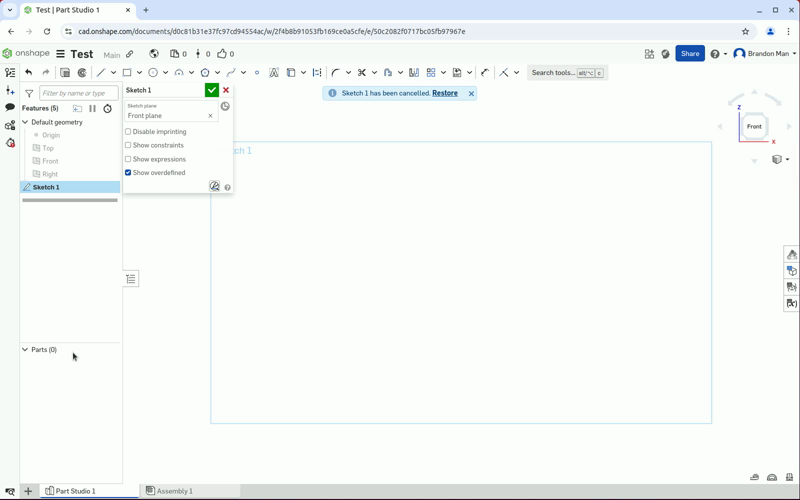
key(y)
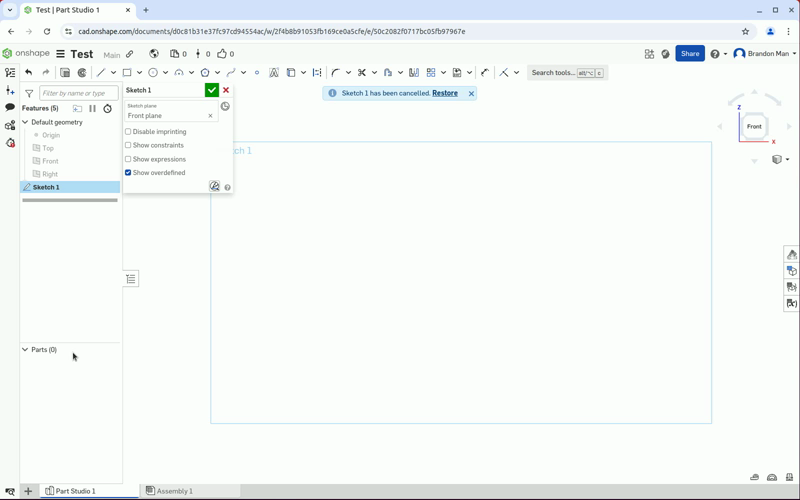
key(l)
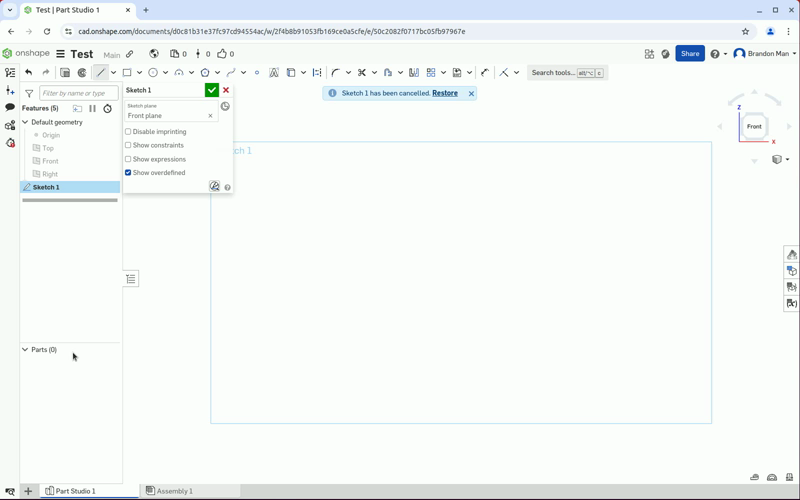
key_down(shift)
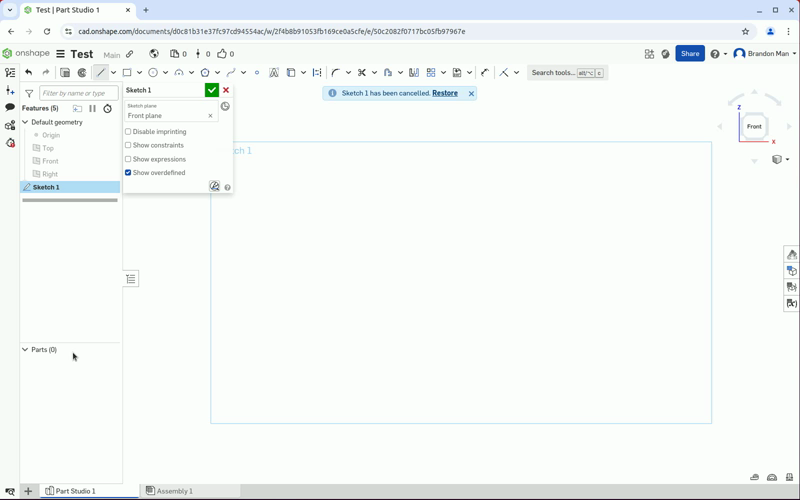
mouse_move(451, 286)
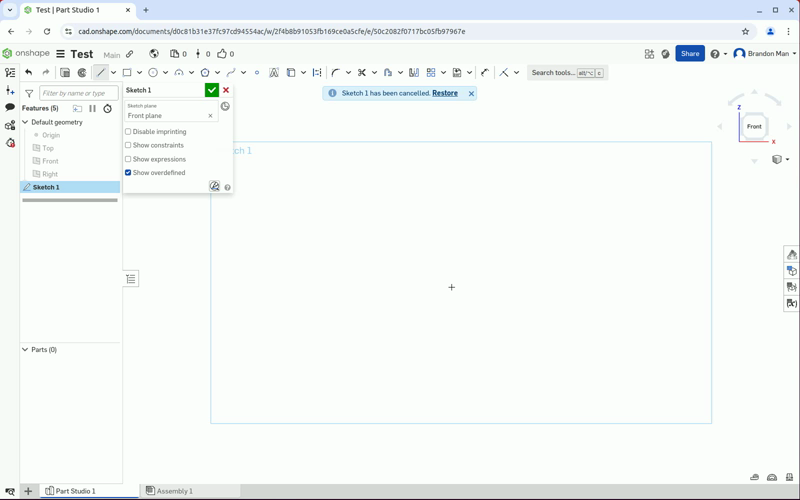
click(451, 286)
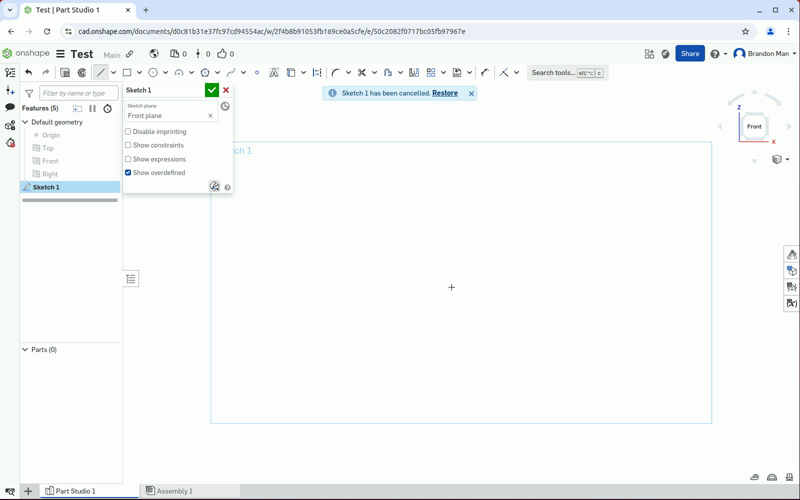
key_up(shift)
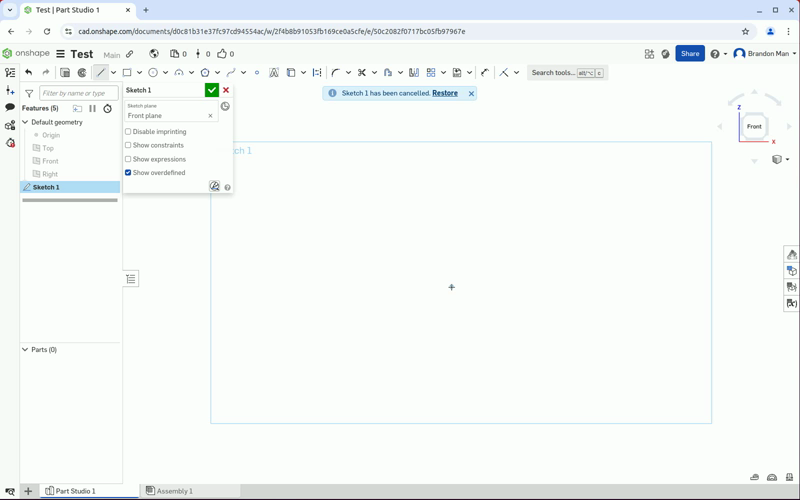
key_down(shift)
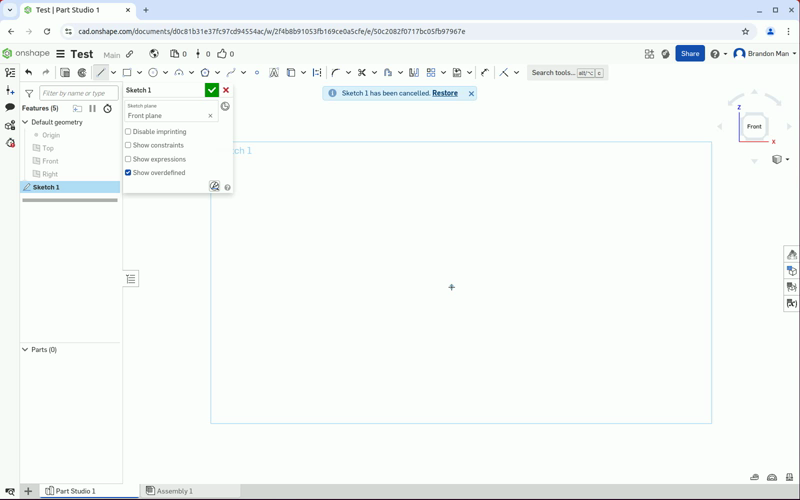
mouse_move(481, 286)
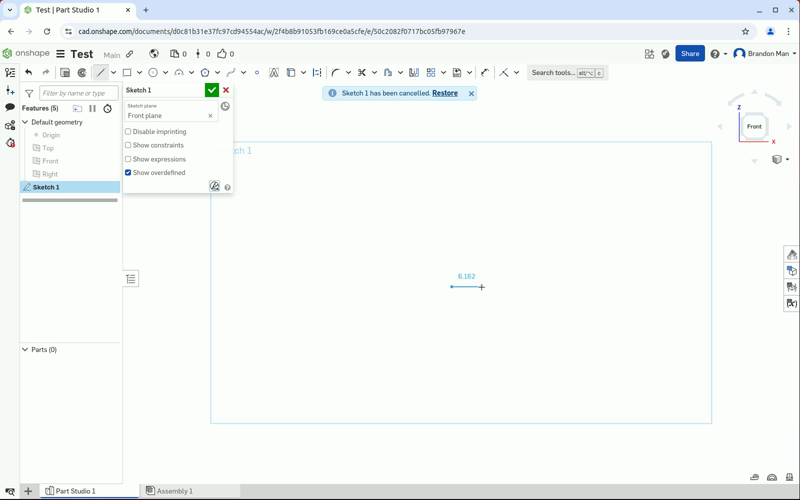
mouse_move(461, 286)
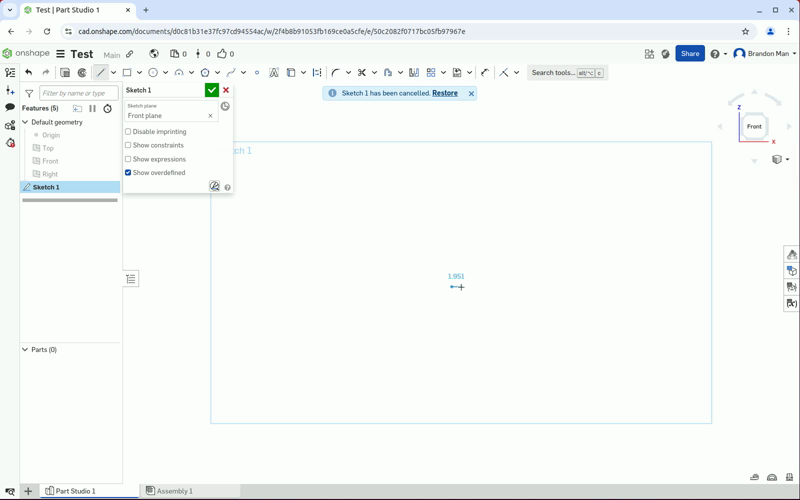
click(461, 286)
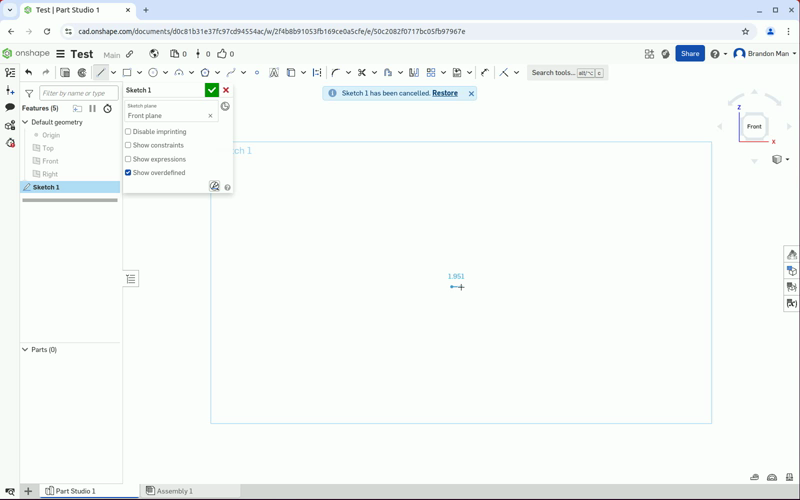
key_up(shift)
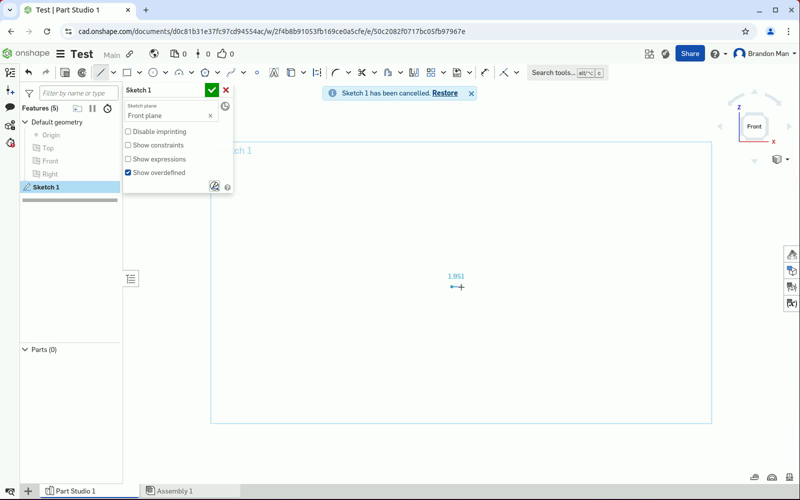
key_down(shift)
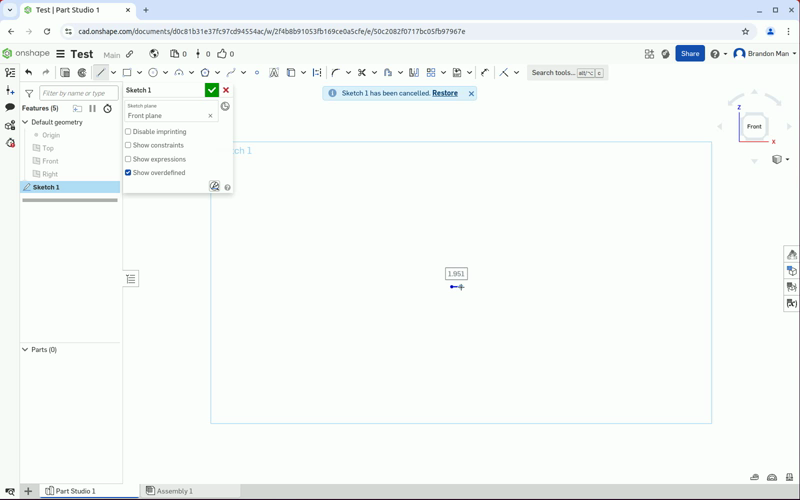
mouse_move(491, 286)
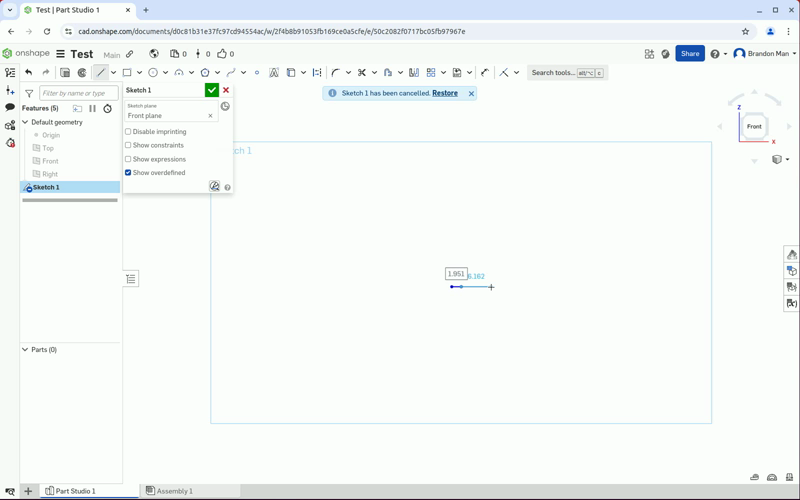
mouse_move(471, 286)
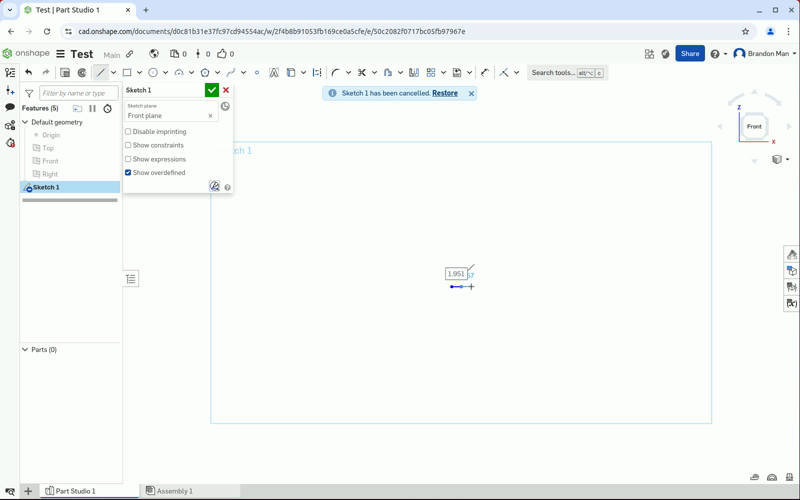
click(471, 286)
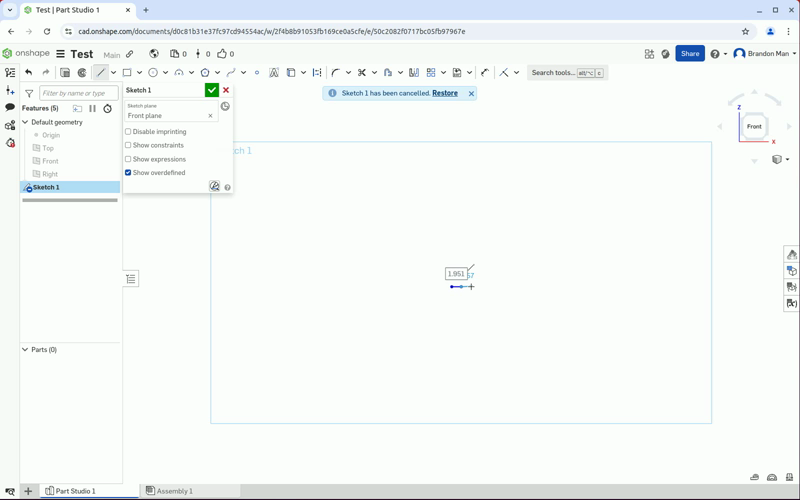
key_up(shift)
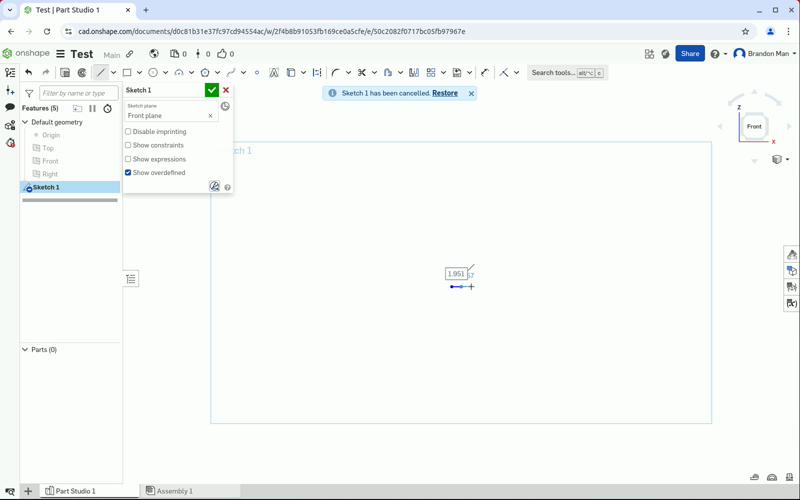
key_down(shift)
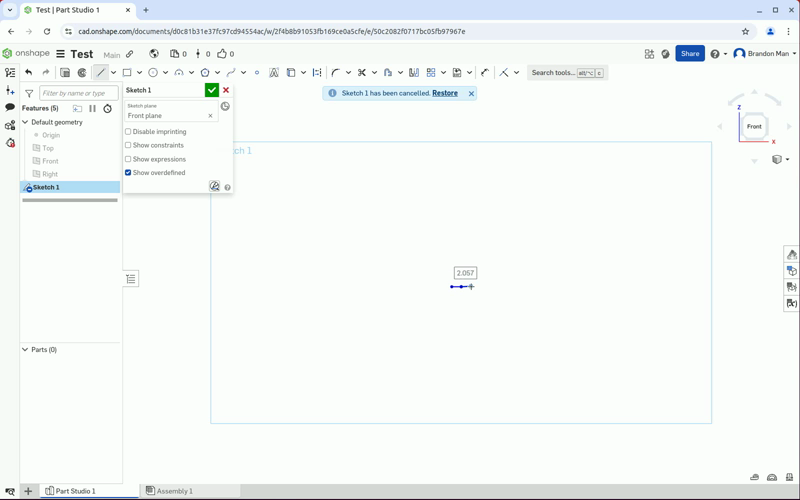
mouse_move(501, 286)
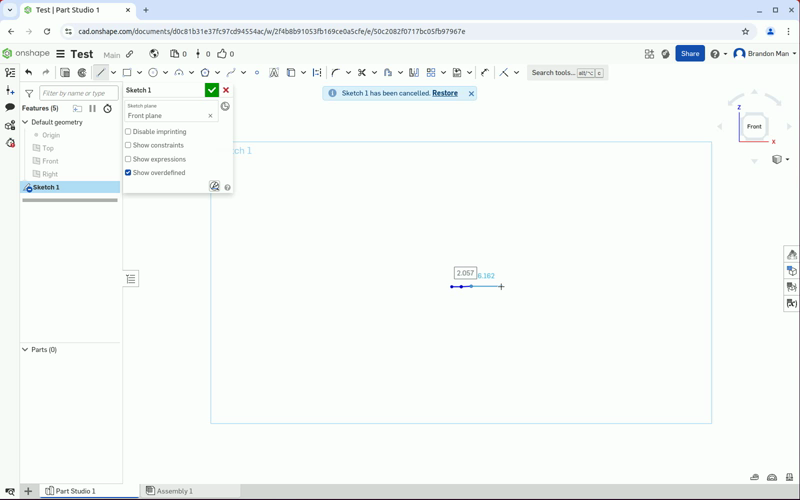
mouse_move(471, 274)
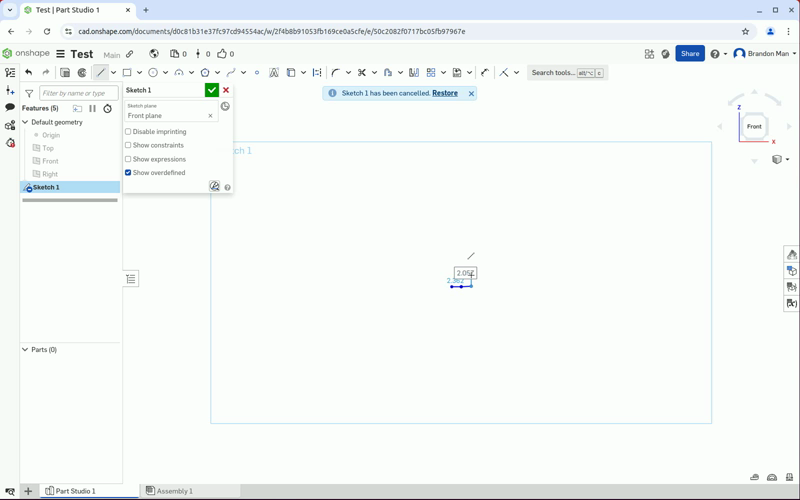
click(471, 274)
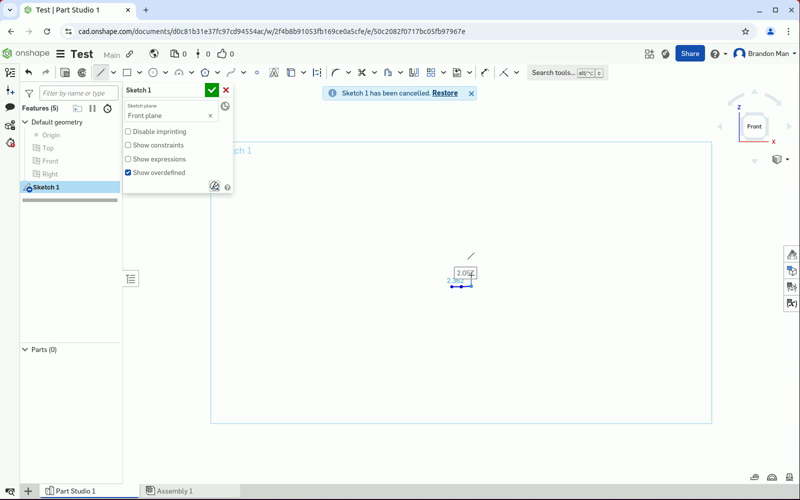
key_up(shift)
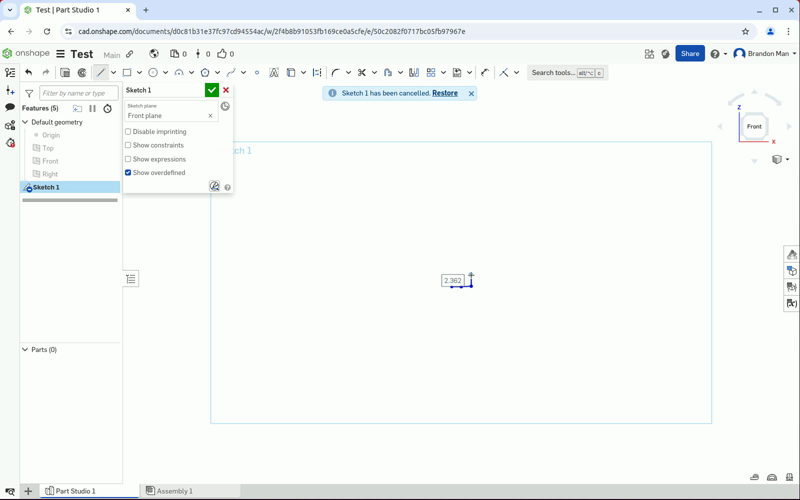
key_down(shift)
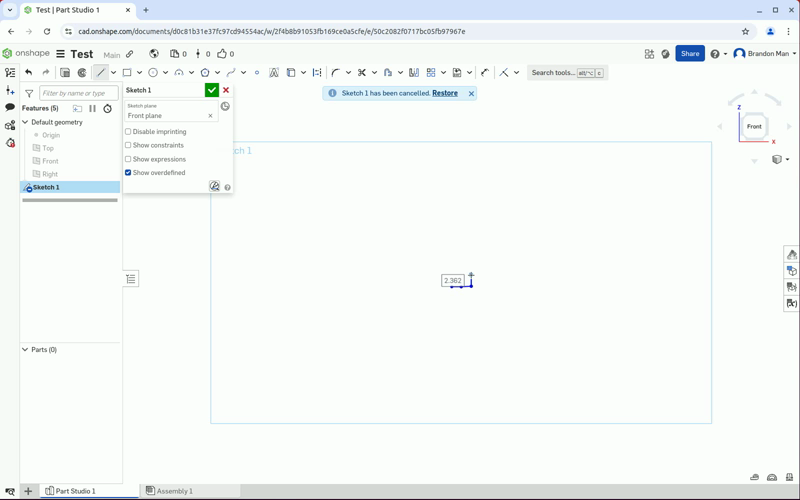
mouse_move(501, 274)
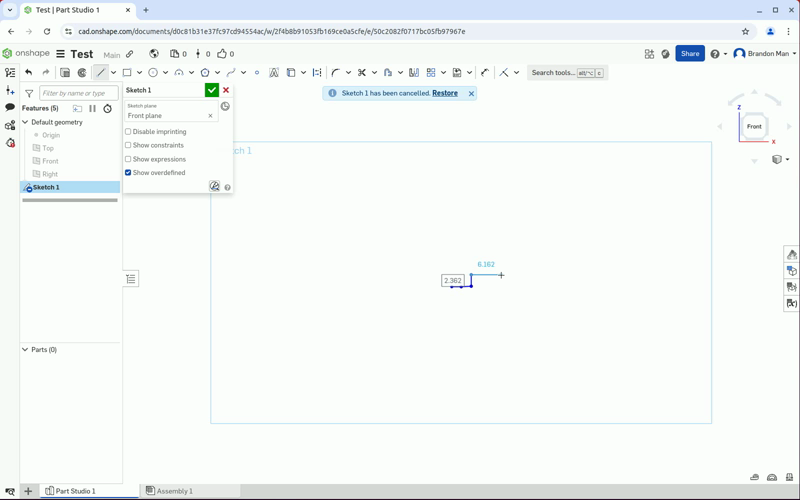
mouse_move(461, 274)
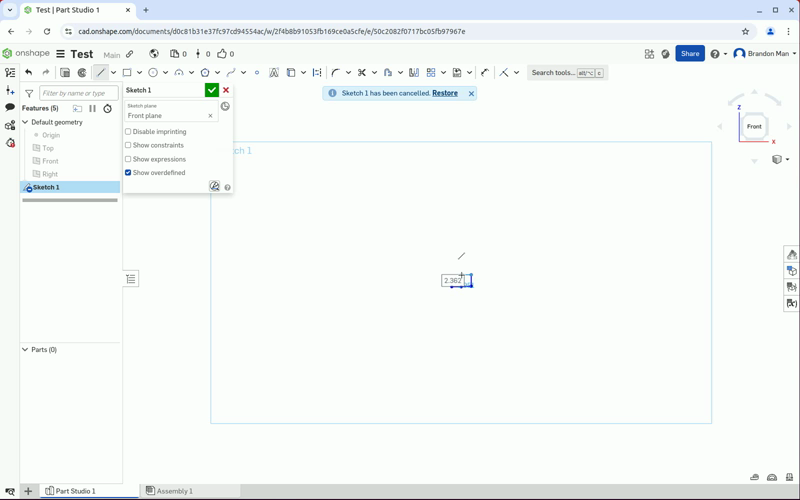
click(461, 274)
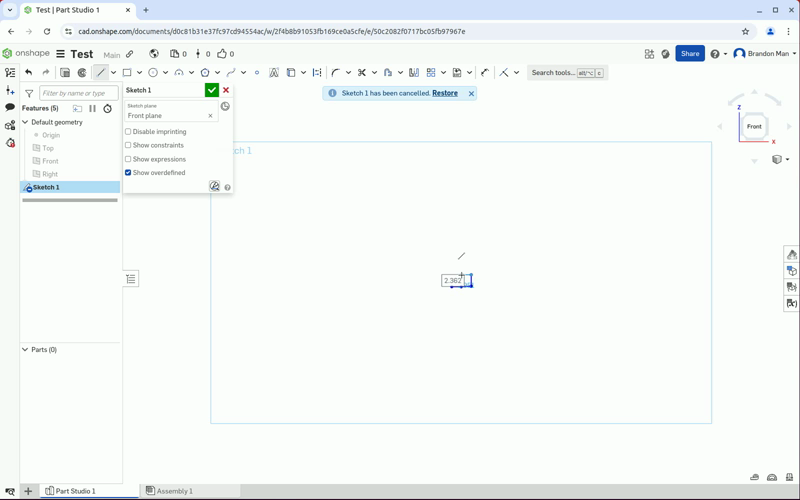
key_up(shift)
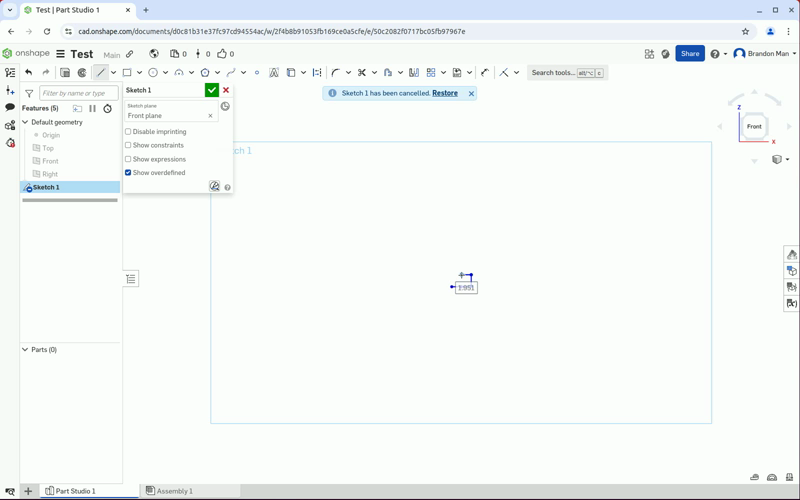
key_down(shift)
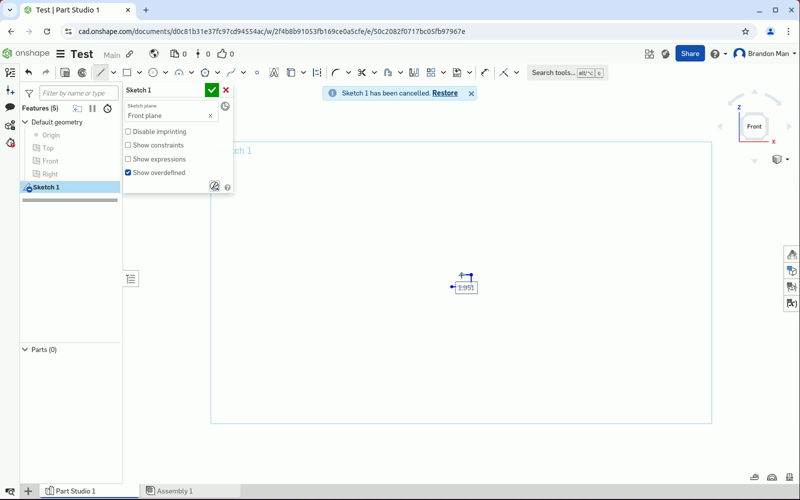
mouse_move(491, 274)
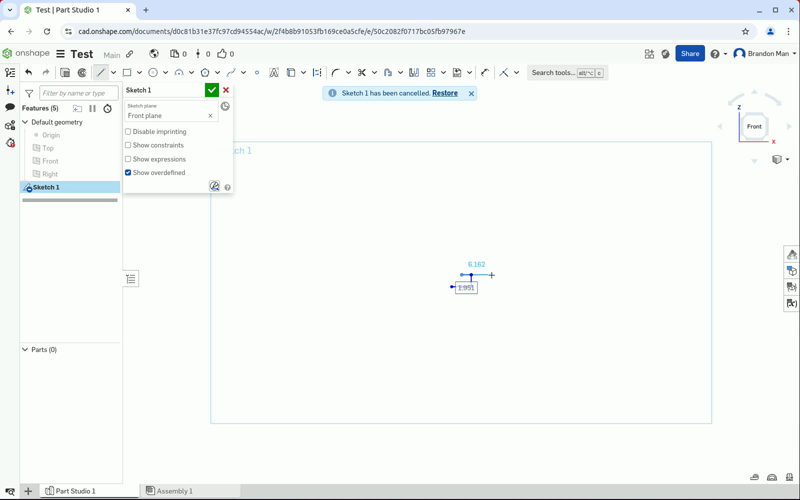
mouse_move(451, 274)
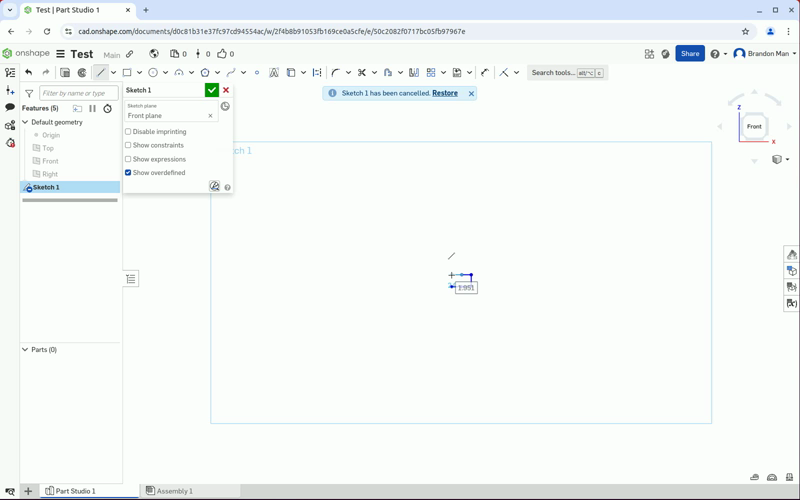
click(451, 274)
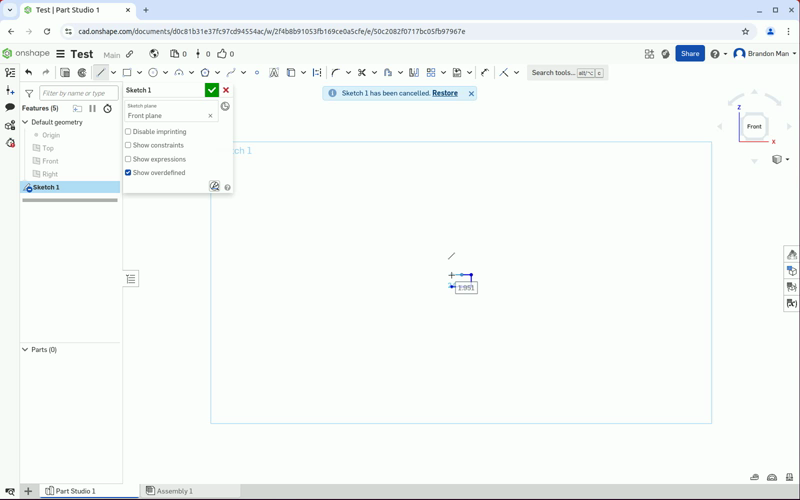
key_up(shift)
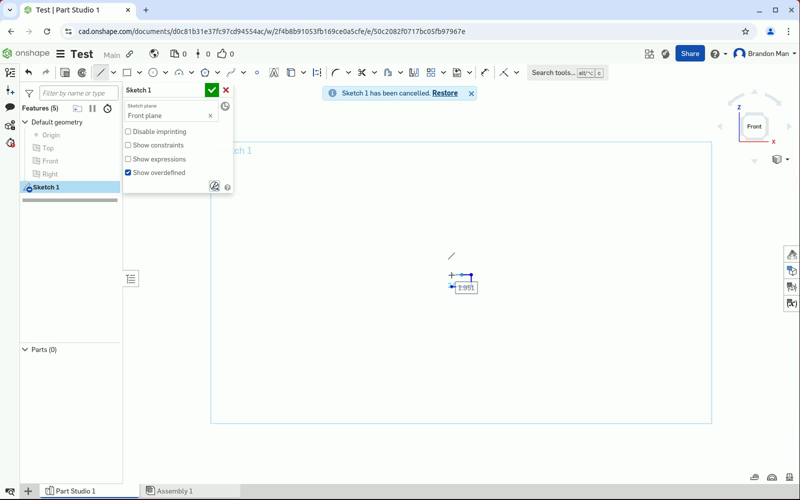
mouse_move(481, 274)
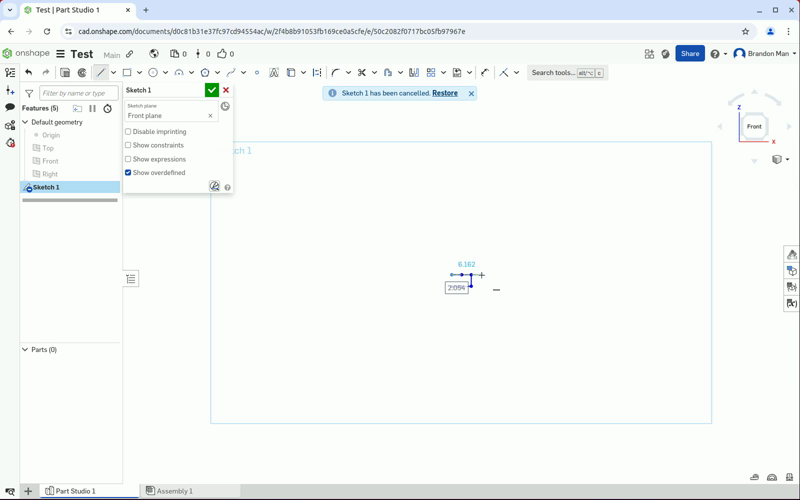
key_down(shift)
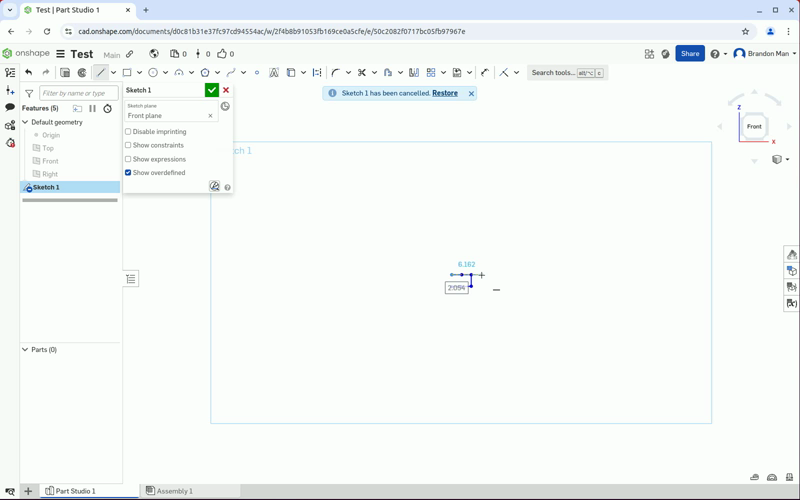
mouse_move(451, 286)
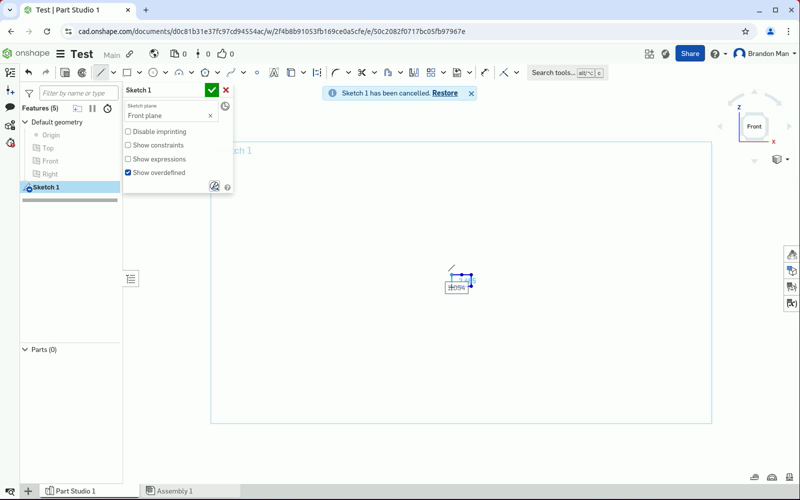
key_up(shift)
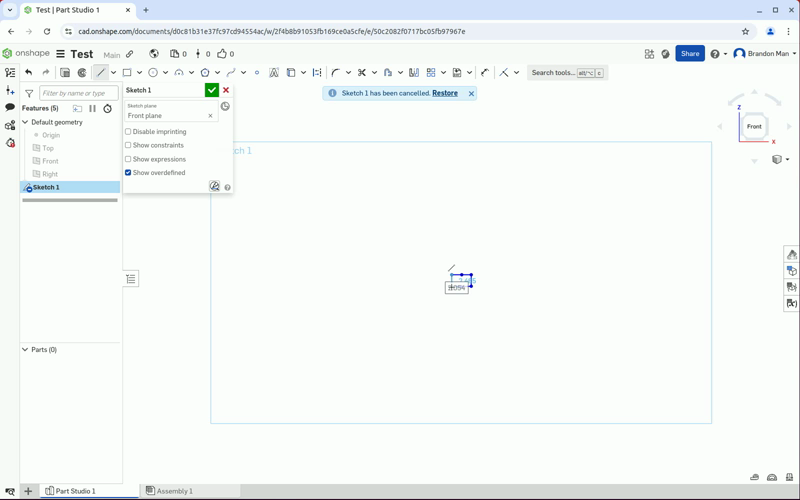
click(451, 286)
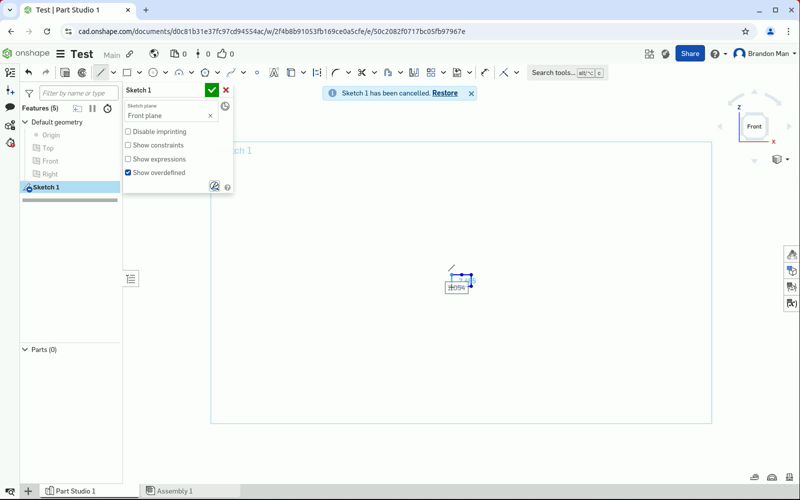
key(esc)
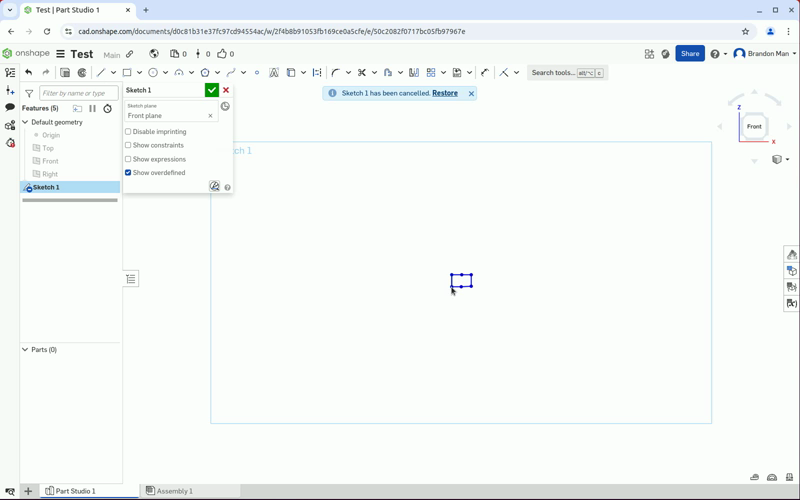
mouse_move(467, 282)
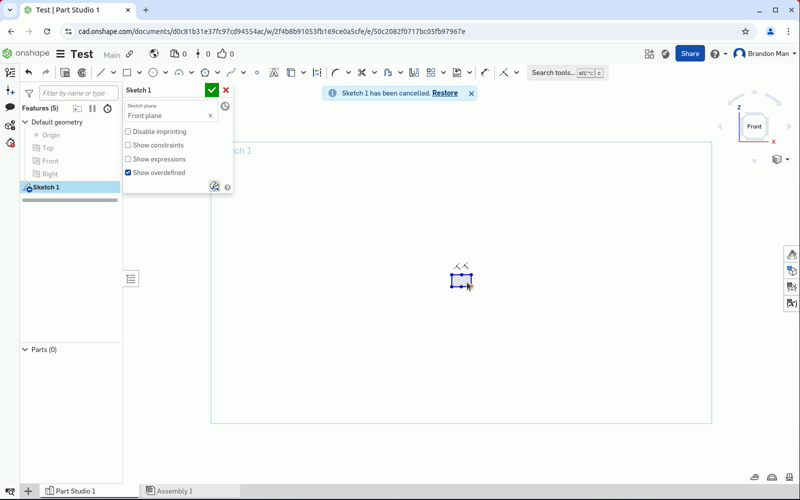
scroll(6)
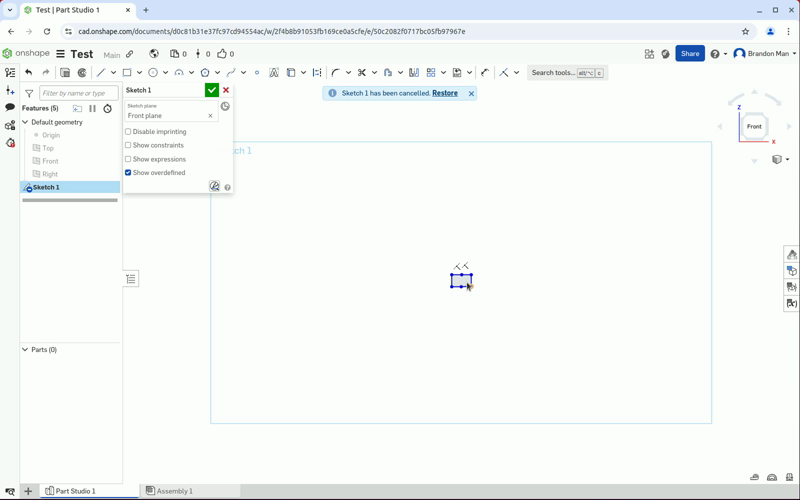
scroll(6)
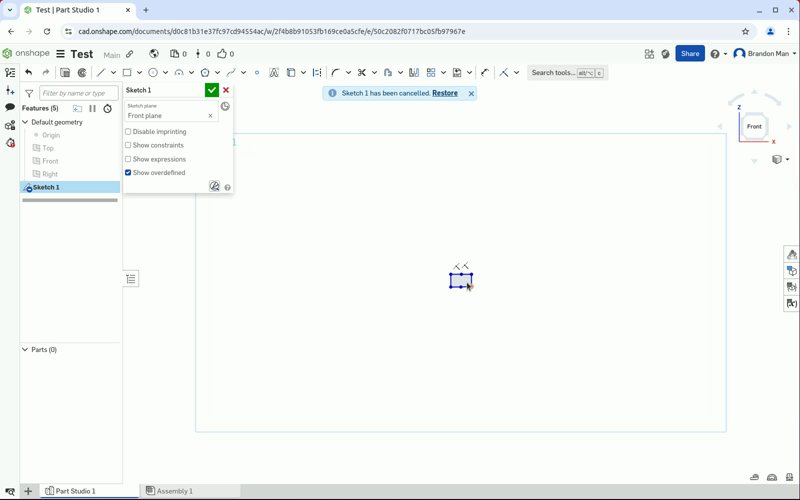
scroll(6)
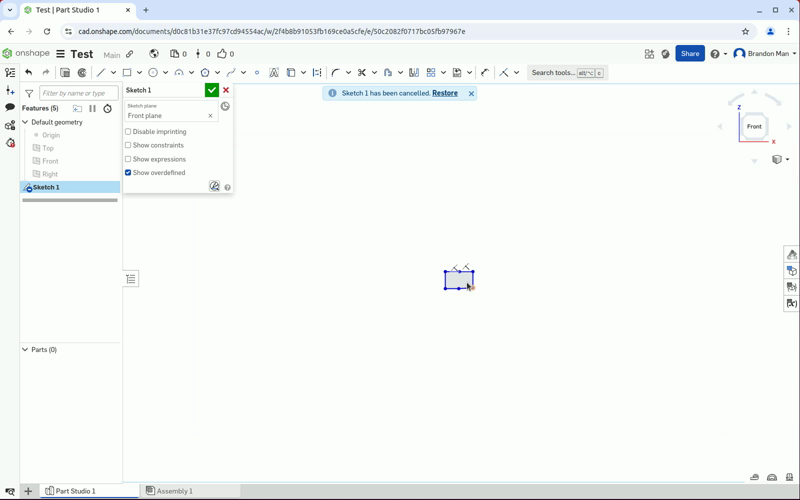
scroll(6)
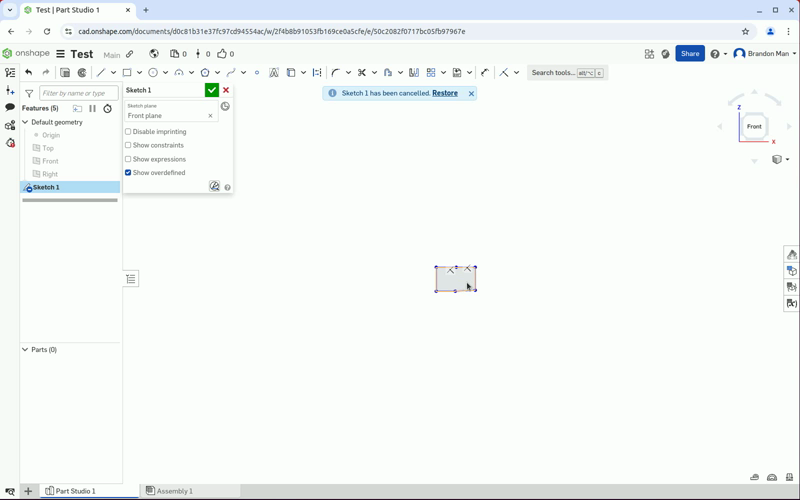
scroll(6)
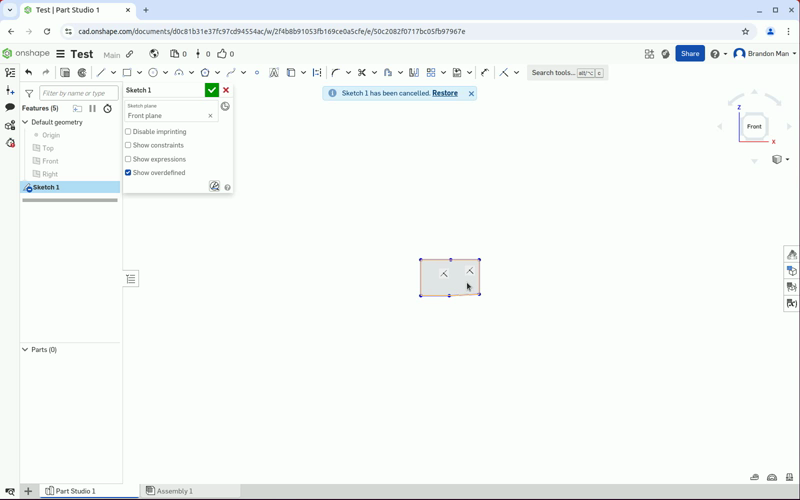
scroll(6)
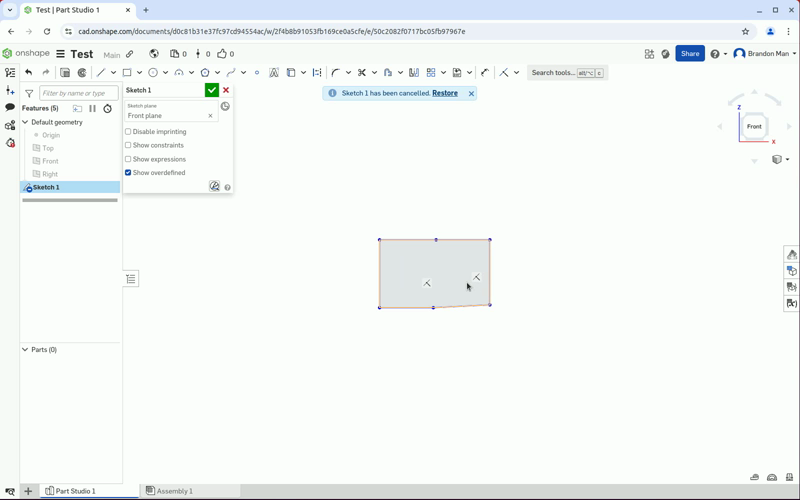
scroll(6)
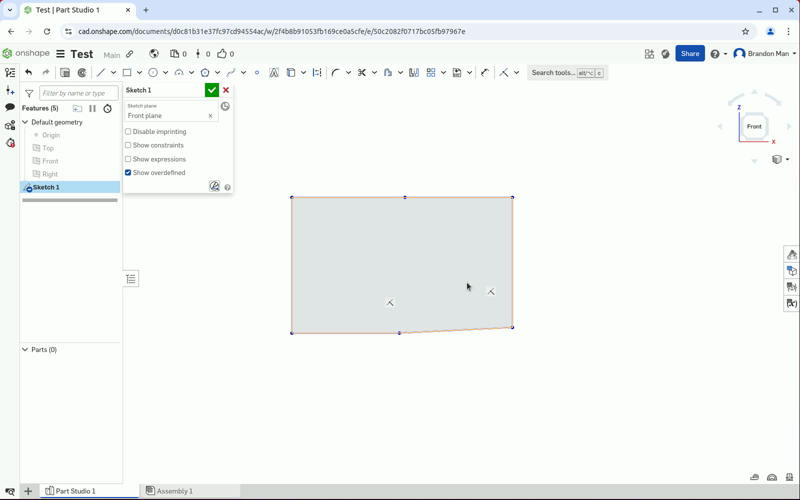
click(467, 282)
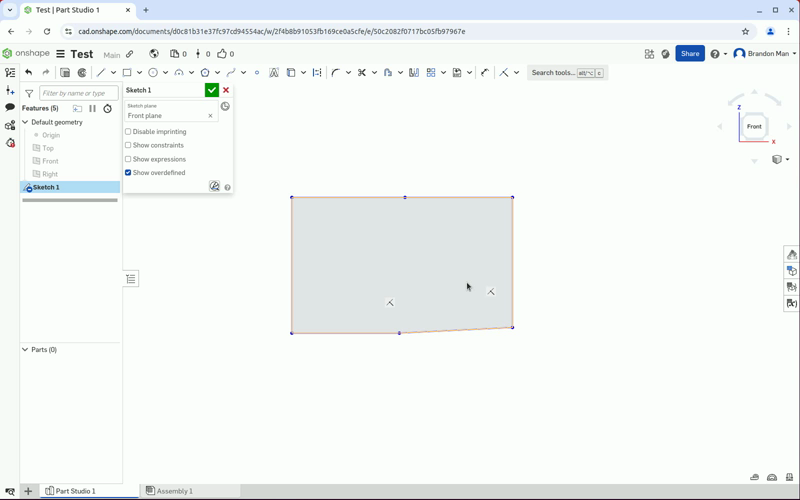
scroll(-6)
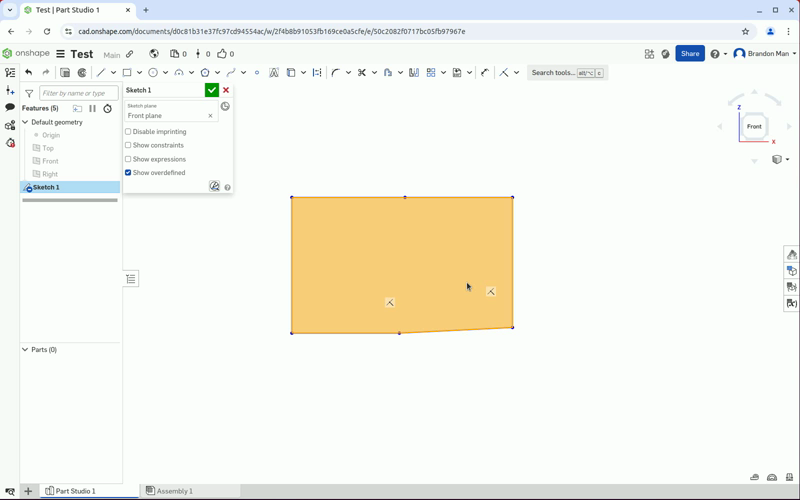
scroll(-6)
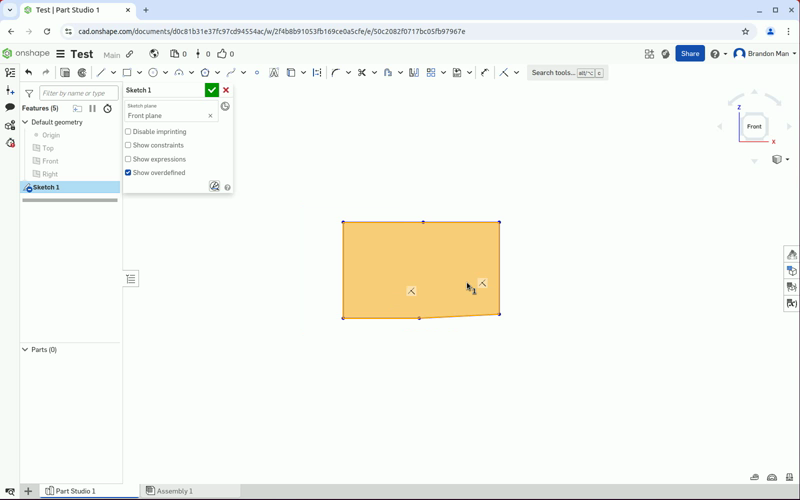
scroll(-6)
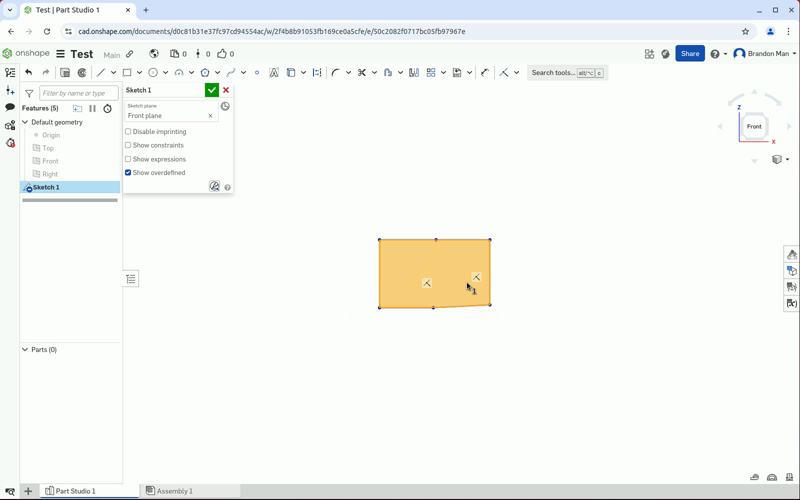
scroll(-6)
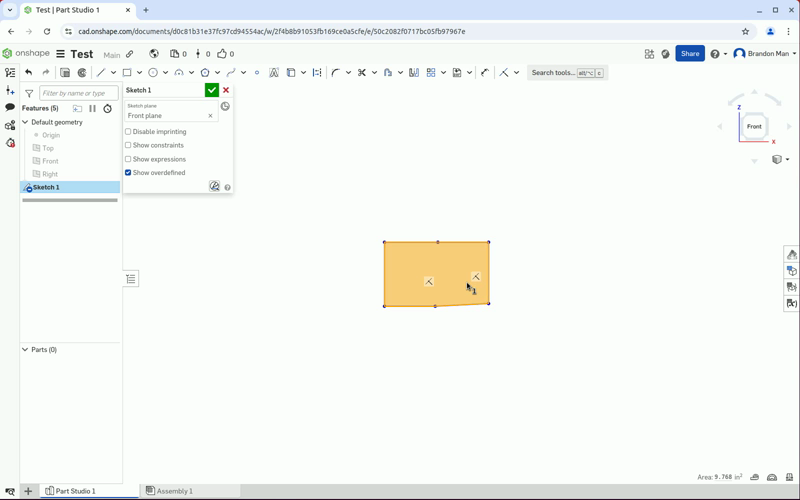
scroll(-6)
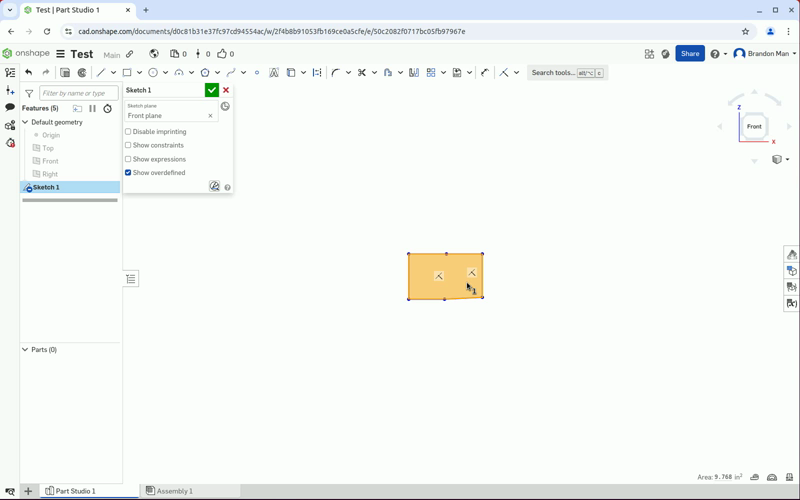
scroll(-6)
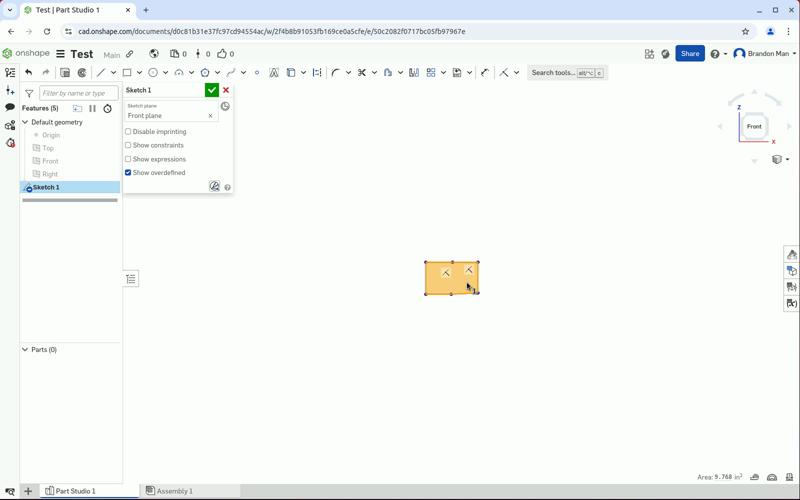
scroll(-6)
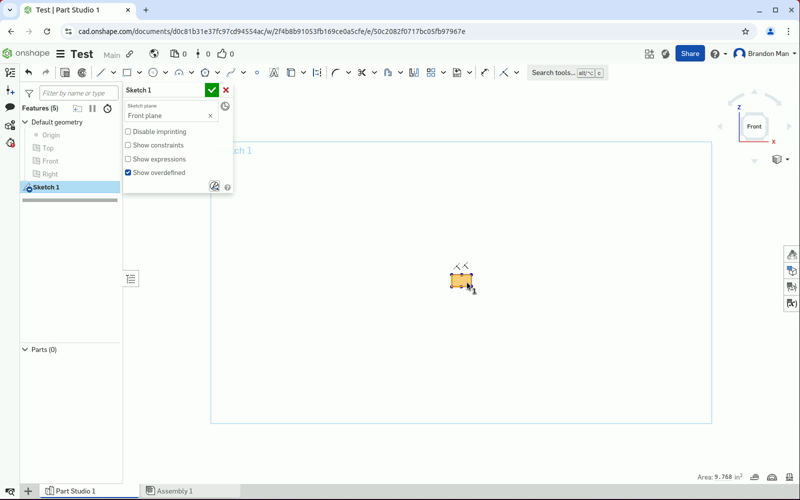
mouse_move(73, 352)
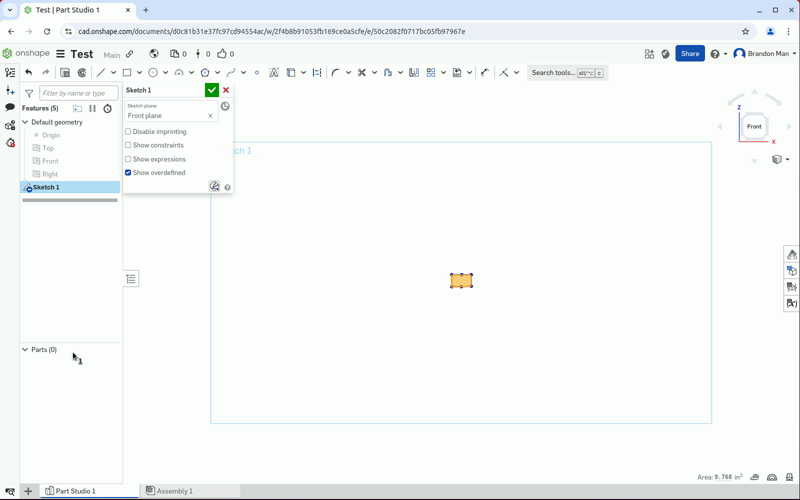
key(shift+y)
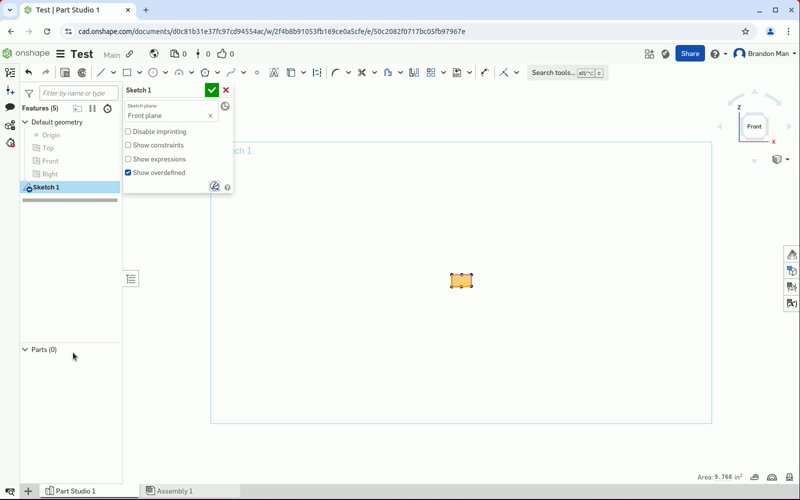
key(shift+e)
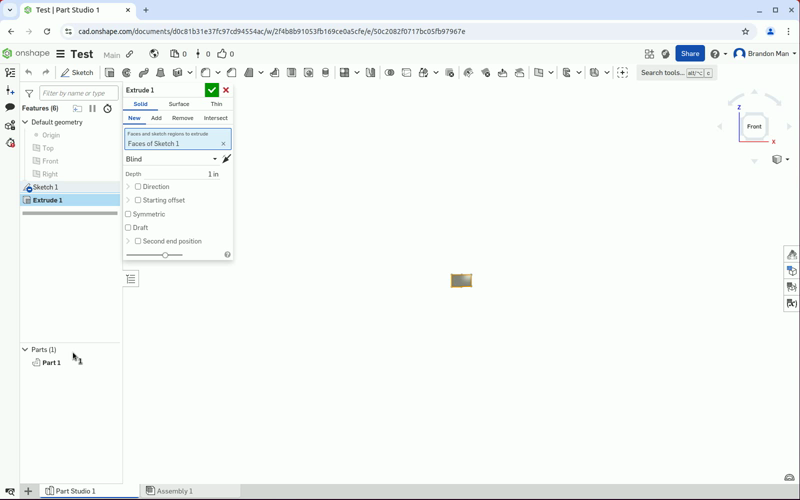
mouse_move(143, 106)
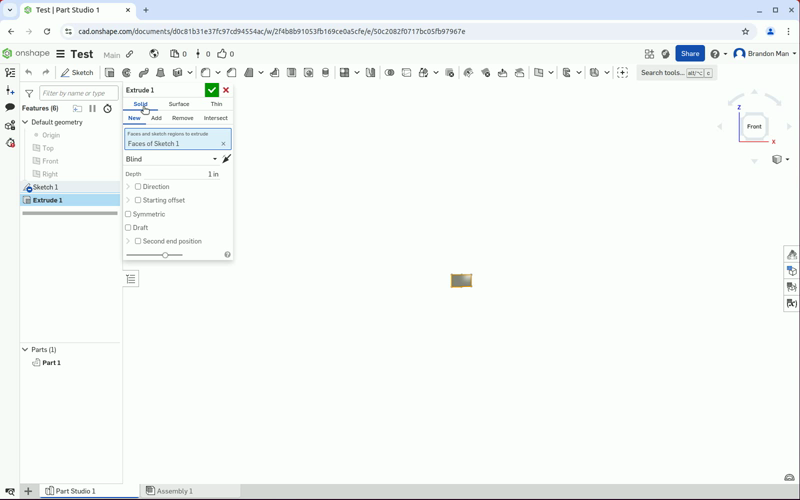
click(143, 106)
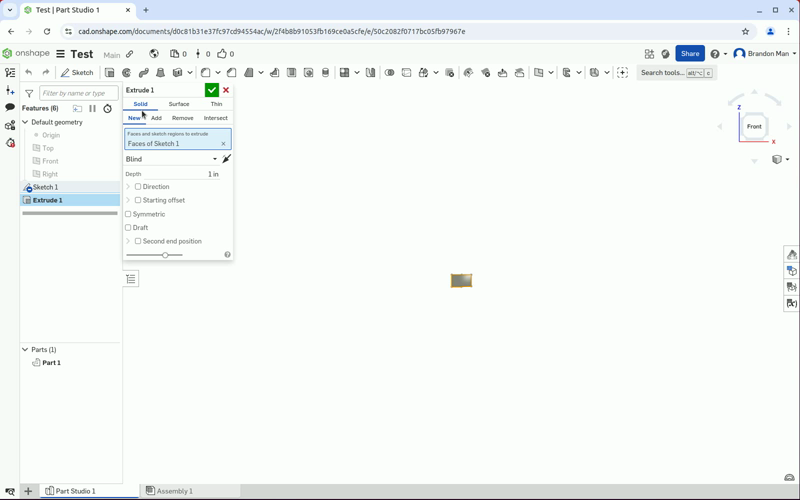
mouse_move(137, 120)
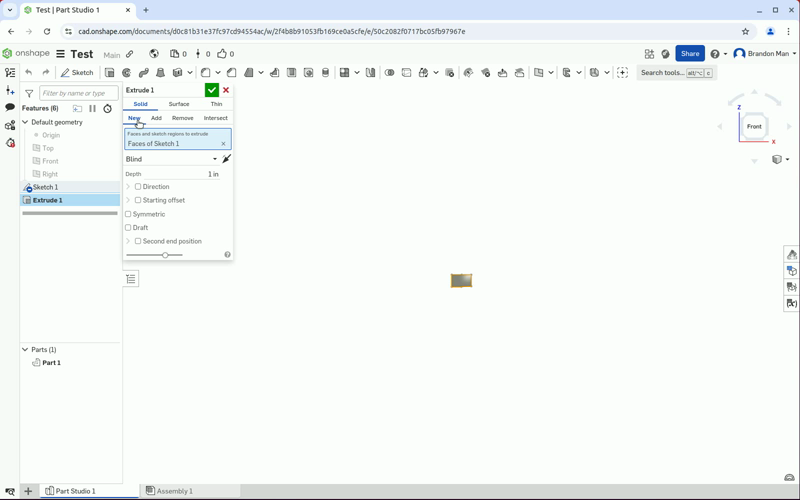
click(137, 120)
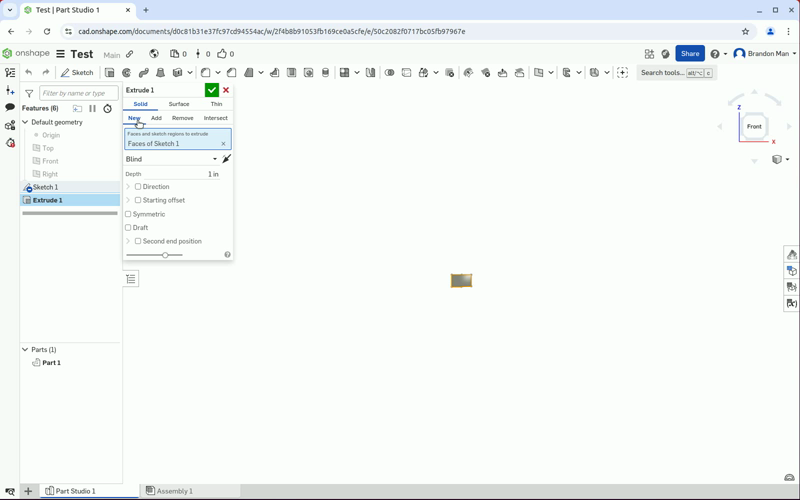
key(tab, 4)
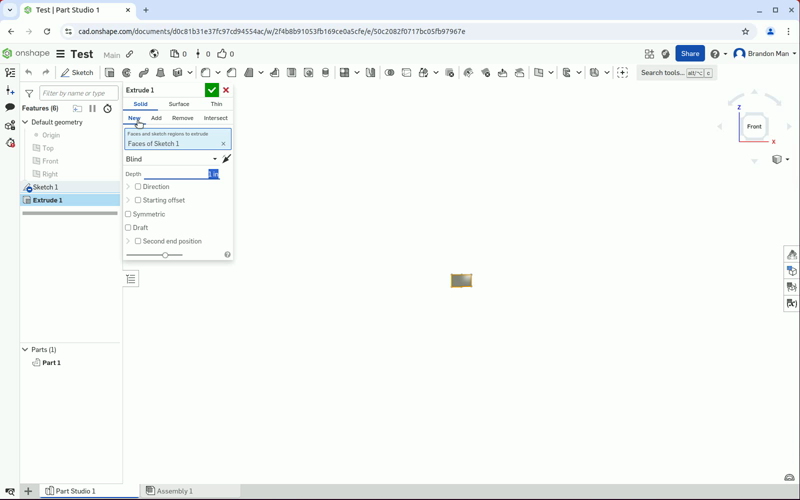
text(23.108)
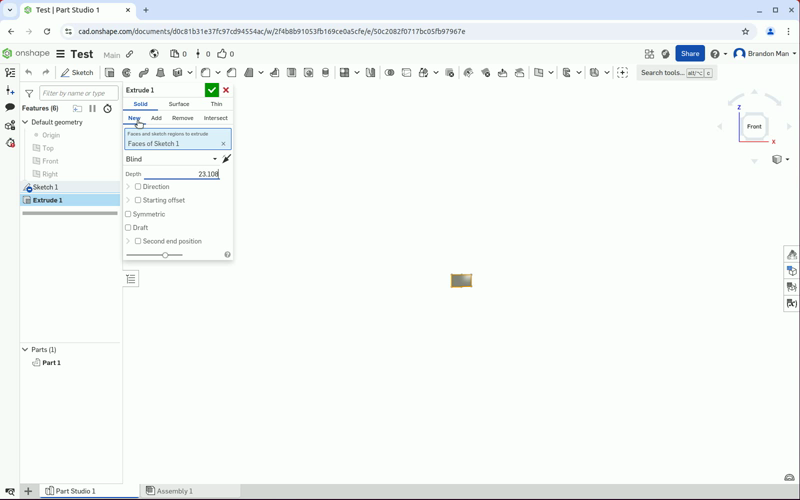
key(enter)
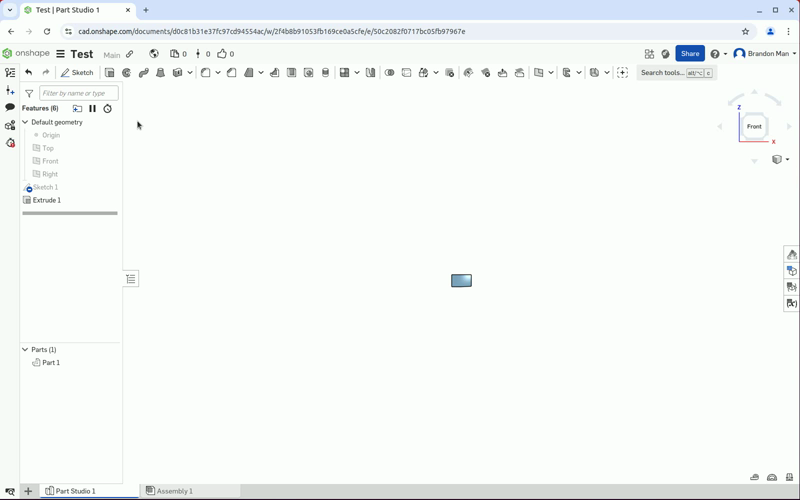
key(shift+h)
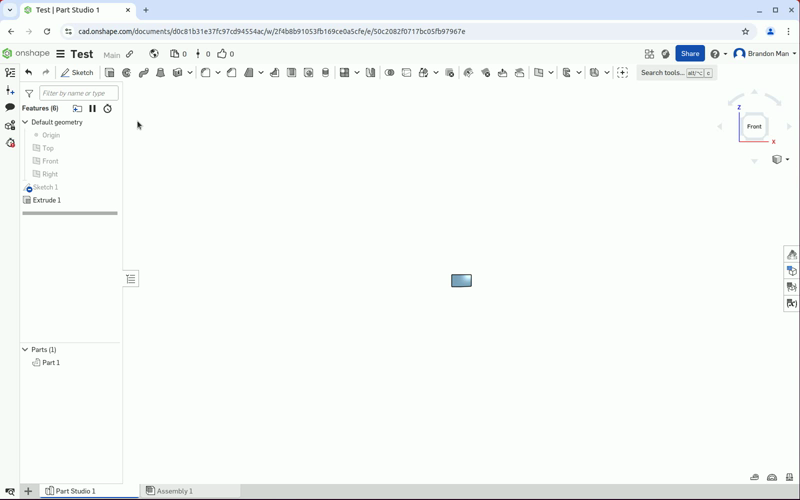
key(shift+h)
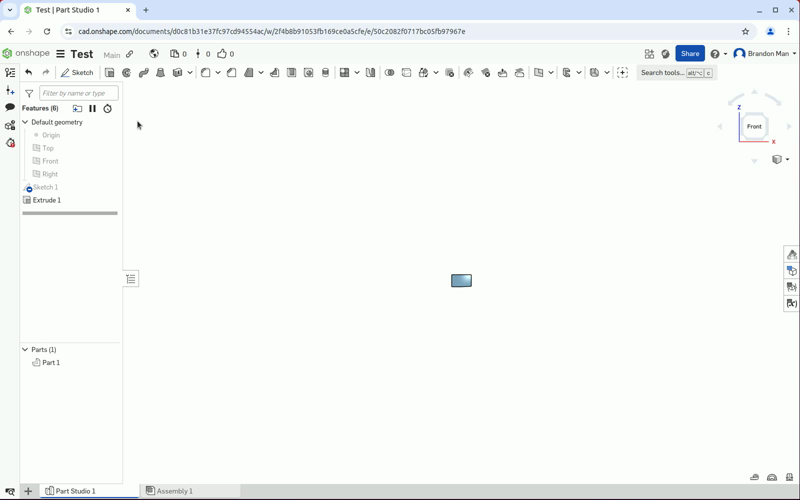
mouse_move(73, 189)
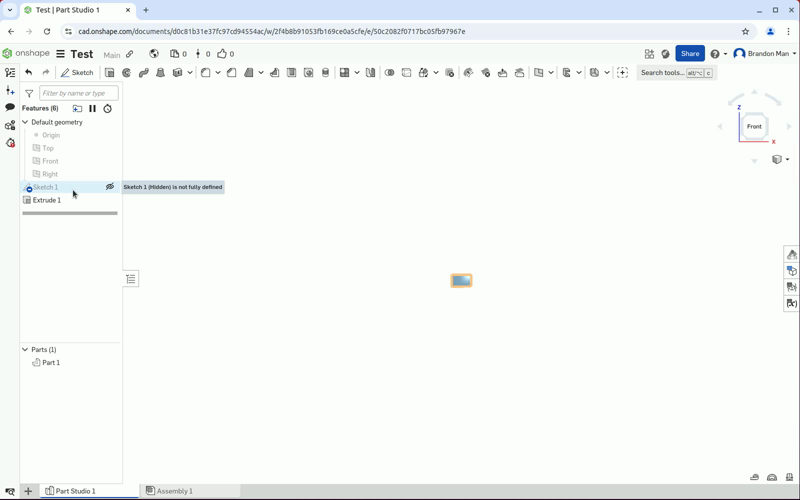
click(73, 189)
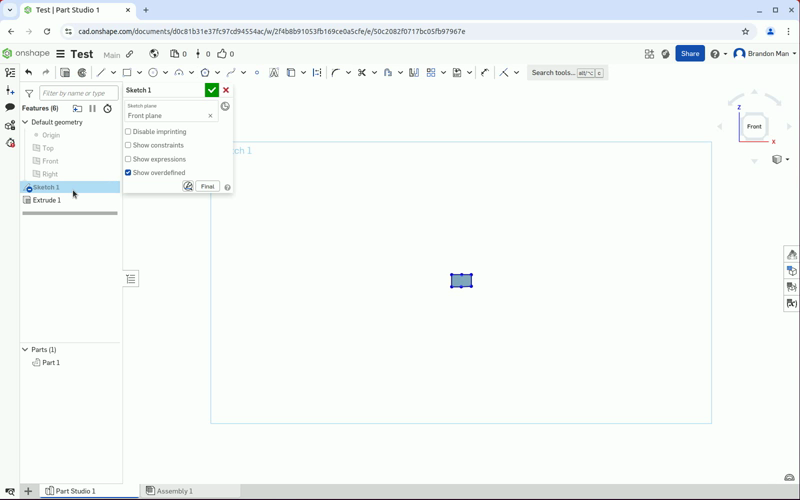
mouse_move(229, 92)
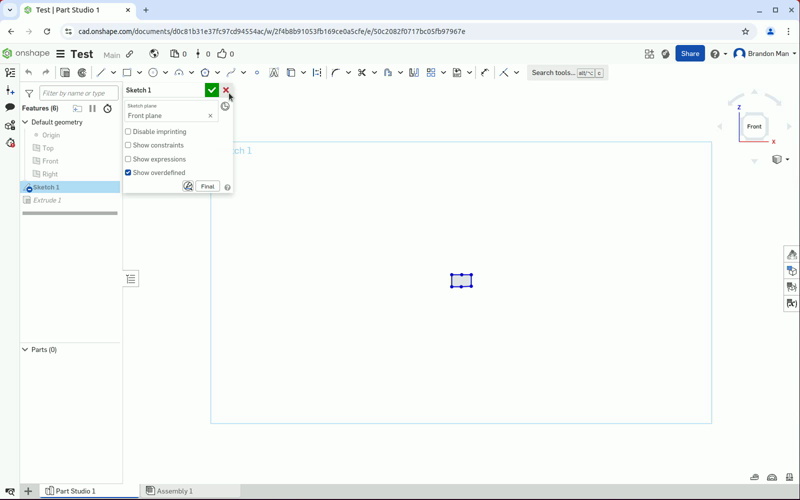
click(229, 92)
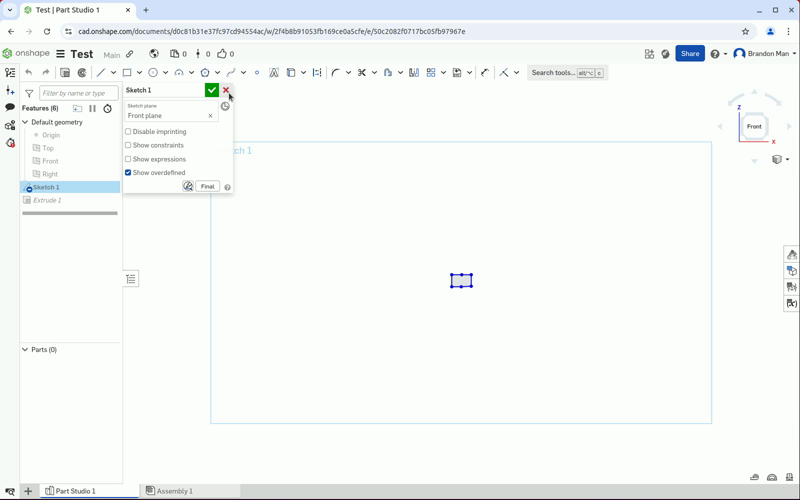
key(shift+s)
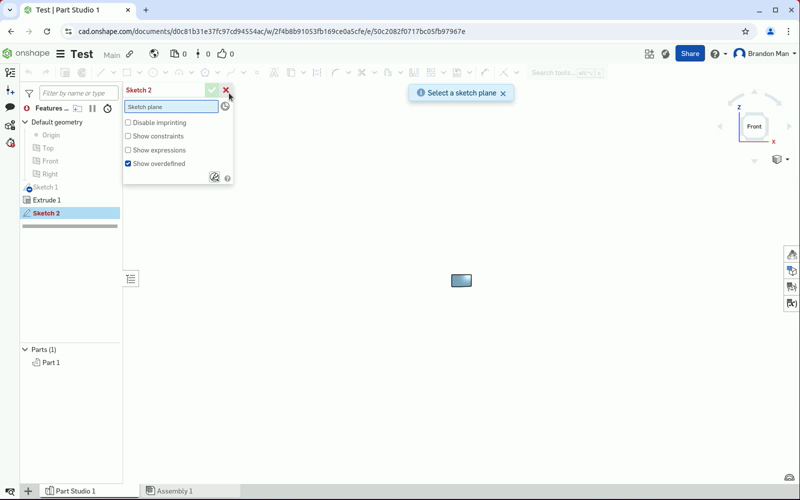
mouse_move(73, 163)
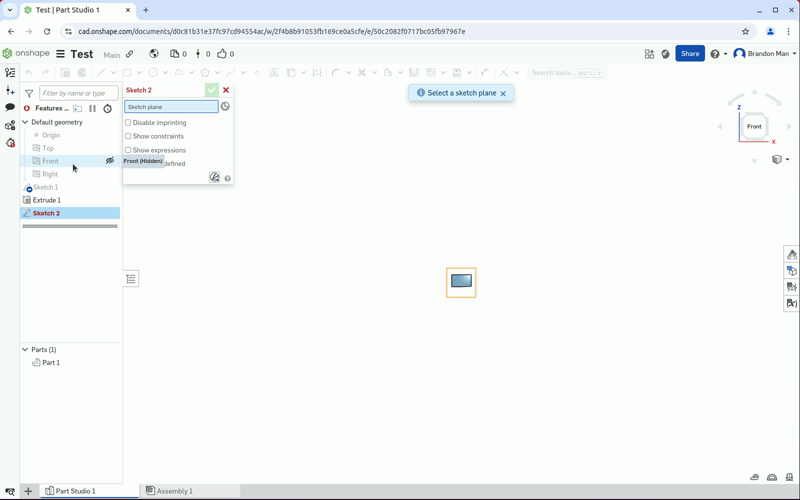
click(73, 163)
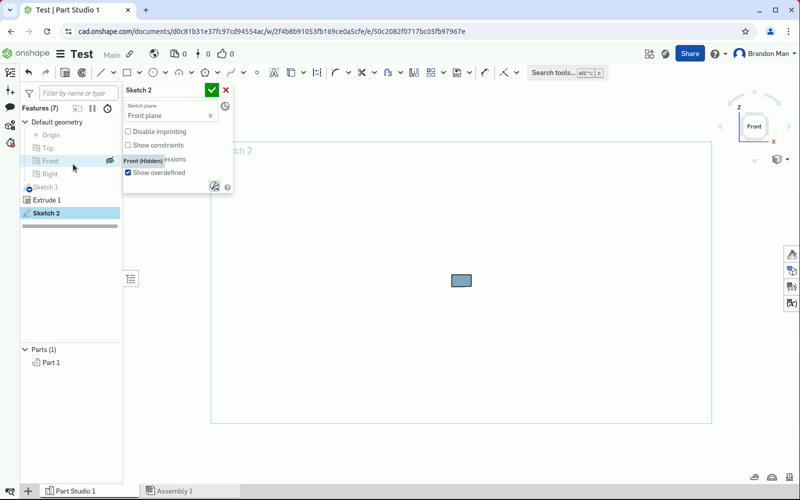
mouse_move(73, 352)
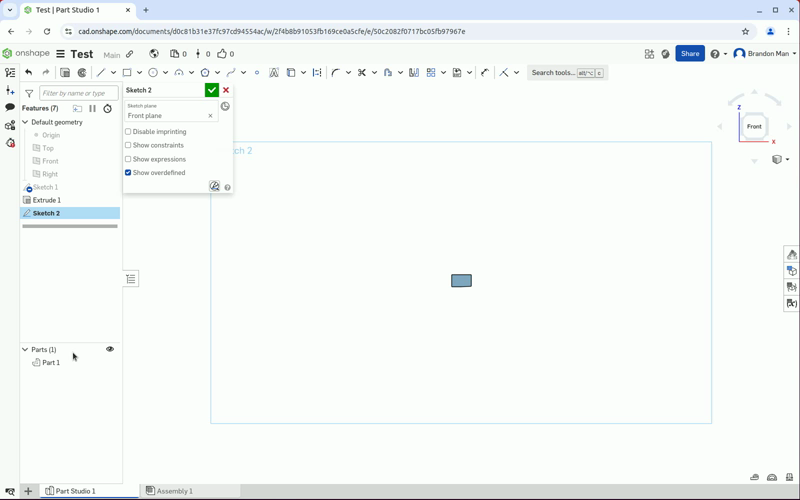
key(y)
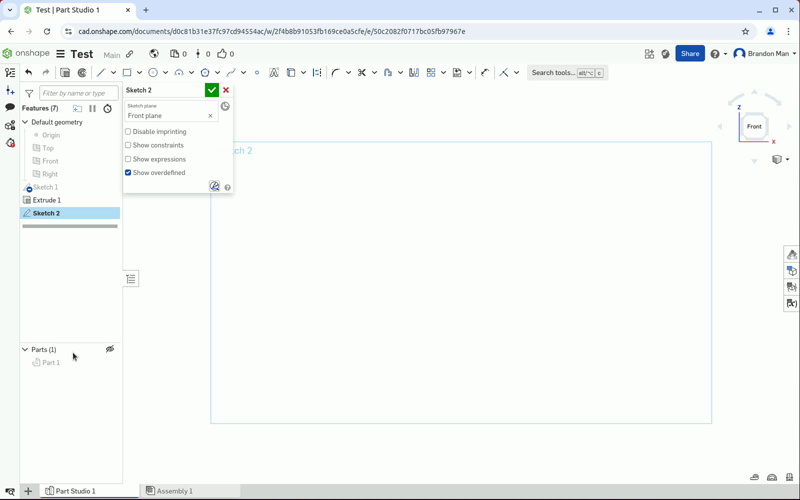
key(l)
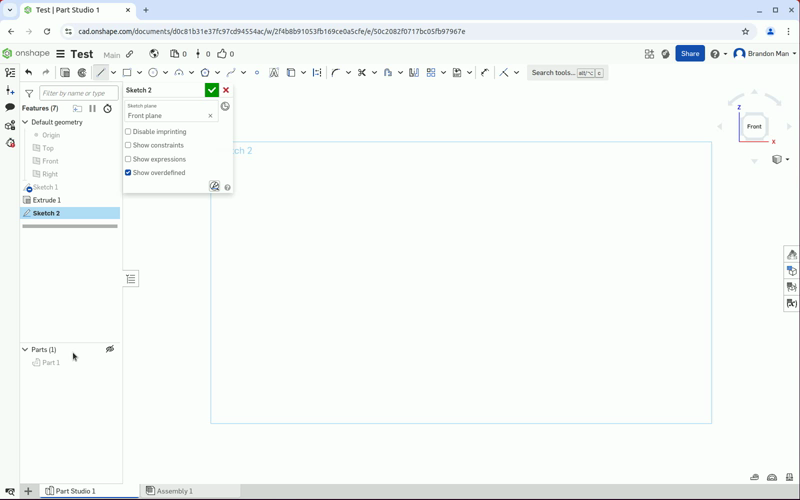
key_down(shift)
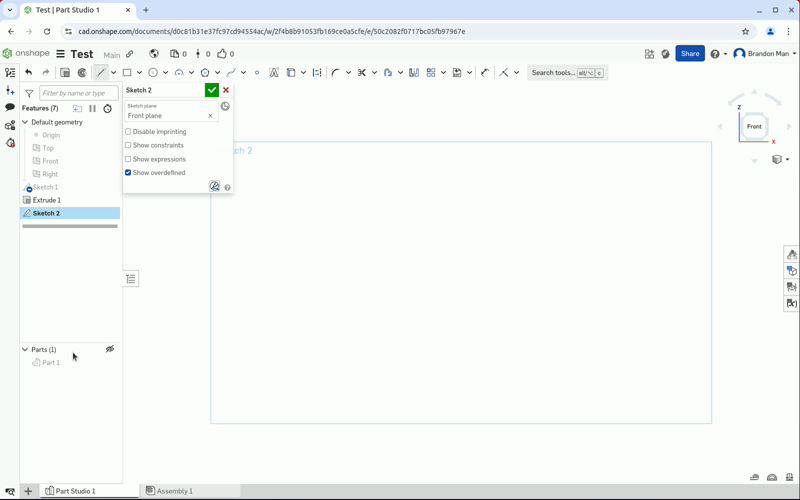
mouse_move(451, 275)
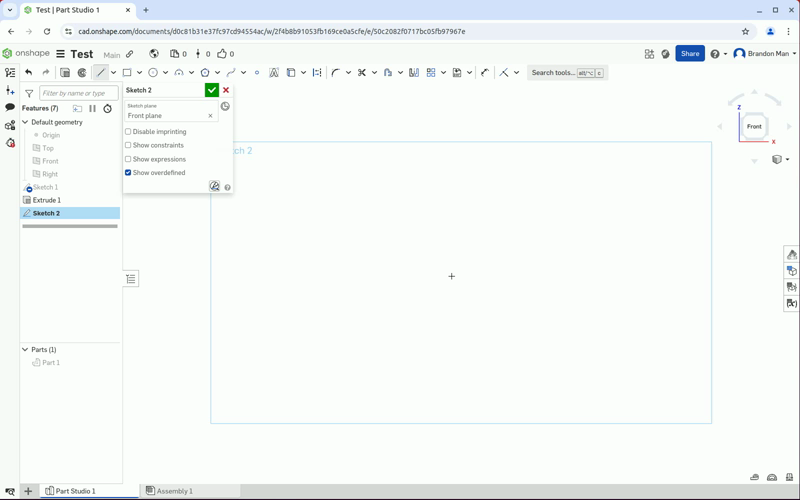
click(451, 275)
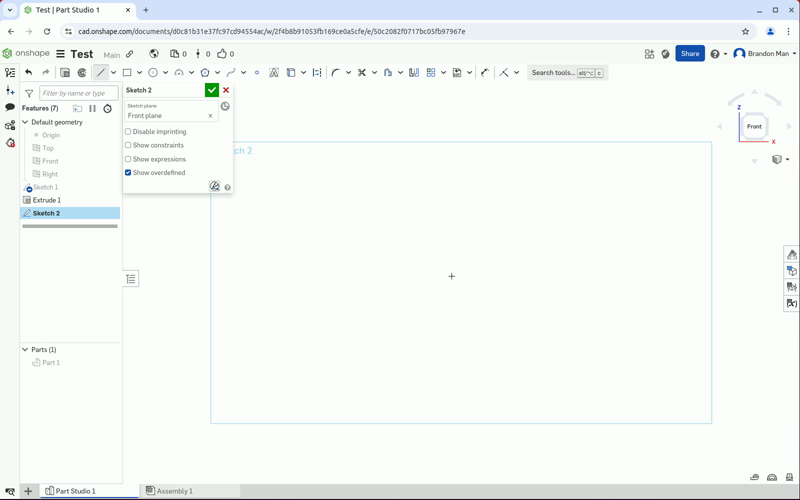
key_up(shift)
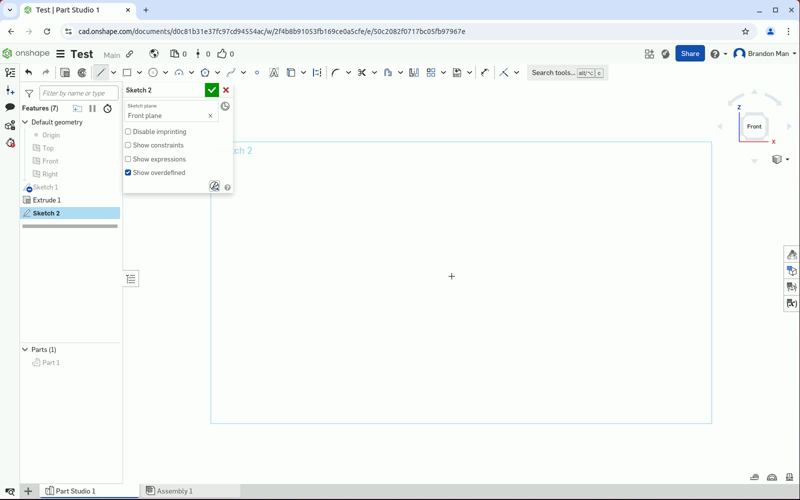
key_down(shift)
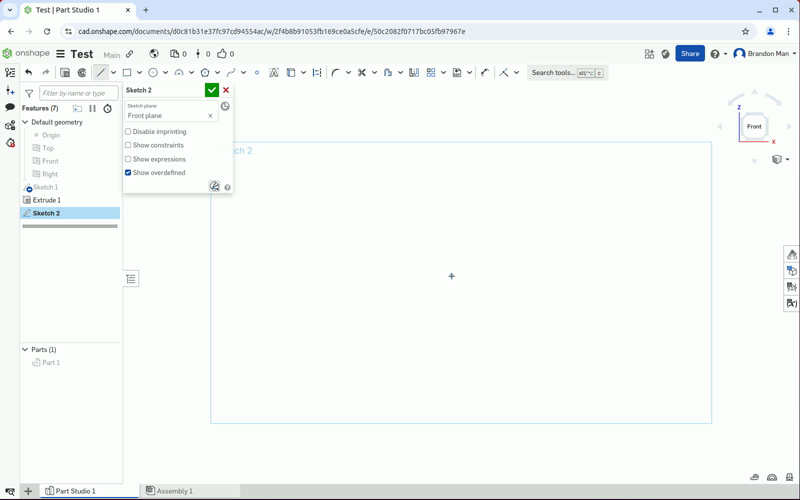
mouse_move(481, 275)
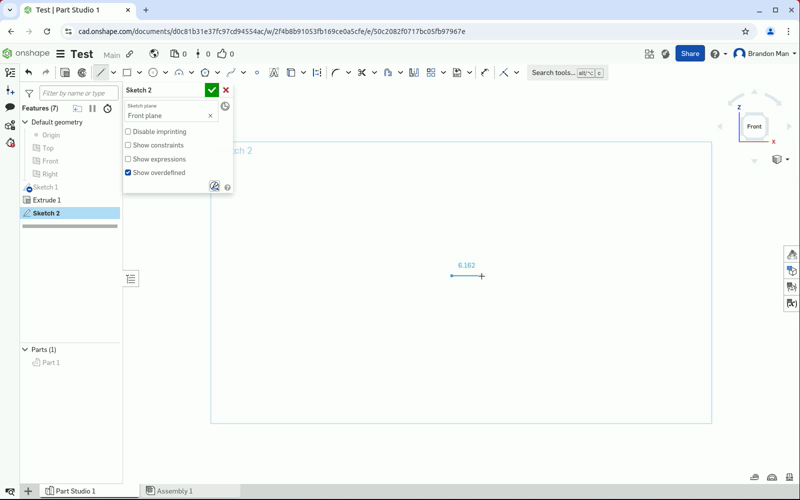
mouse_move(461, 275)
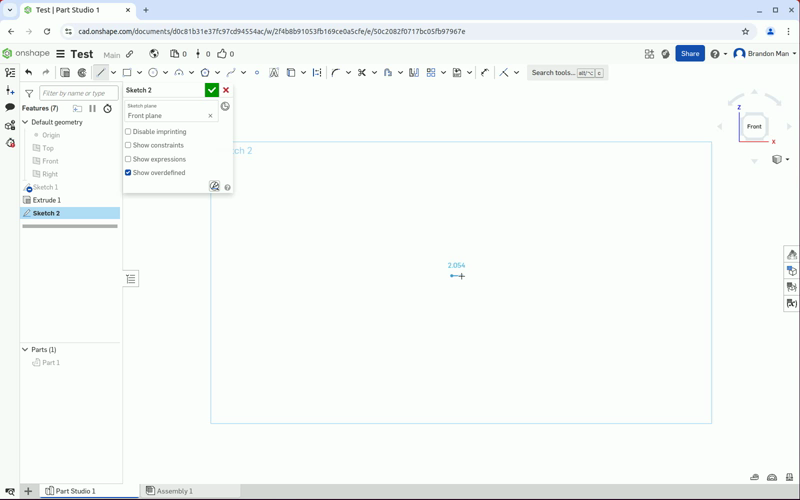
click(461, 275)
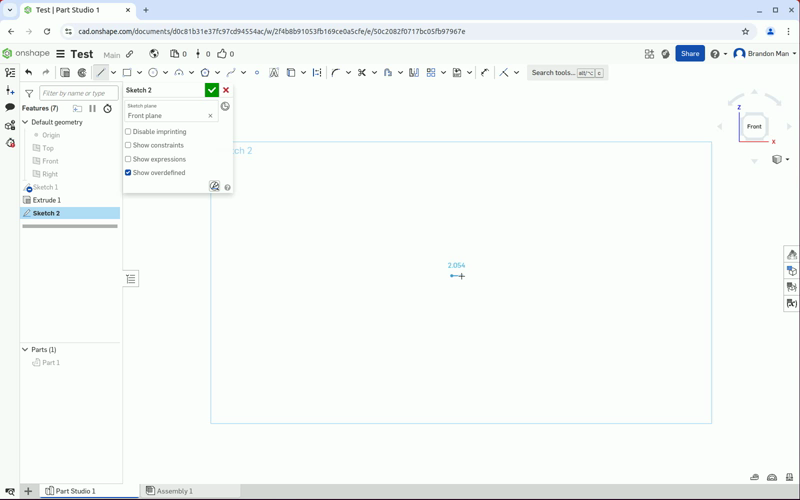
key_up(shift)
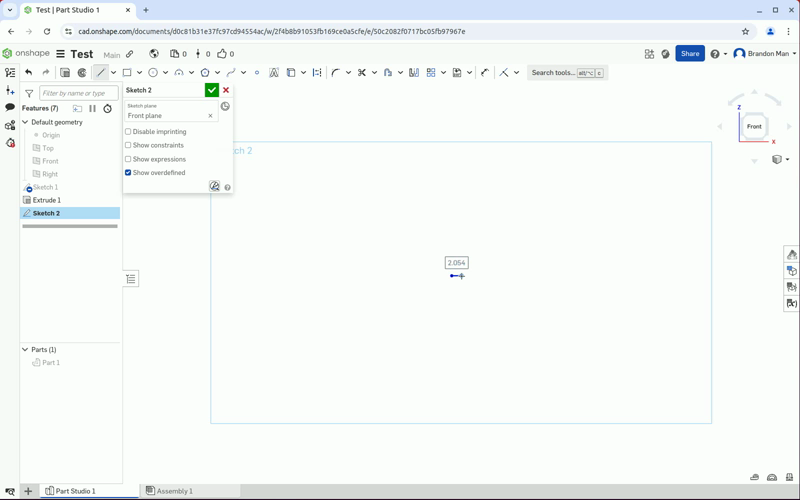
key_down(shift)
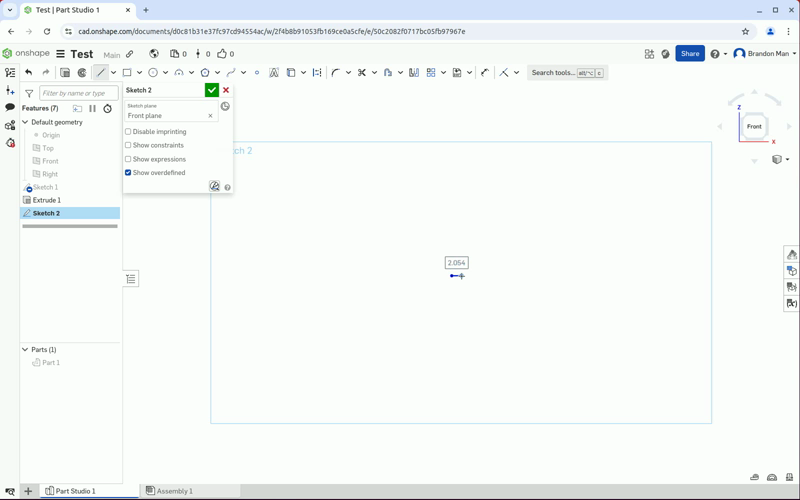
mouse_move(492, 275)
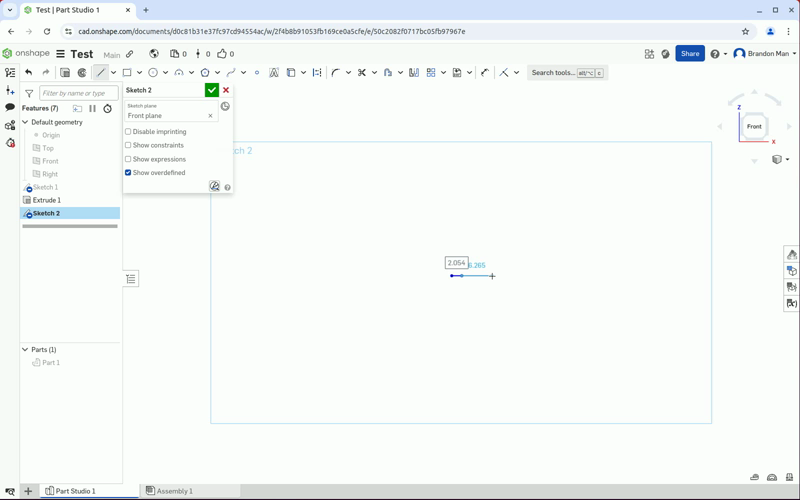
mouse_move(461, 269)
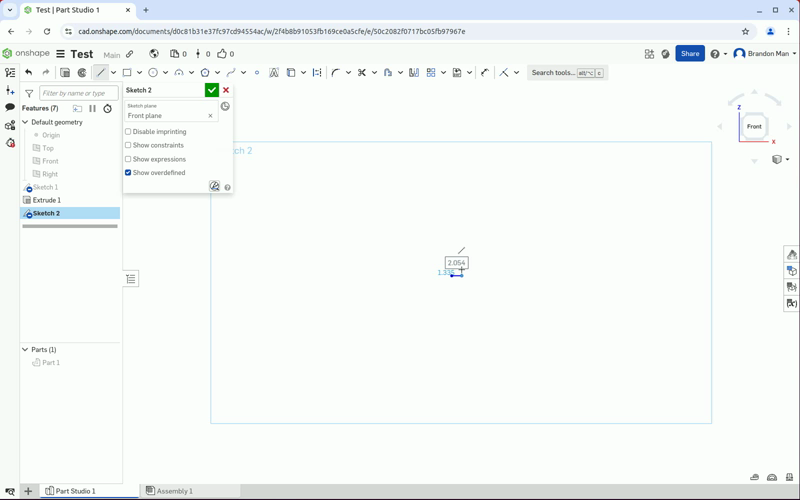
scroll(6)
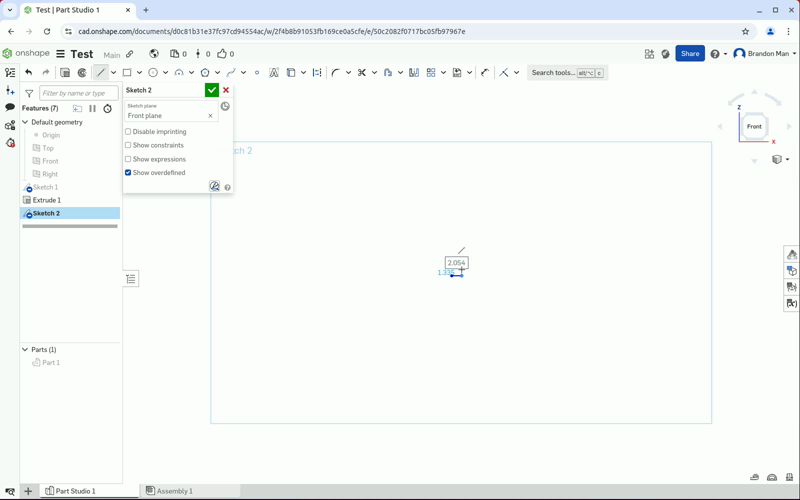
scroll(6)
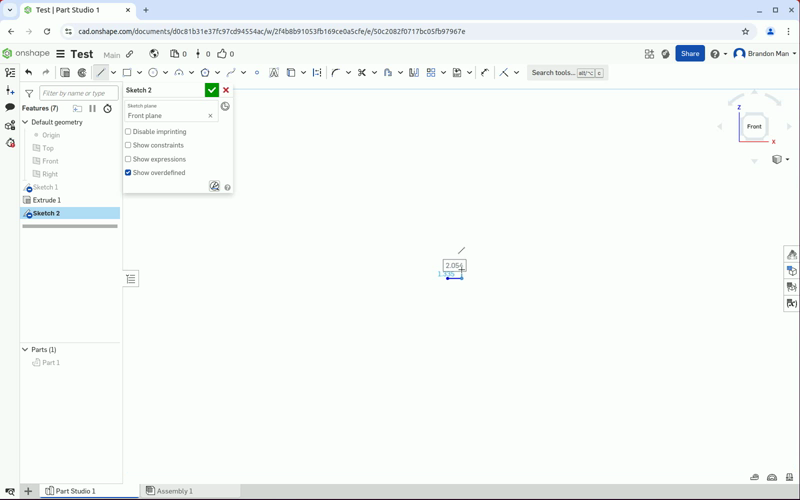
scroll(6)
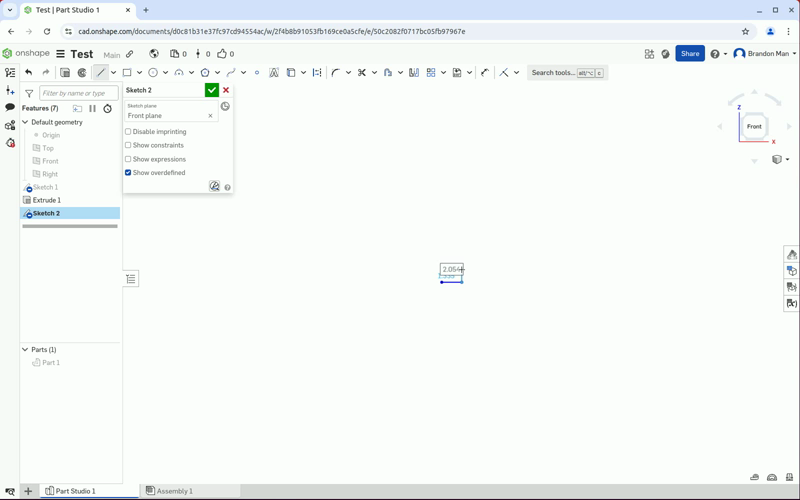
scroll(6)
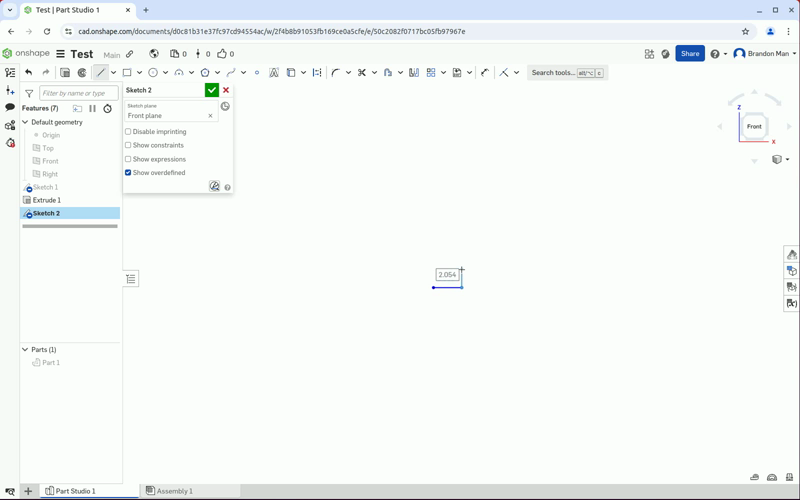
scroll(6)
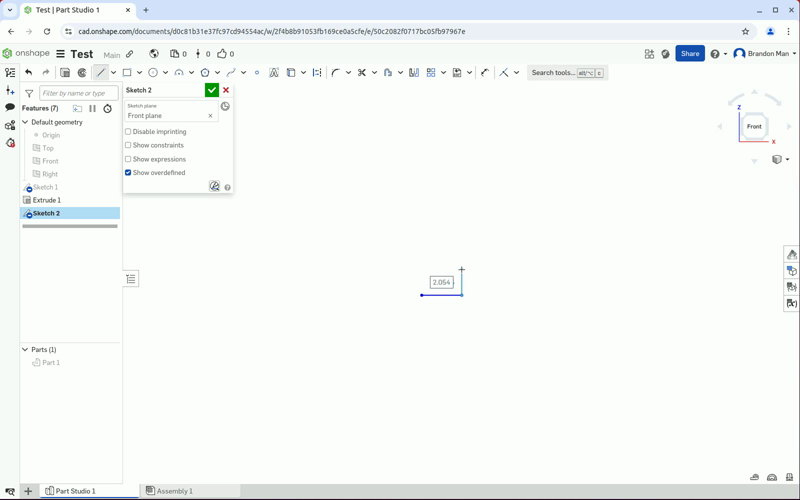
scroll(6)
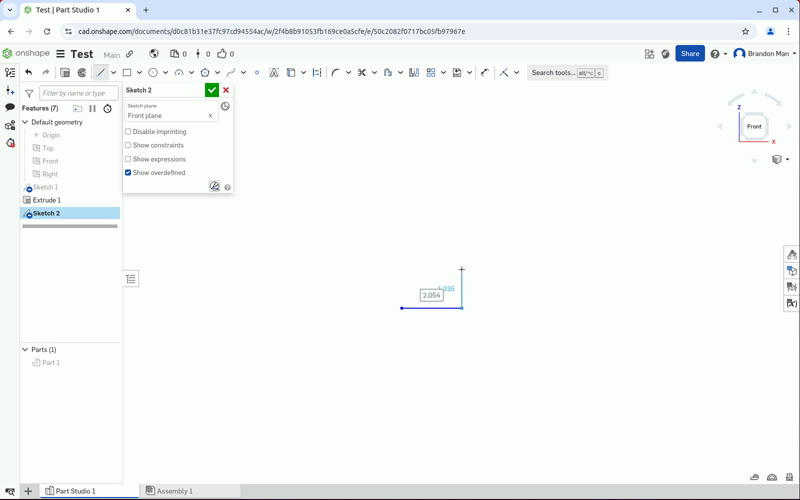
scroll(6)
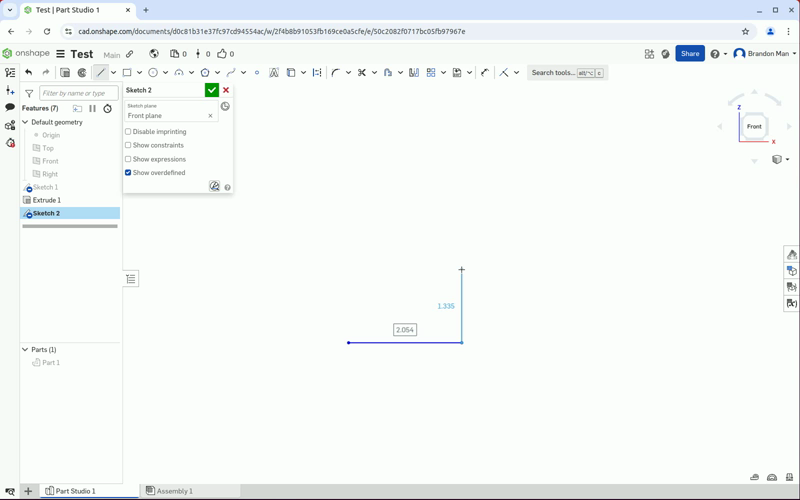
click(461, 269)
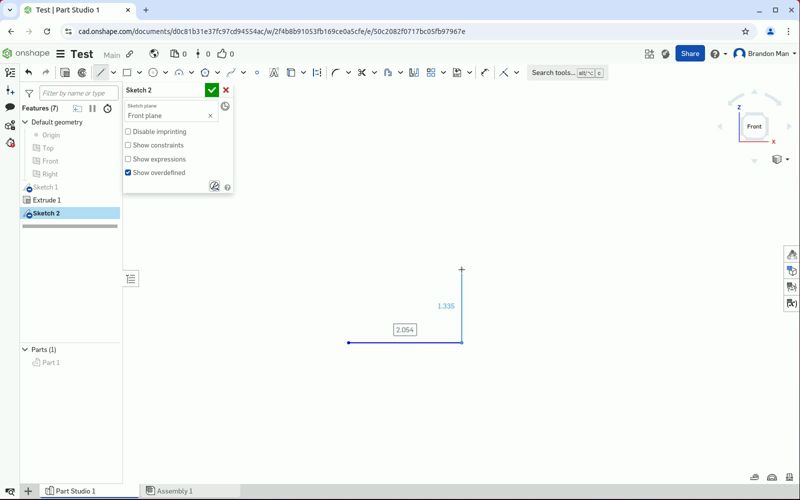
scroll(-6)
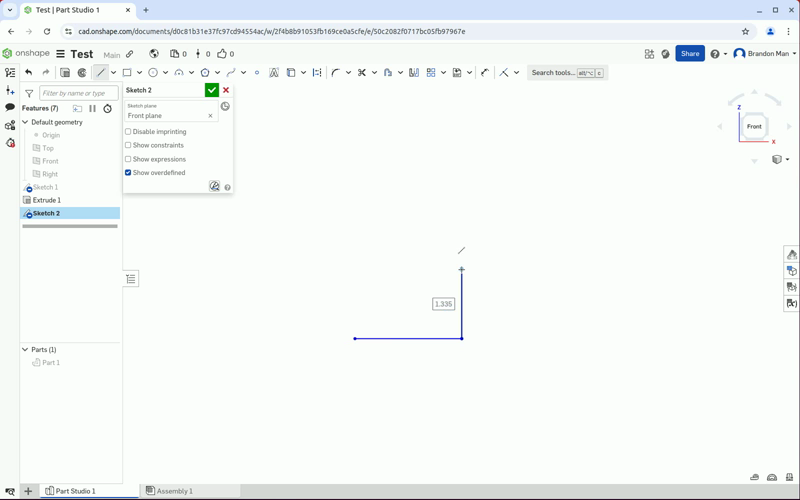
scroll(-6)
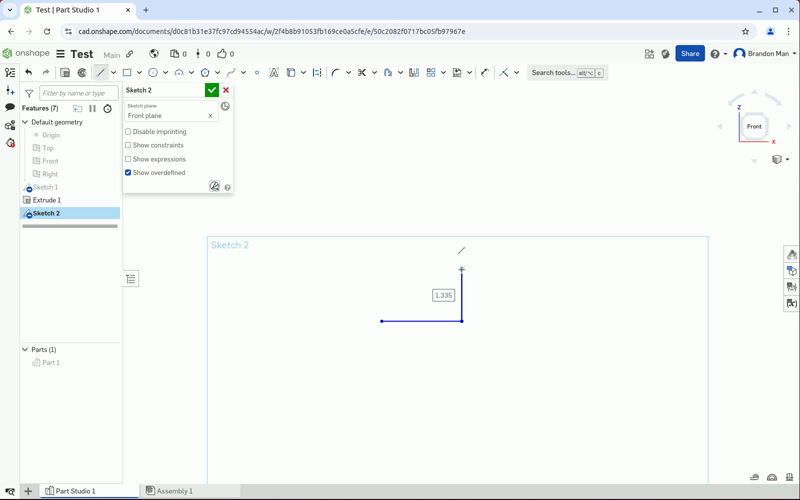
scroll(-6)
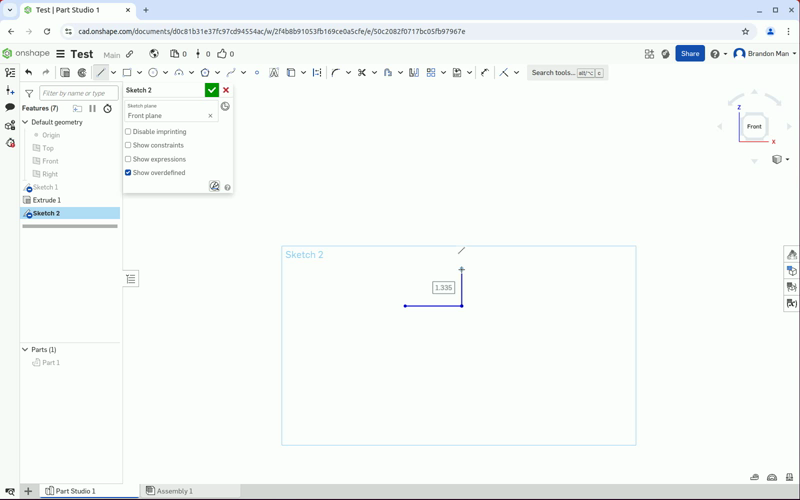
scroll(-6)
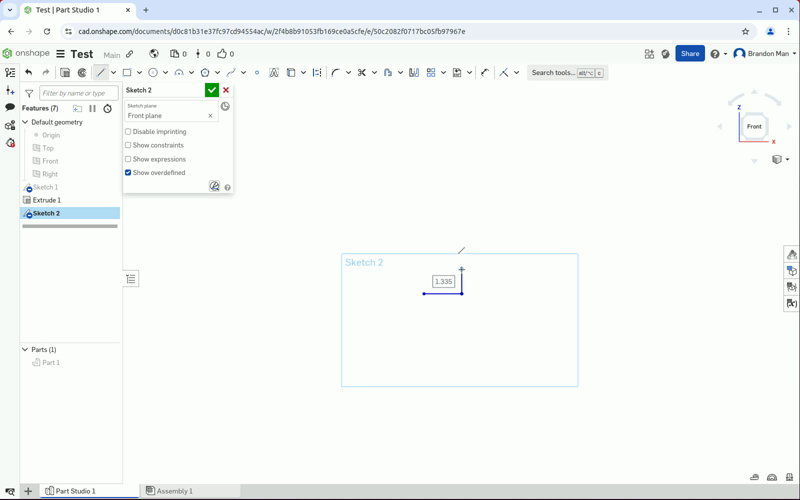
scroll(-6)
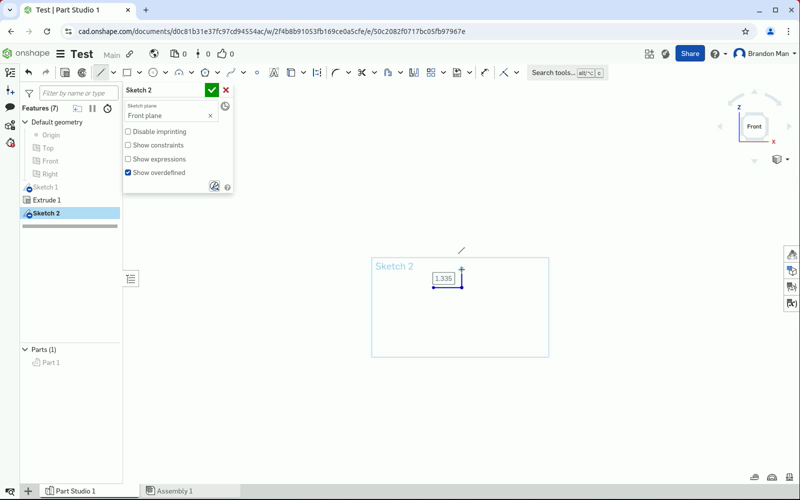
scroll(-6)
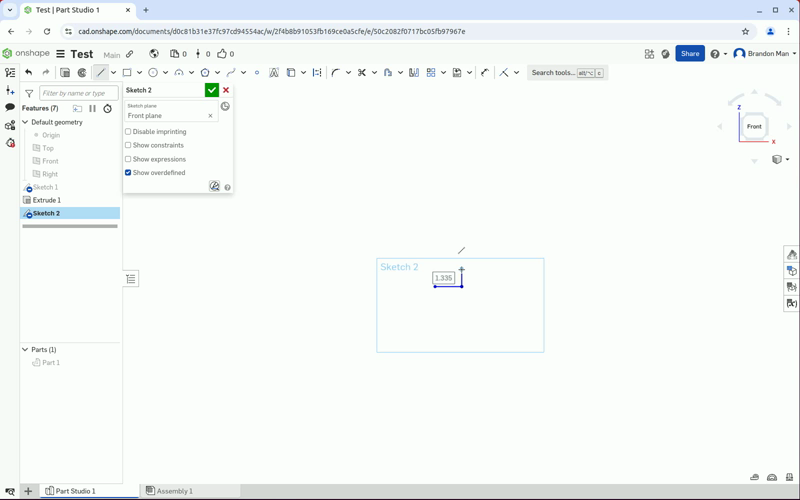
scroll(-6)
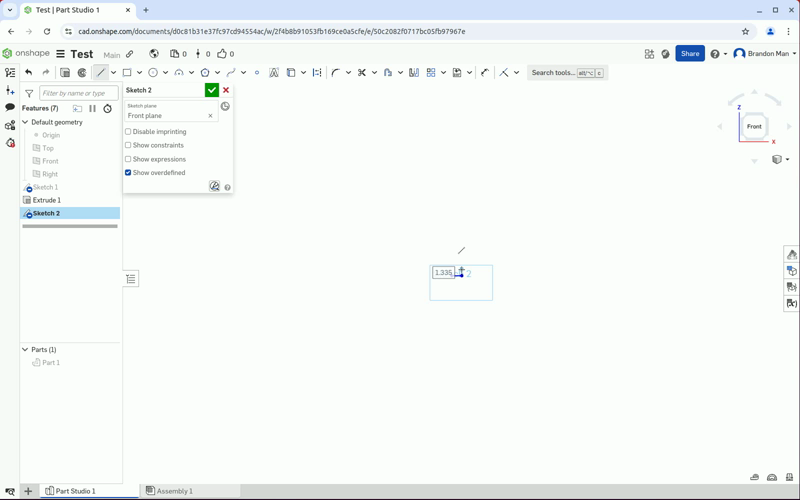
key_up(shift)
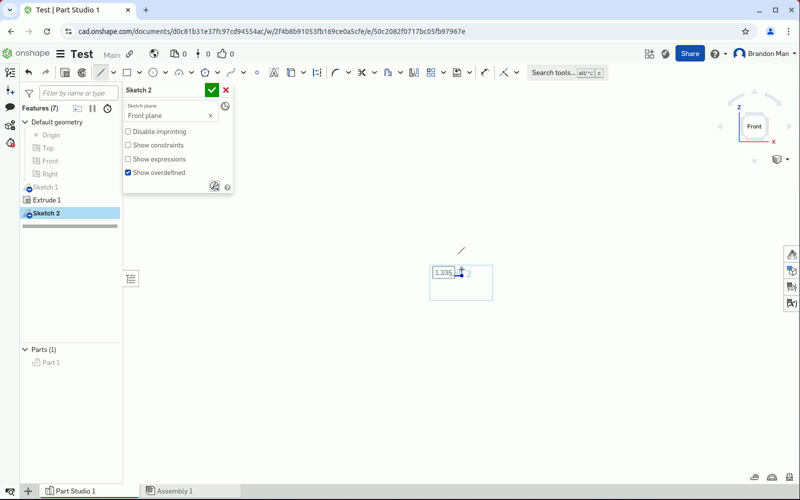
mouse_move(492, 269)
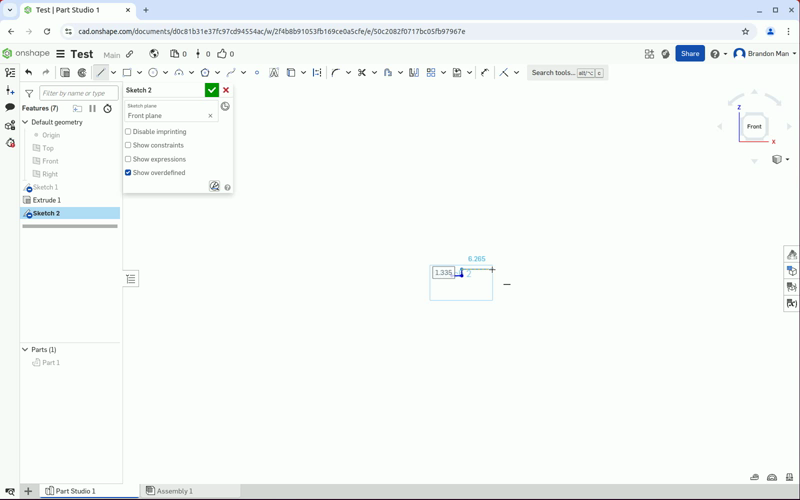
key_down(shift)
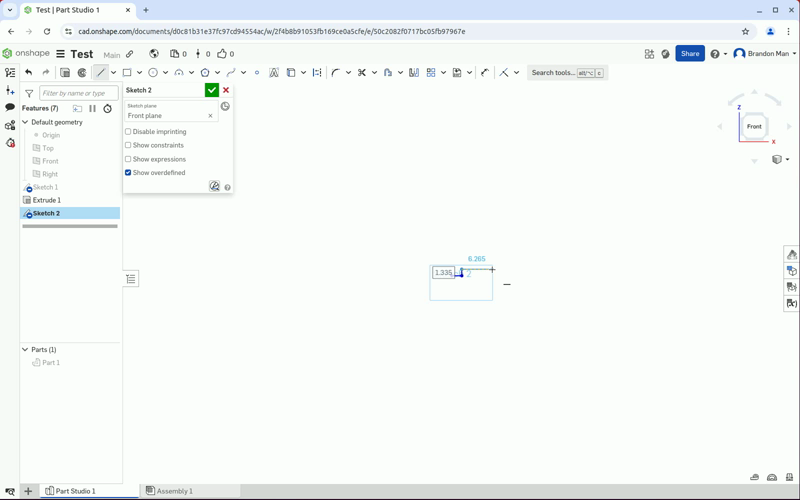
mouse_move(451, 275)
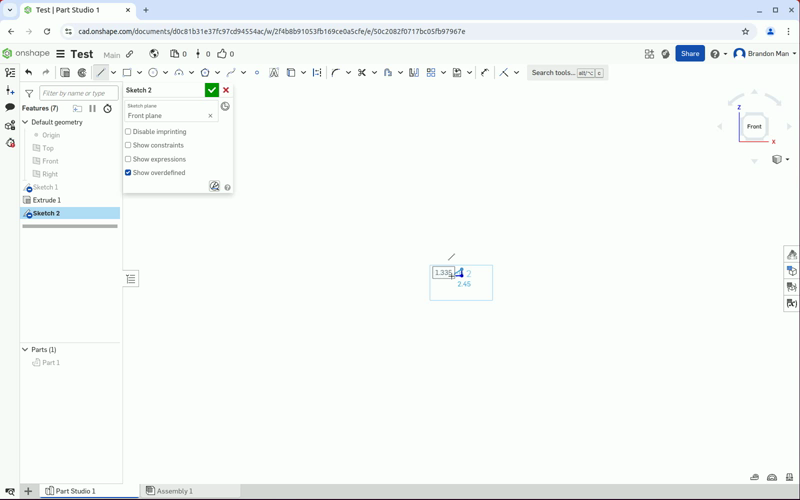
key_up(shift)
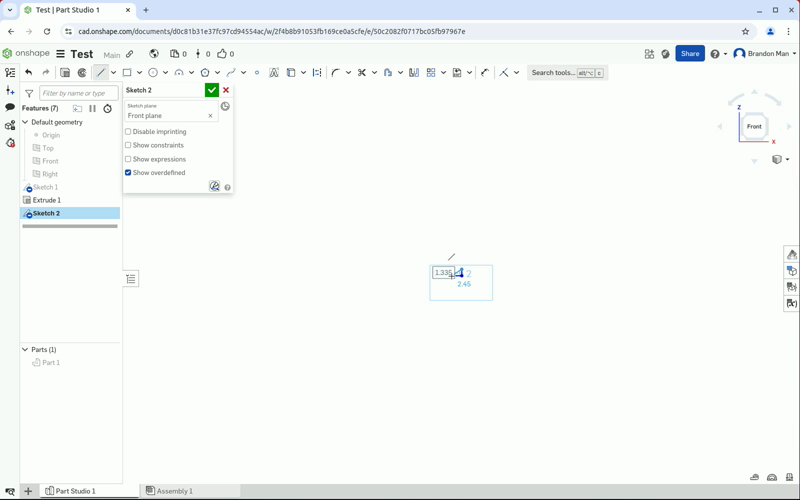
click(451, 275)
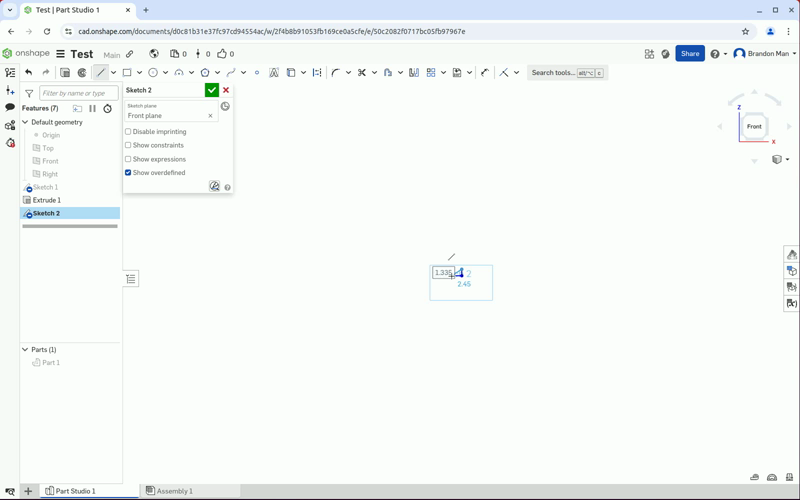
key(esc)
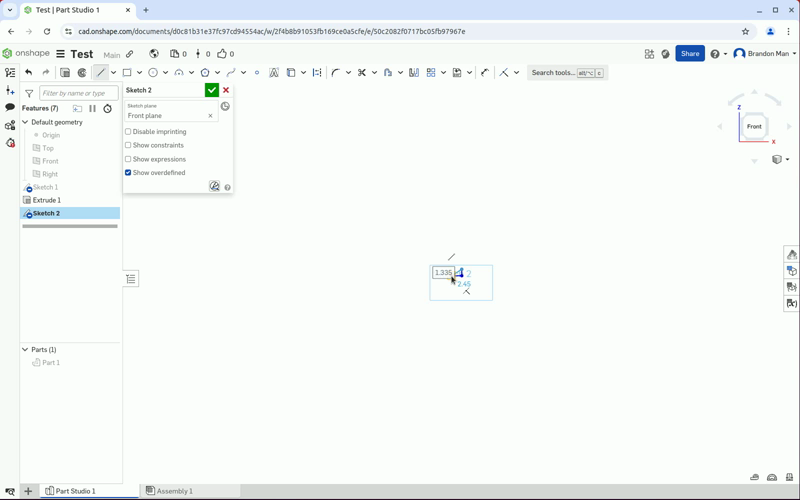
mouse_move(458, 274)
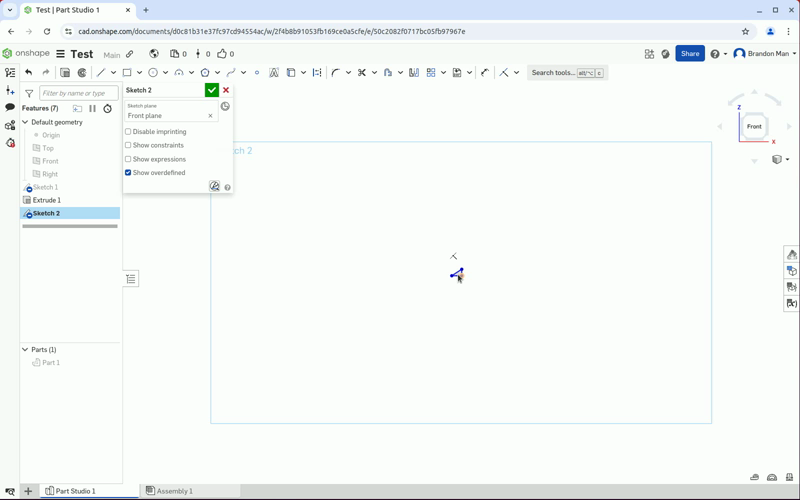
scroll(6)
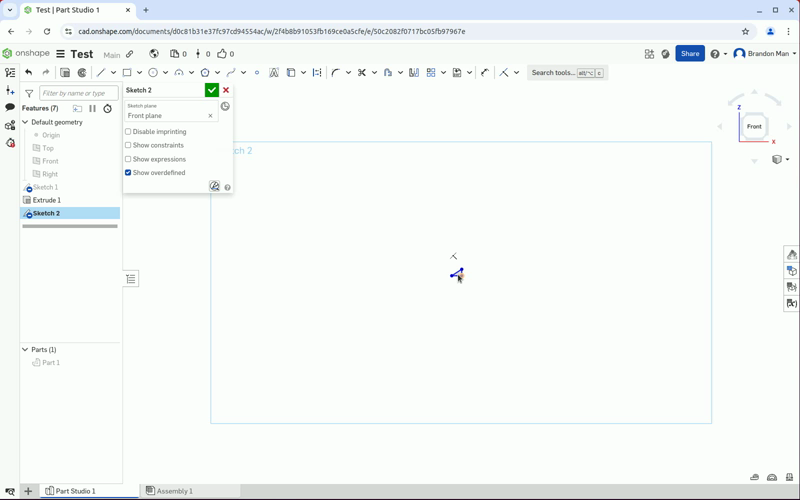
scroll(6)
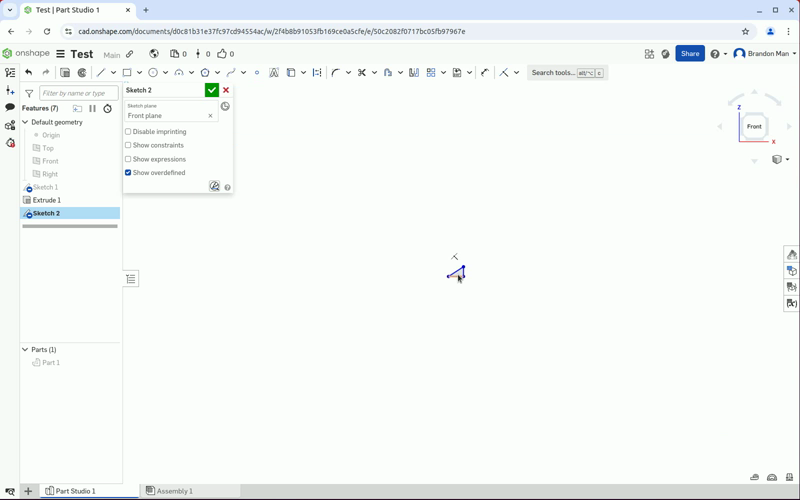
scroll(6)
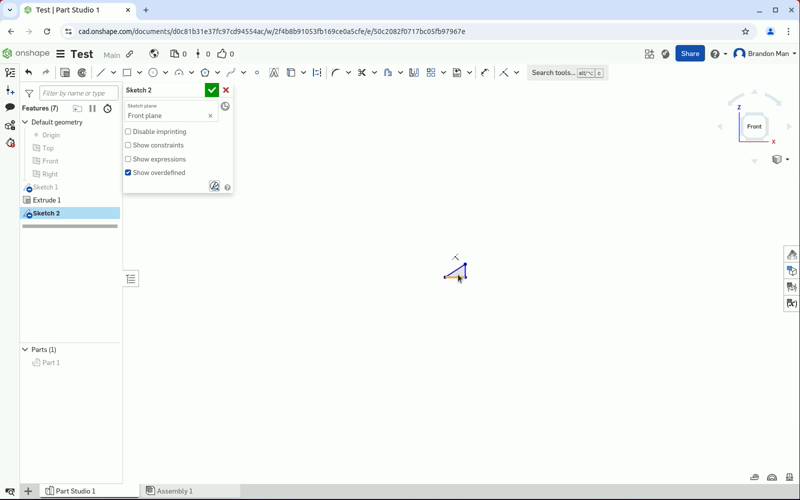
scroll(6)
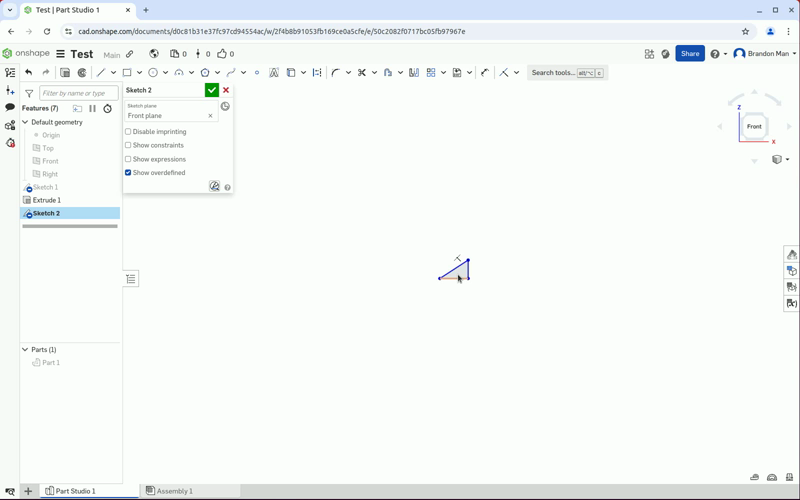
scroll(6)
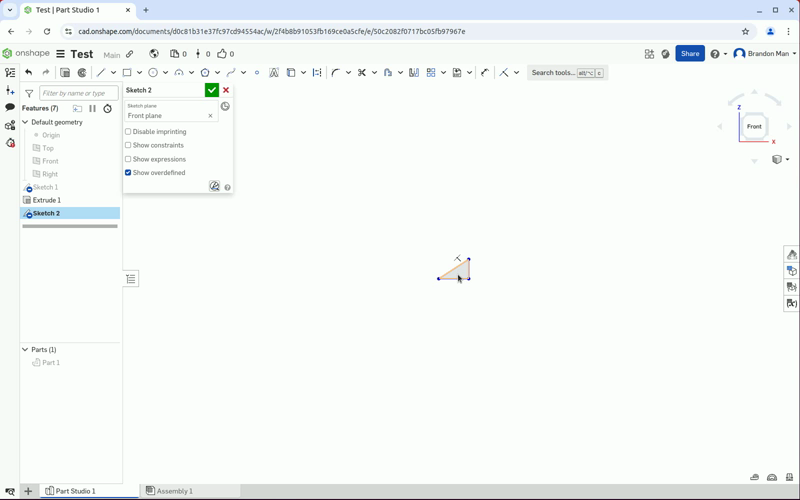
scroll(6)
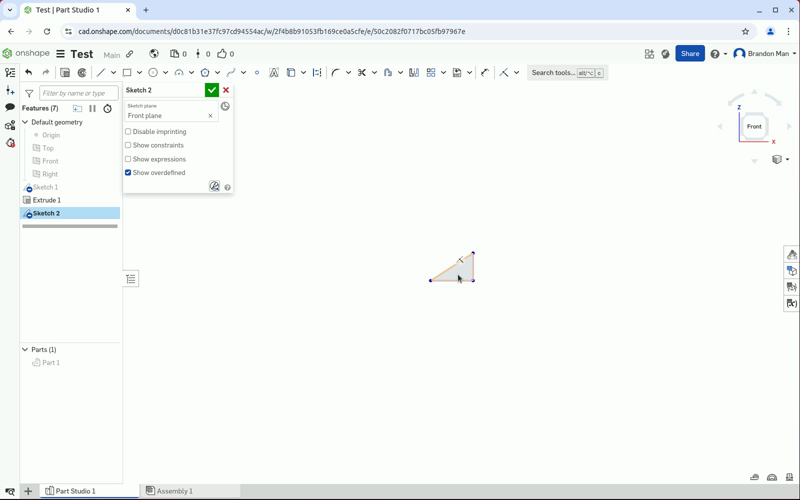
scroll(6)
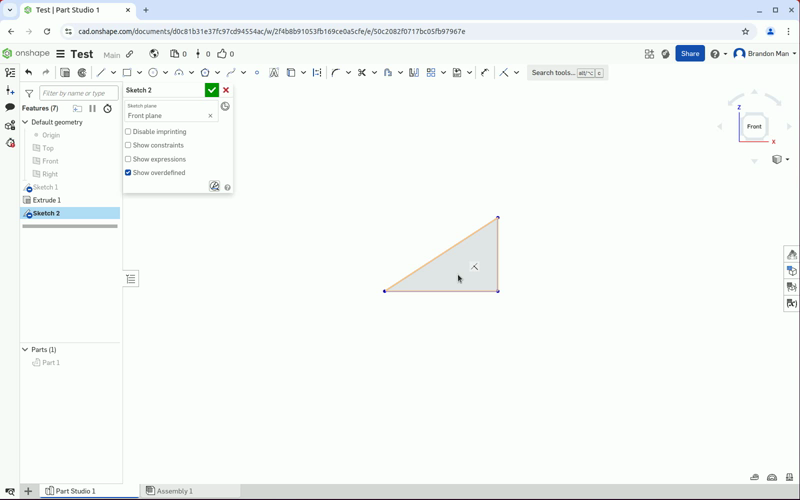
click(458, 274)
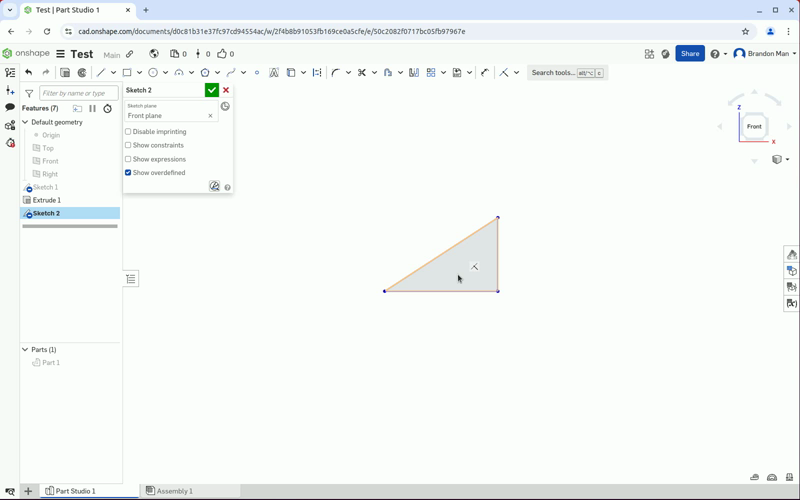
scroll(-6)
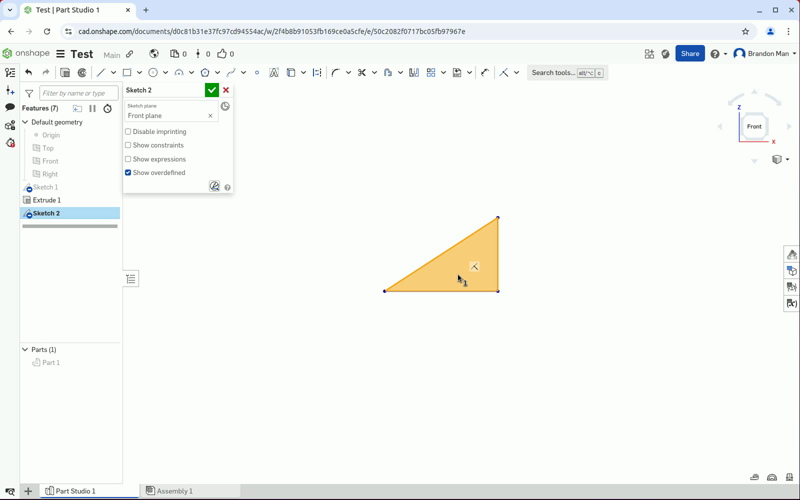
scroll(-6)
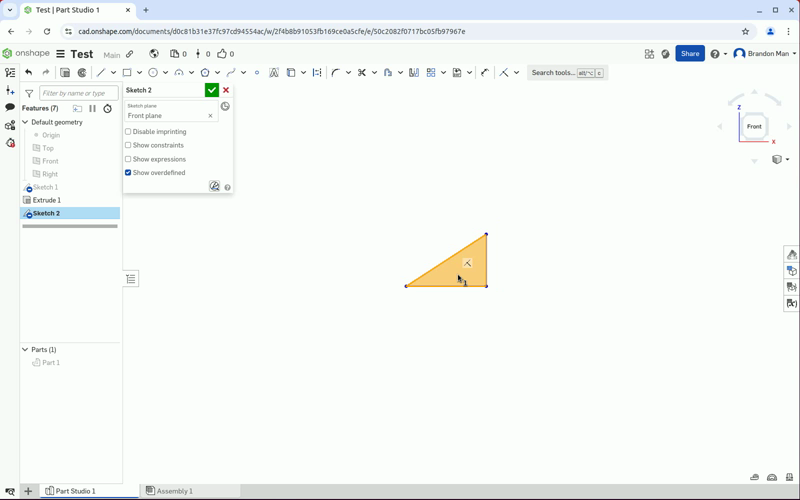
scroll(-6)
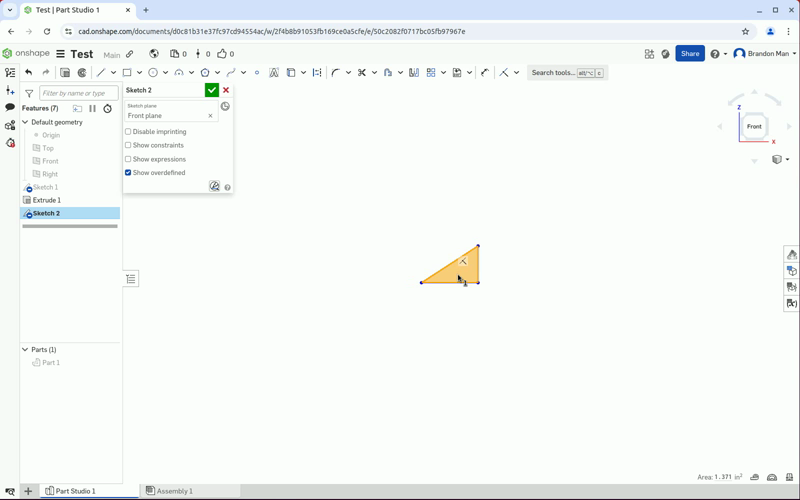
scroll(-6)
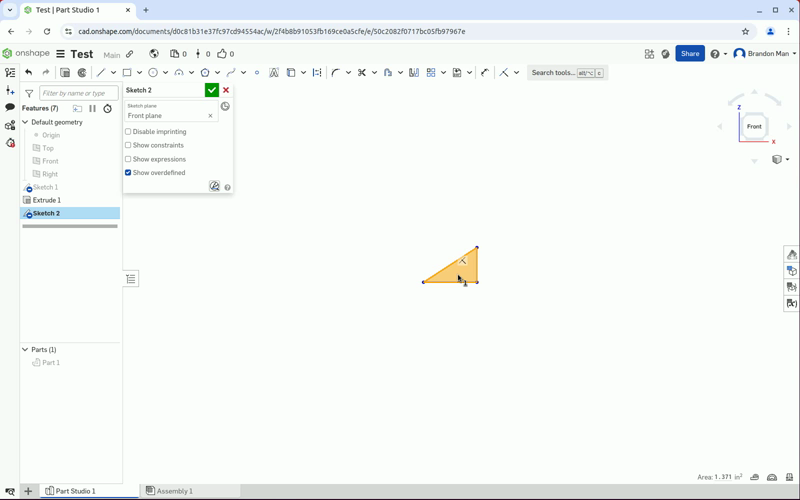
scroll(-6)
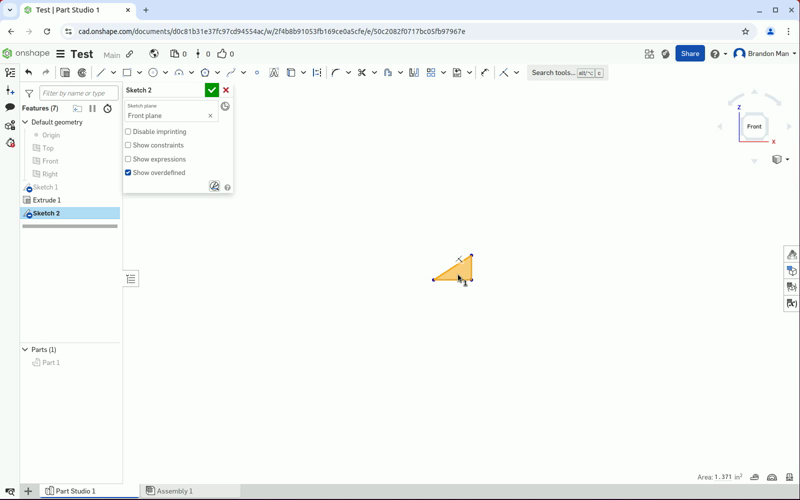
scroll(-6)
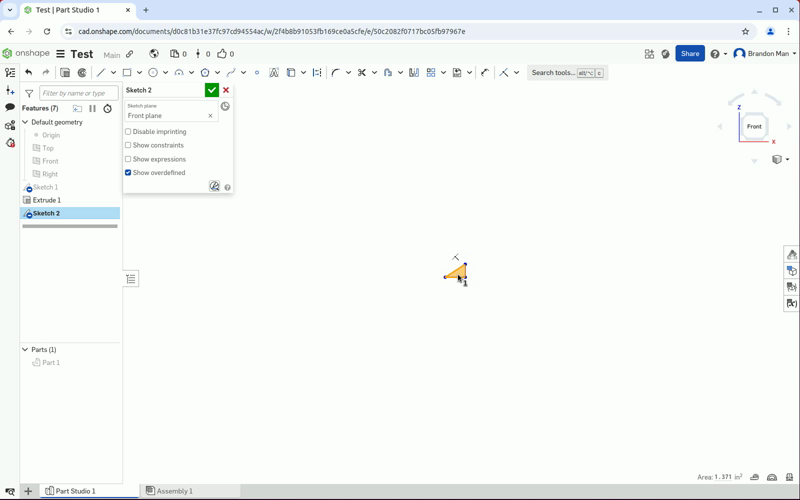
scroll(-6)
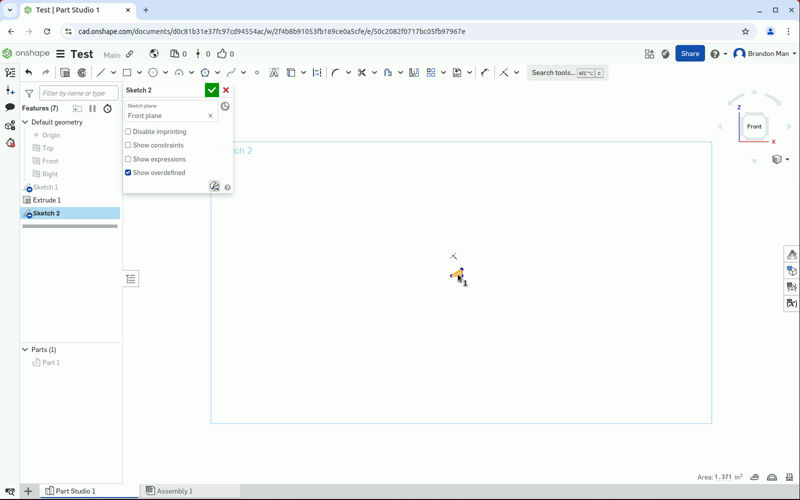
mouse_move(73, 352)
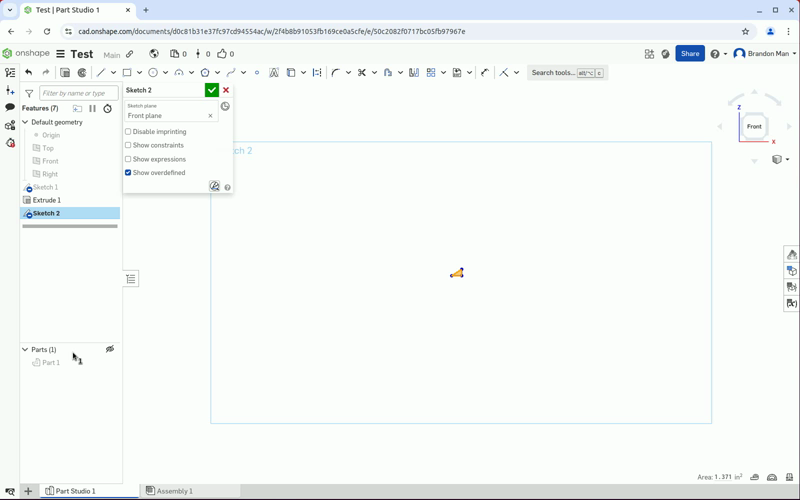
key(shift+y)
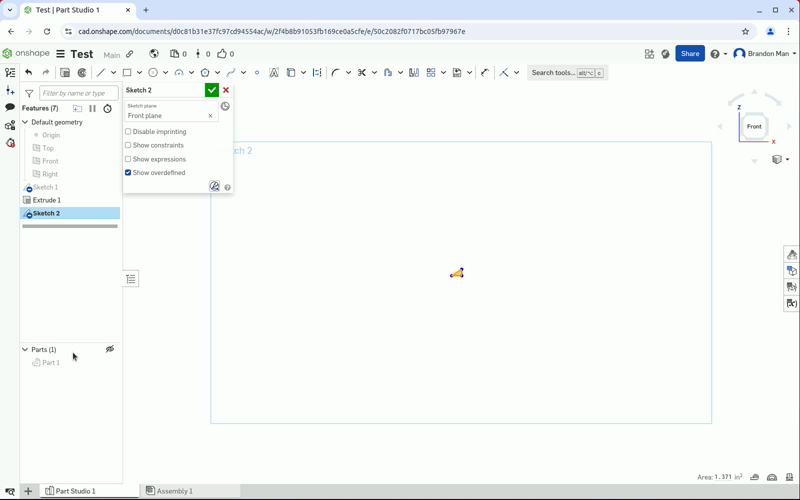
key(shift+e)
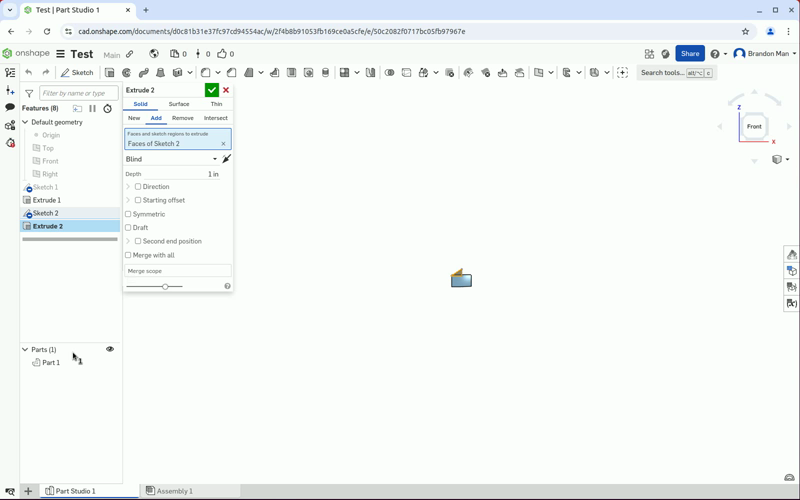
mouse_move(143, 106)
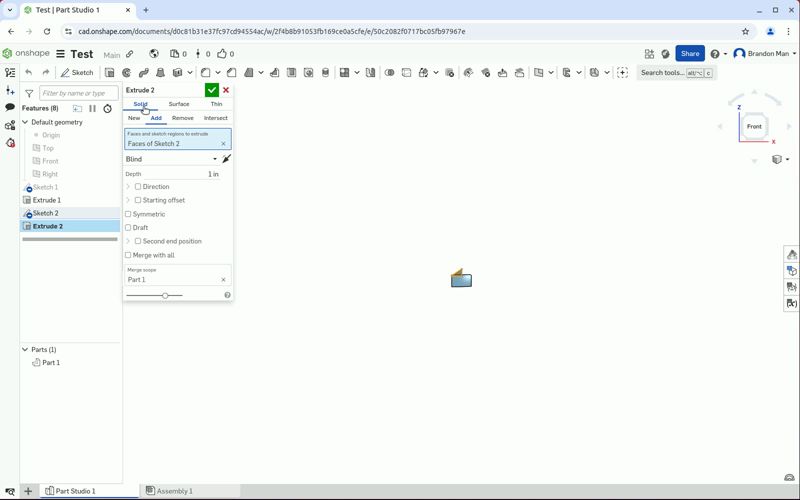
click(143, 106)
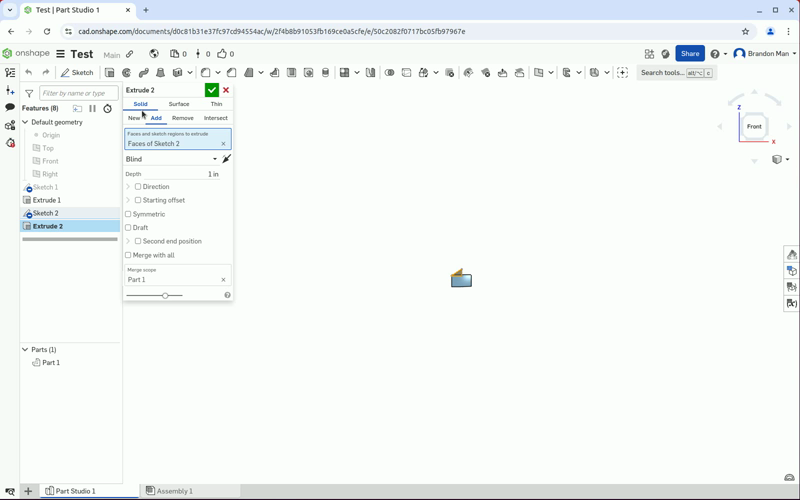
mouse_move(137, 120)
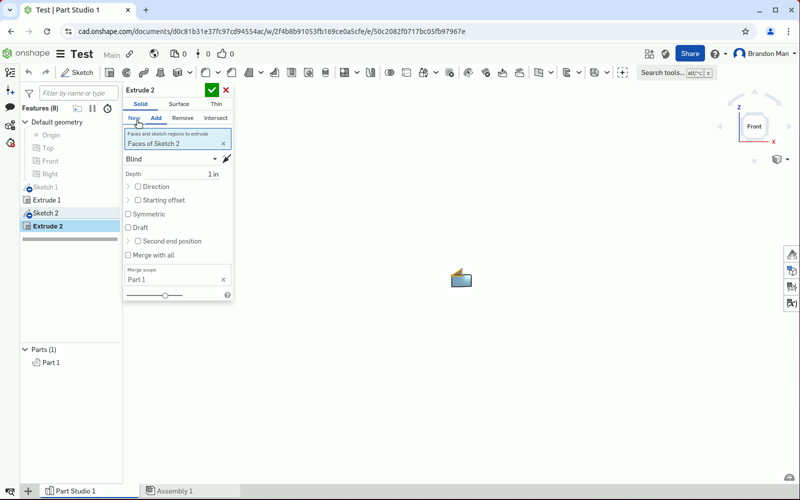
click(137, 120)
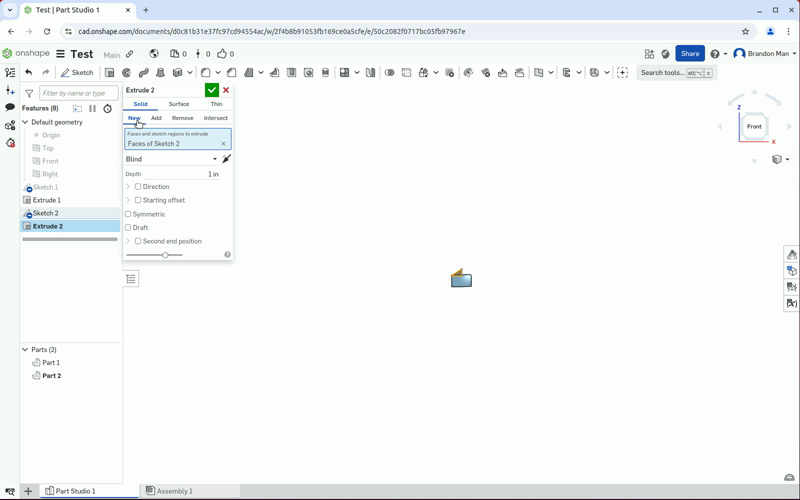
key(tab, 4)
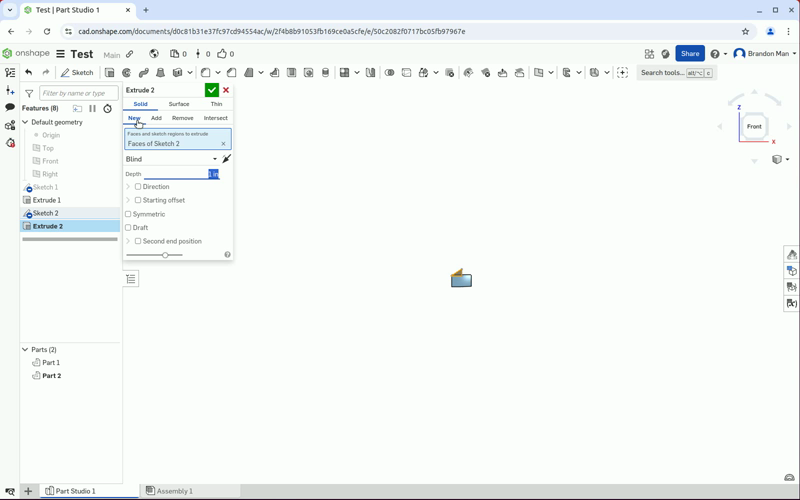
text(23.108)
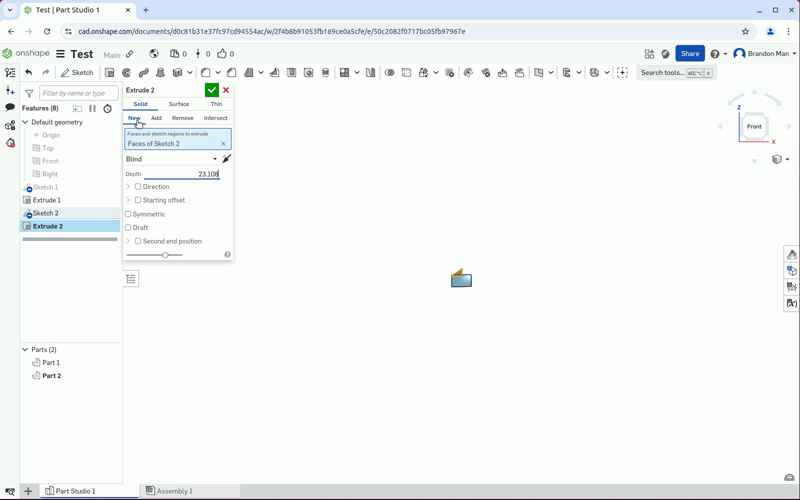
key(enter)
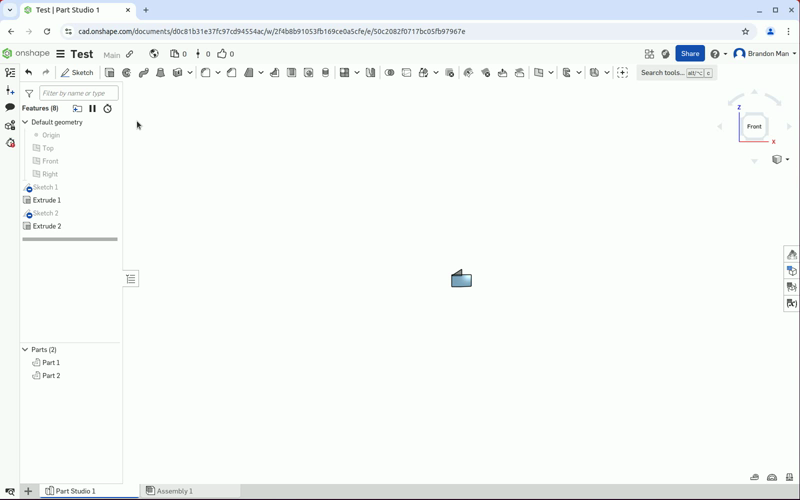
key(shift+h)
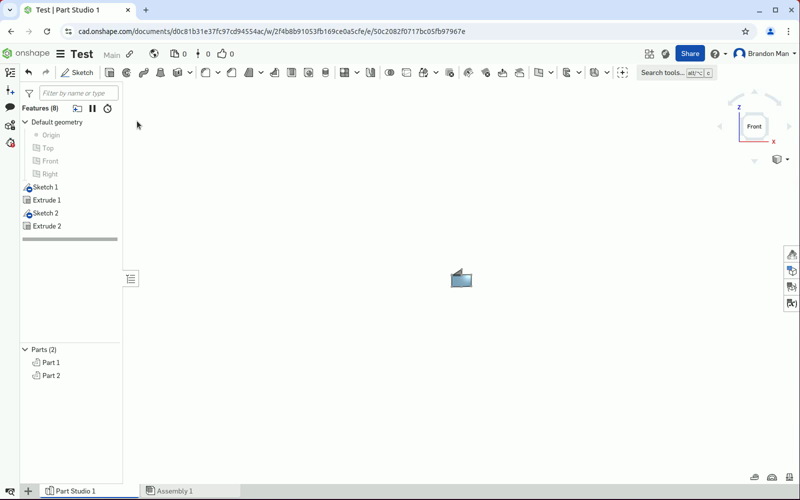
key(shift+h)
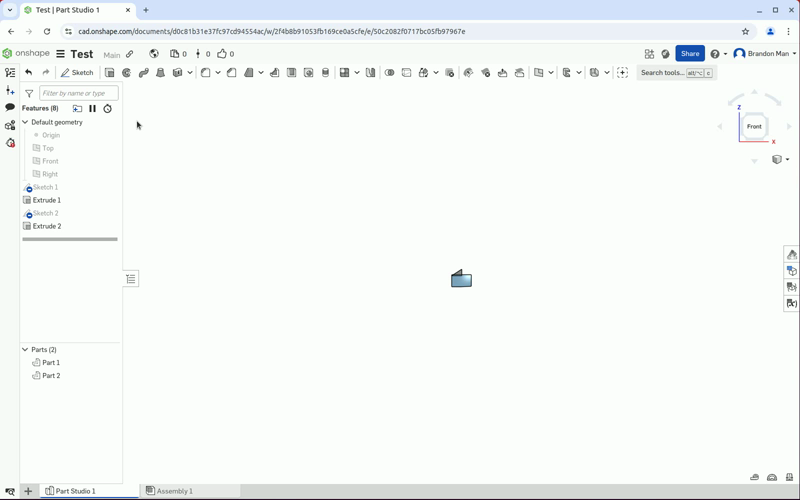
mouse_move(73, 189)
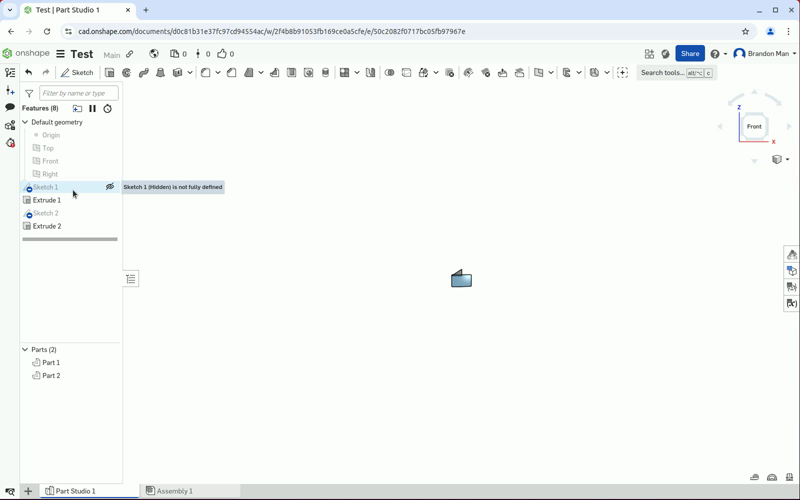
click(73, 189)
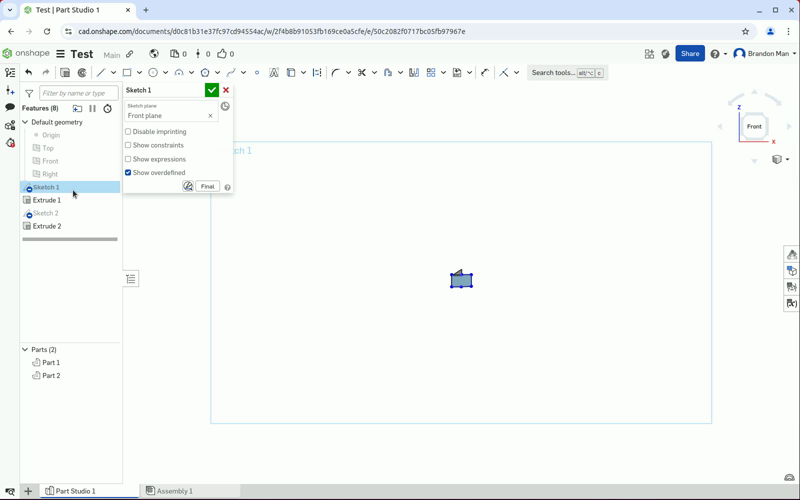
mouse_move(229, 92)
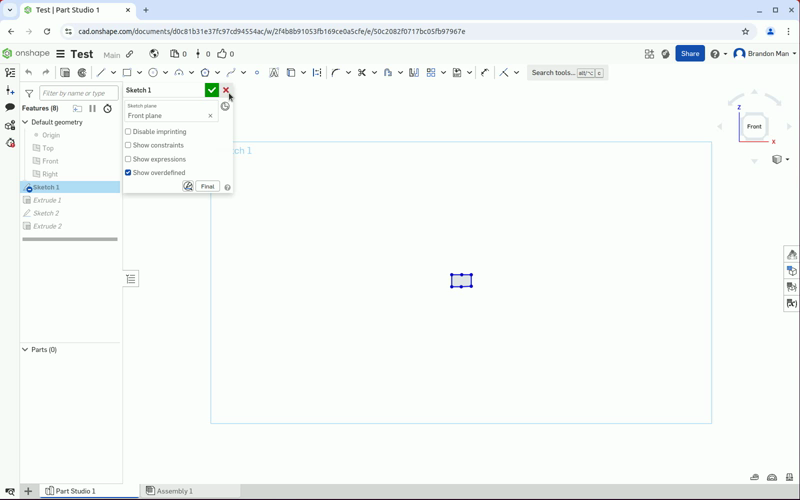
click(229, 92)
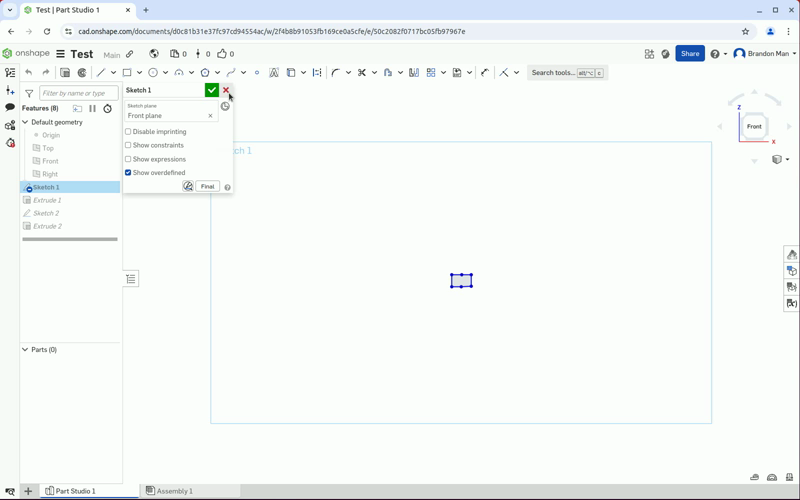
key(shift+s)
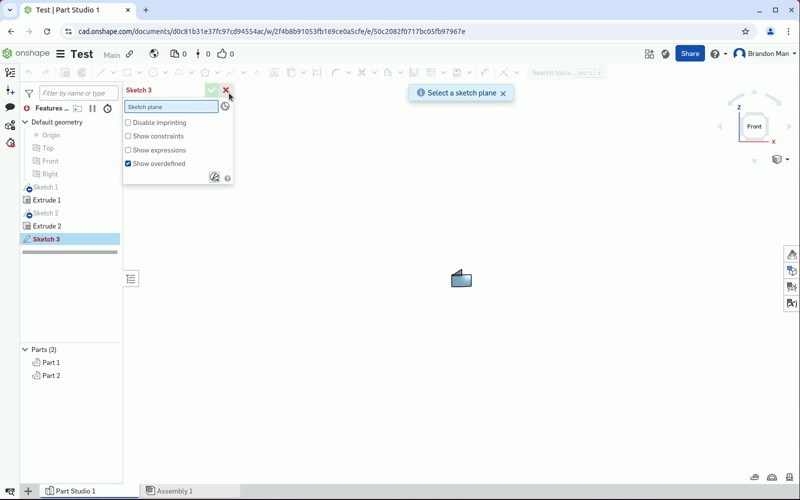
mouse_move(73, 163)
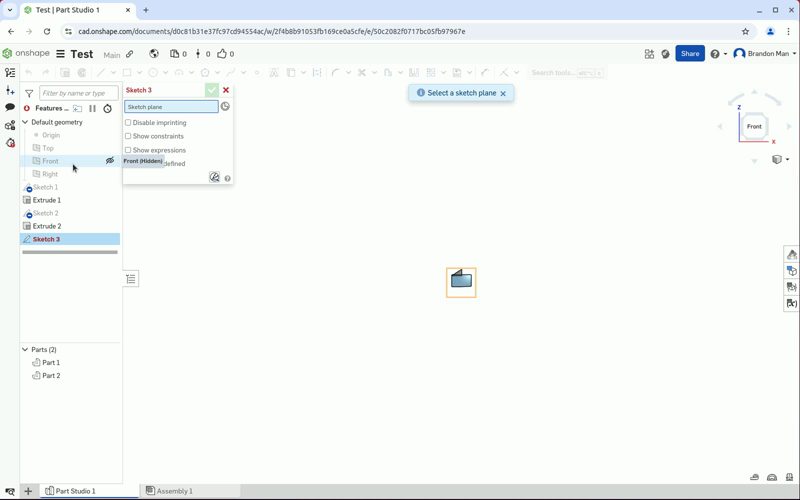
click(73, 163)
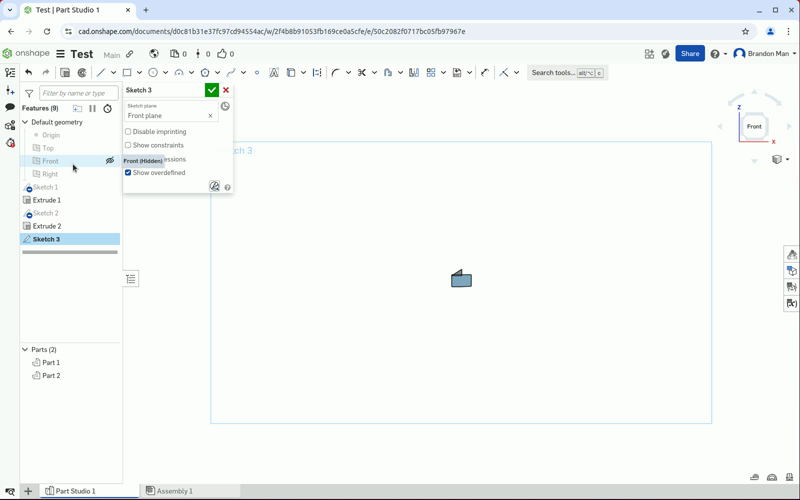
mouse_move(73, 352)
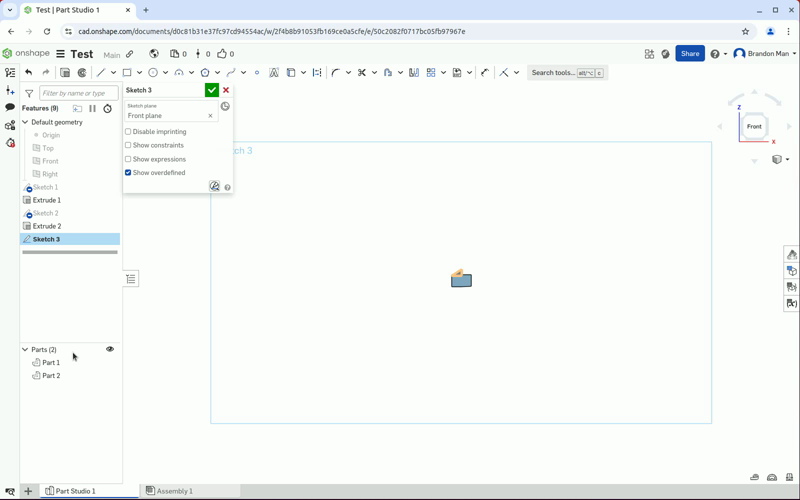
key(y)
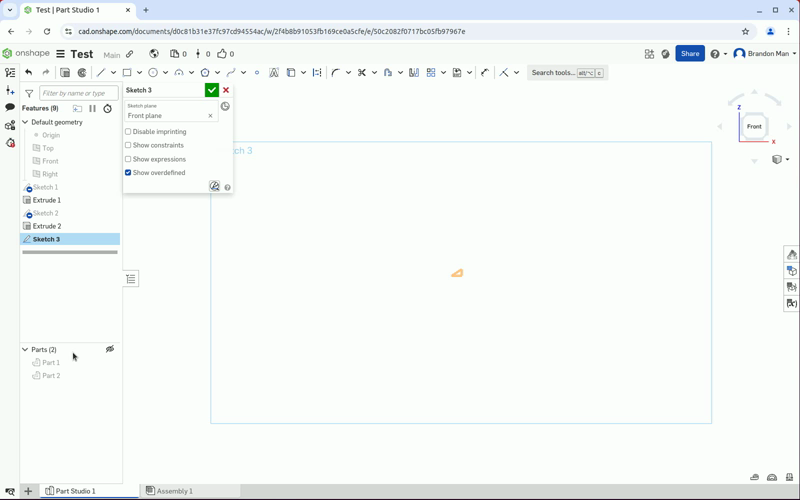
key(l)
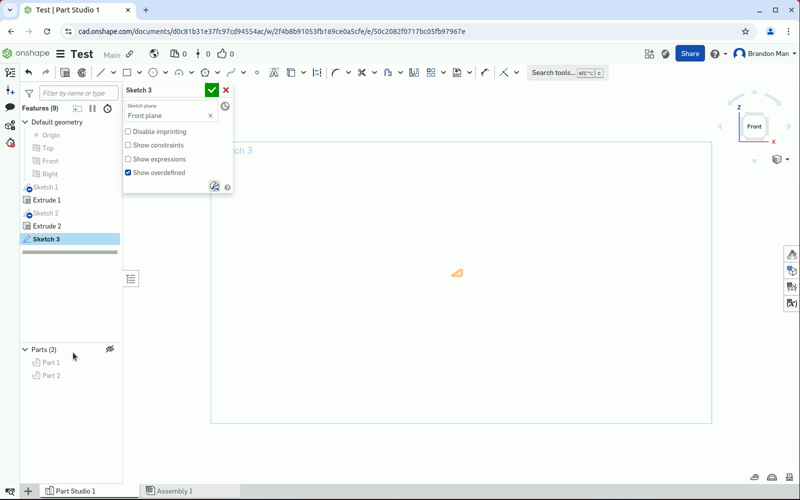
key_down(shift)
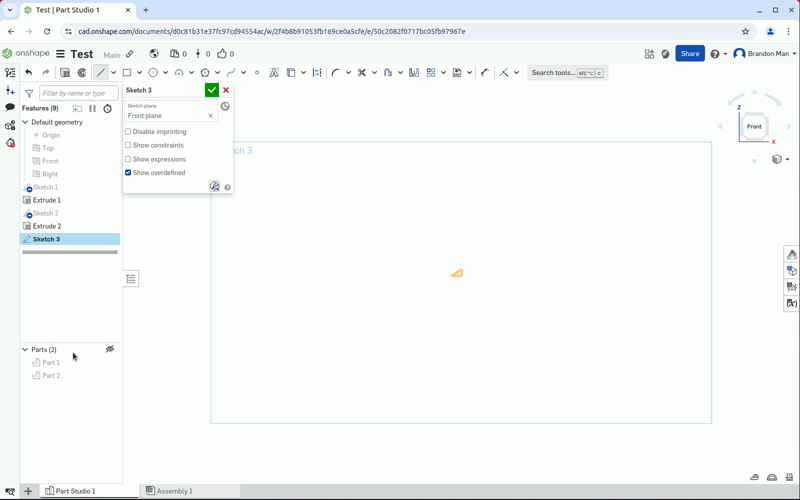
mouse_move(460, 293)
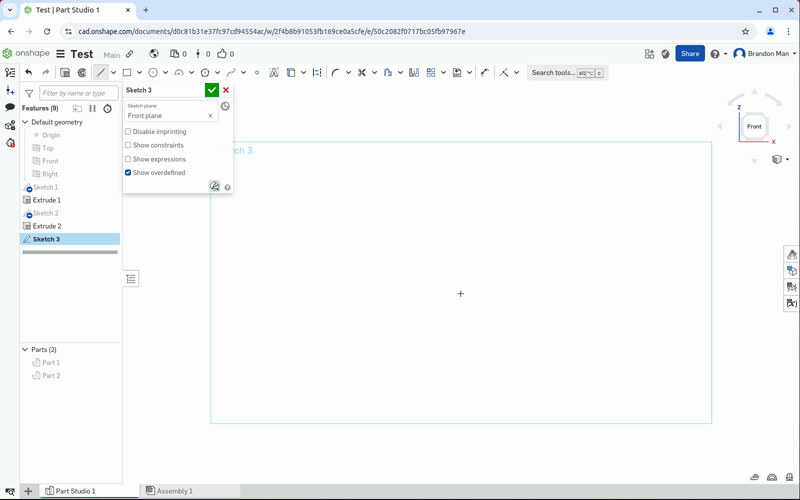
click(460, 293)
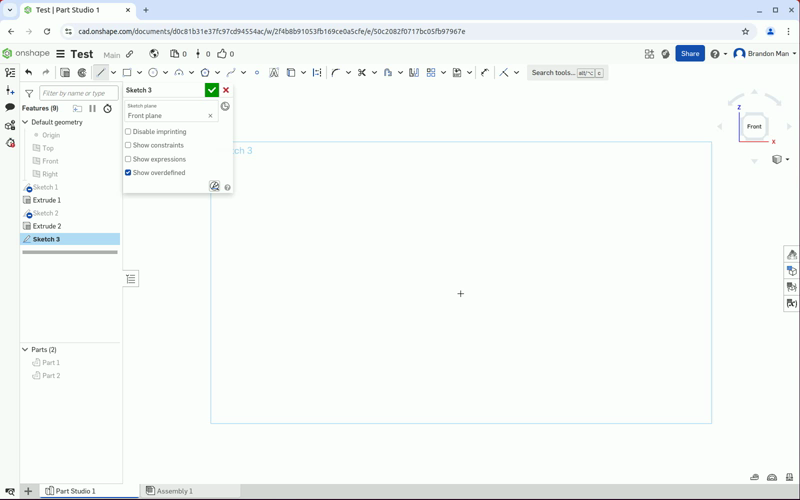
key_up(shift)
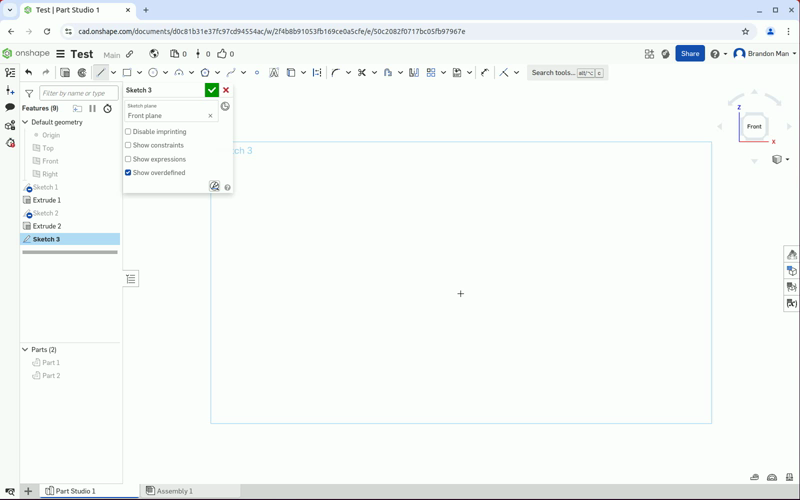
key_down(shift)
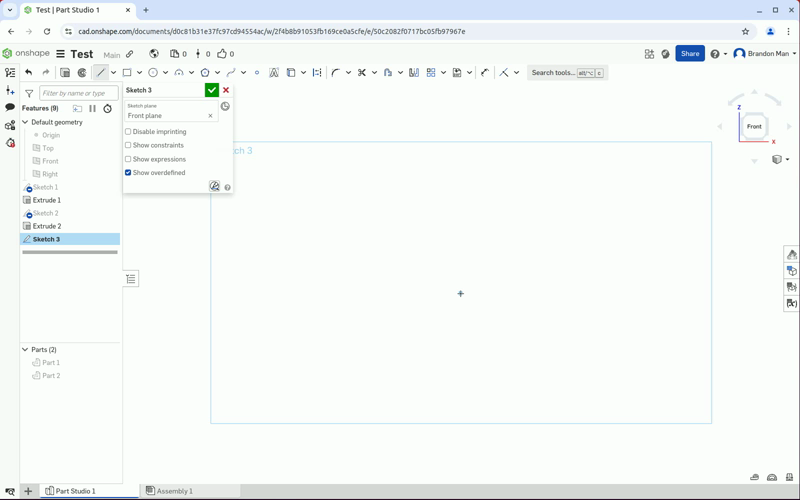
mouse_move(490, 293)
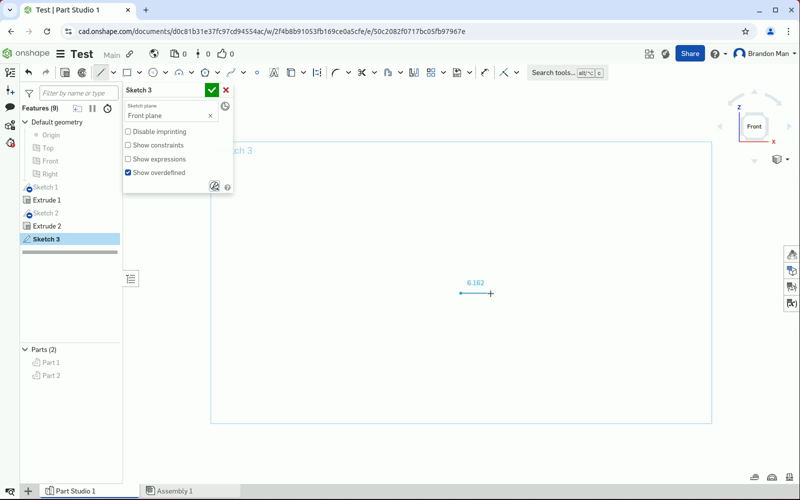
mouse_move(471, 286)
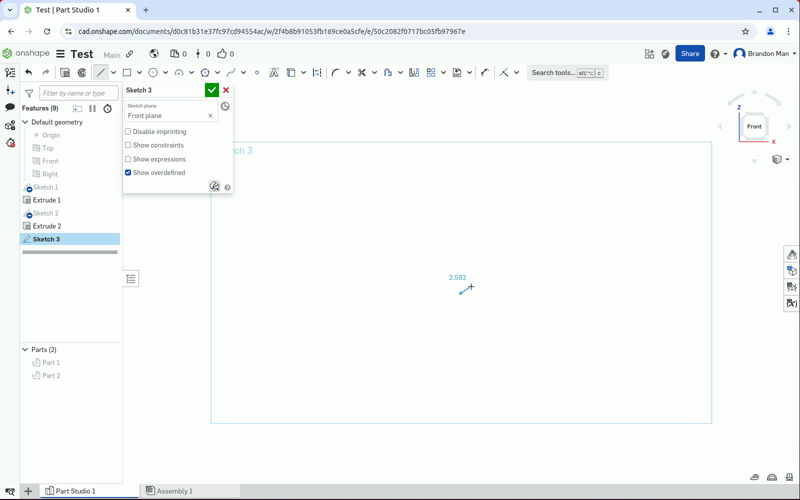
click(471, 286)
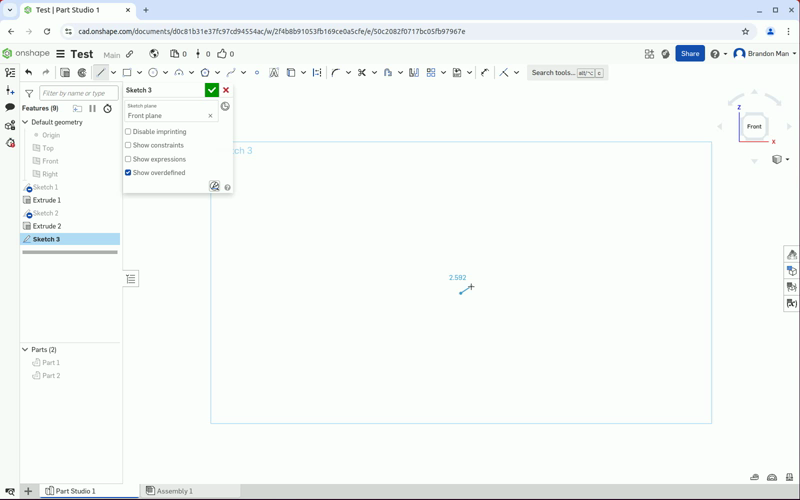
key_up(shift)
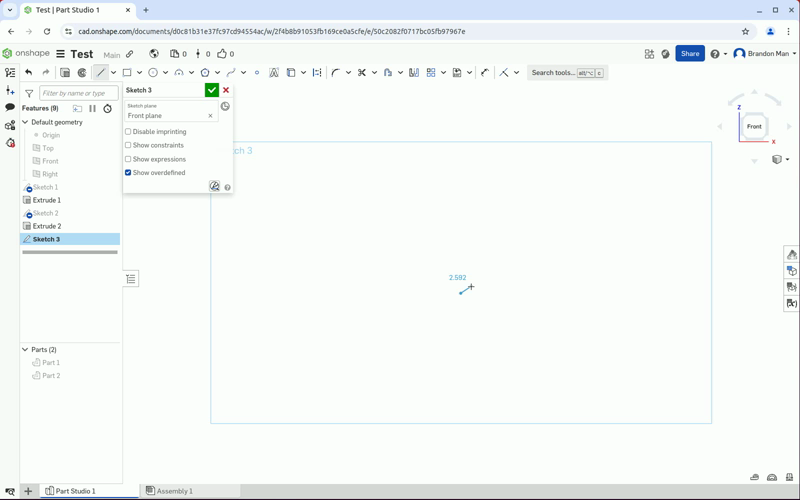
key_down(shift)
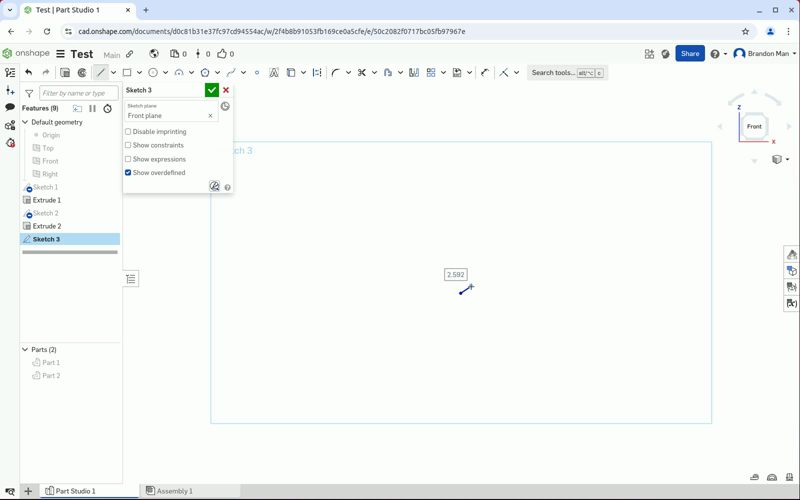
mouse_move(501, 286)
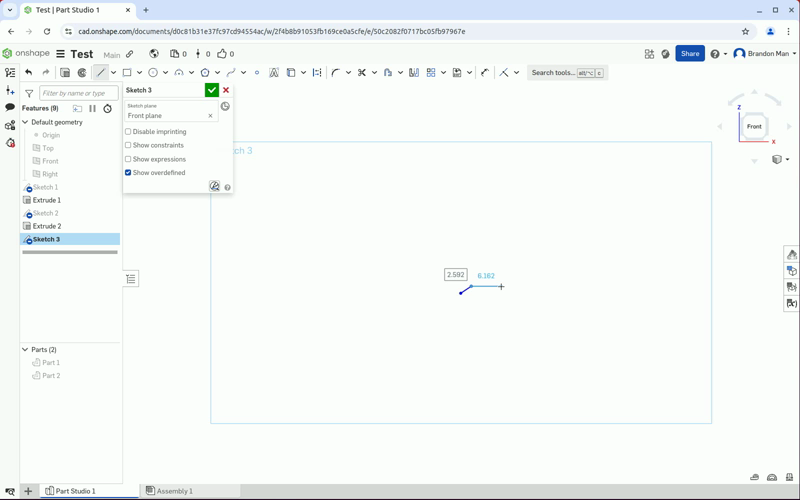
mouse_move(460, 286)
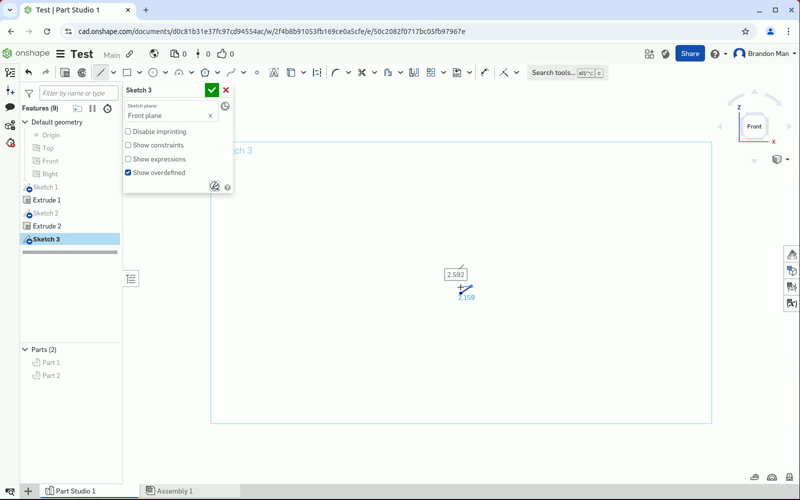
click(460, 286)
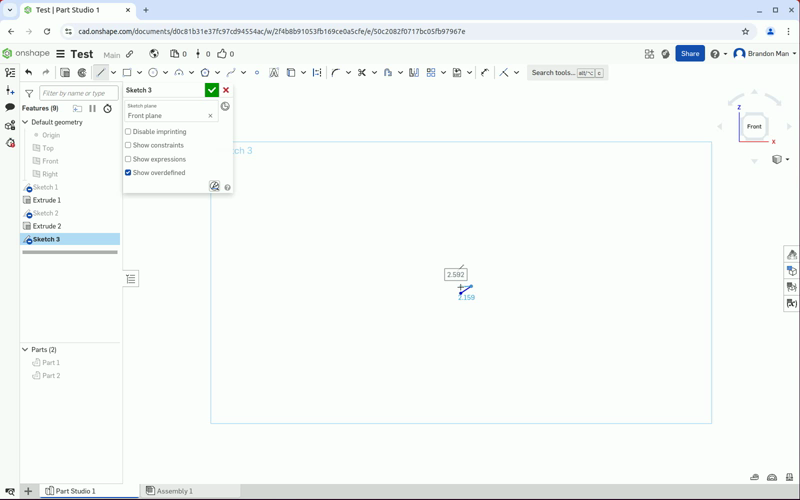
key_up(shift)
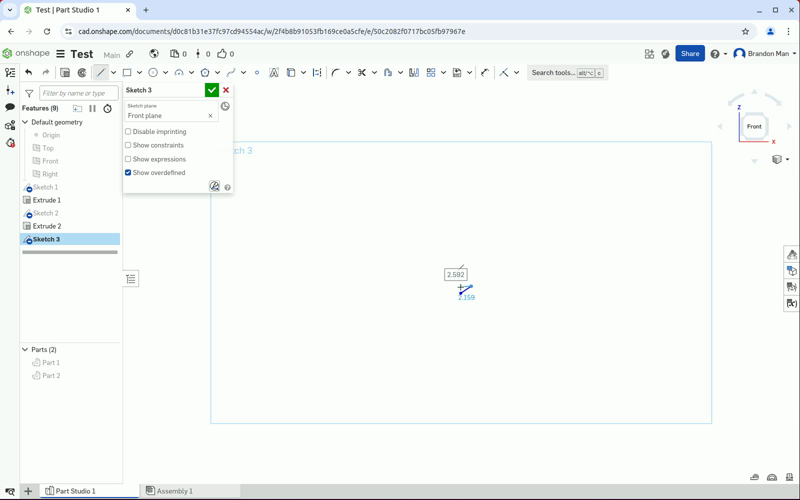
mouse_move(490, 286)
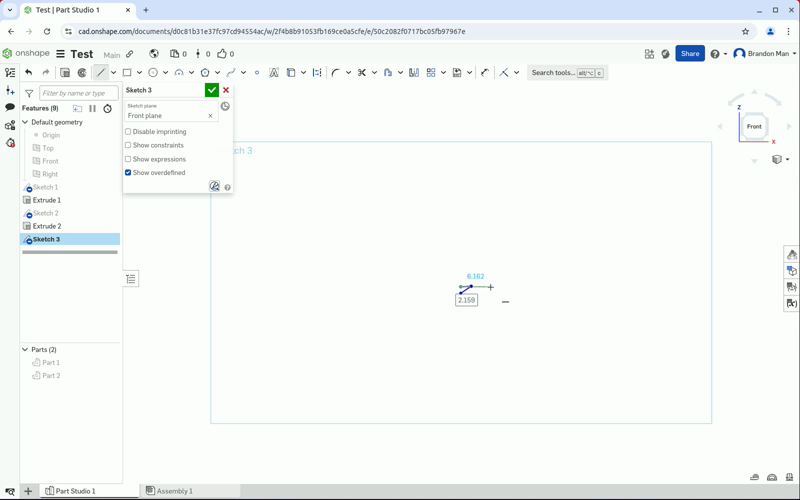
key_down(shift)
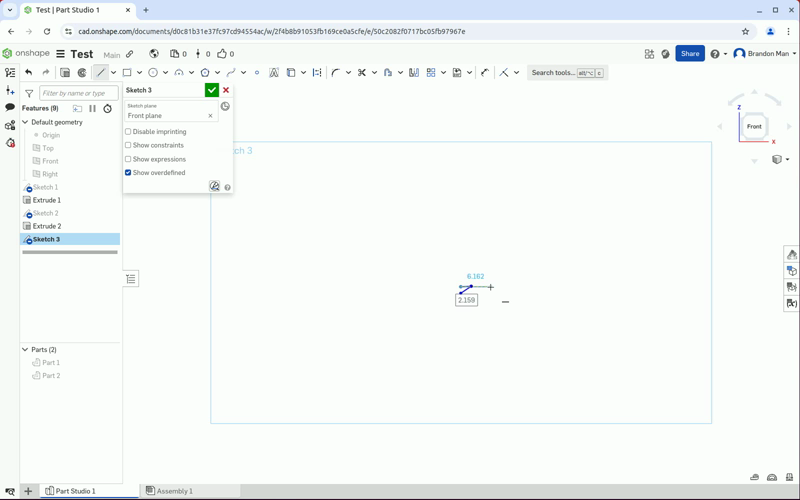
mouse_move(460, 293)
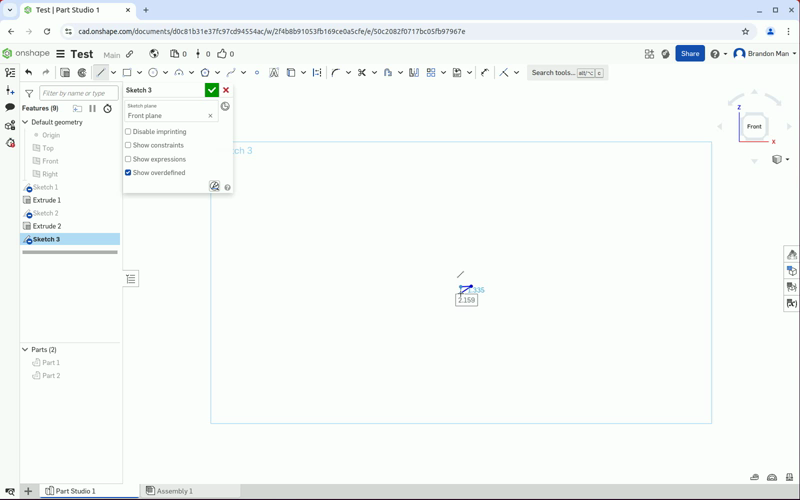
scroll(6)
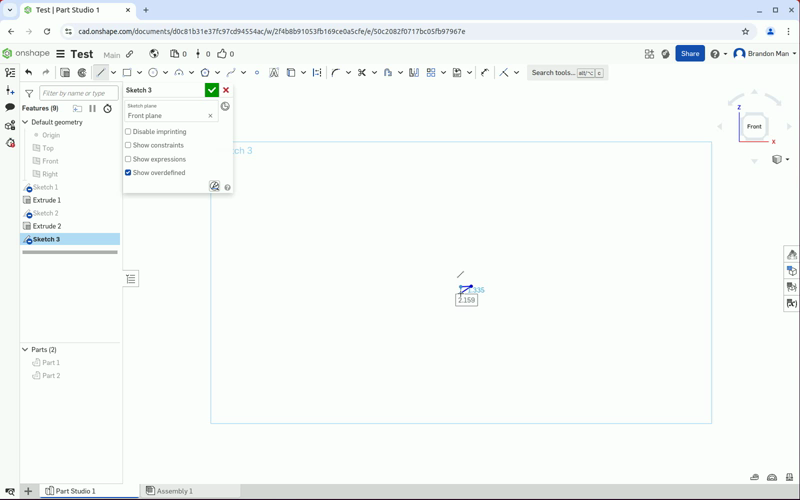
scroll(6)
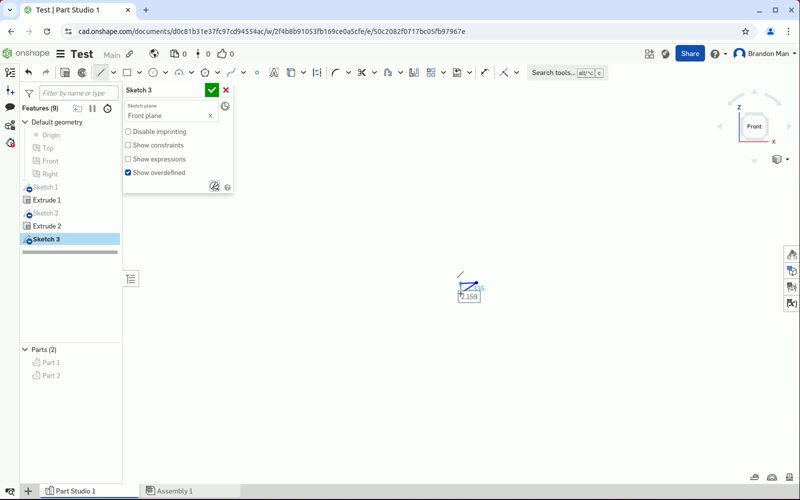
scroll(6)
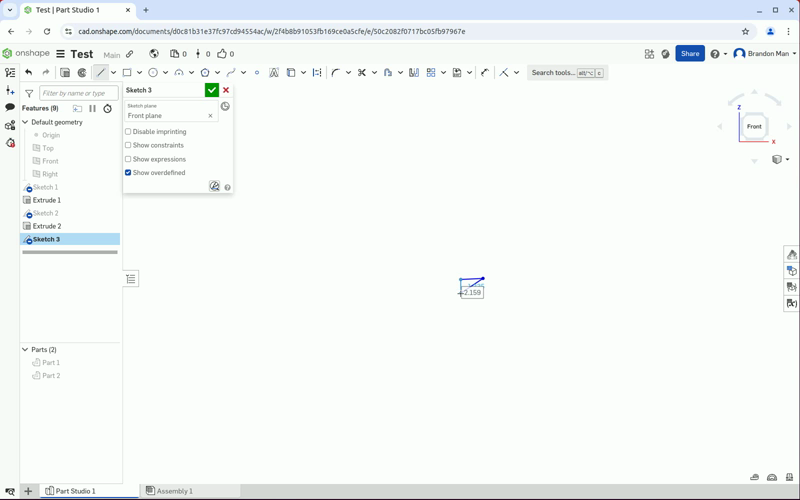
scroll(6)
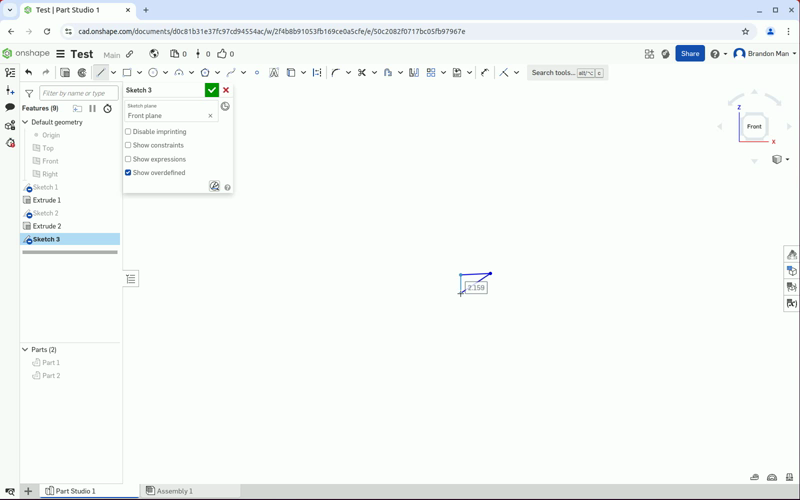
scroll(6)
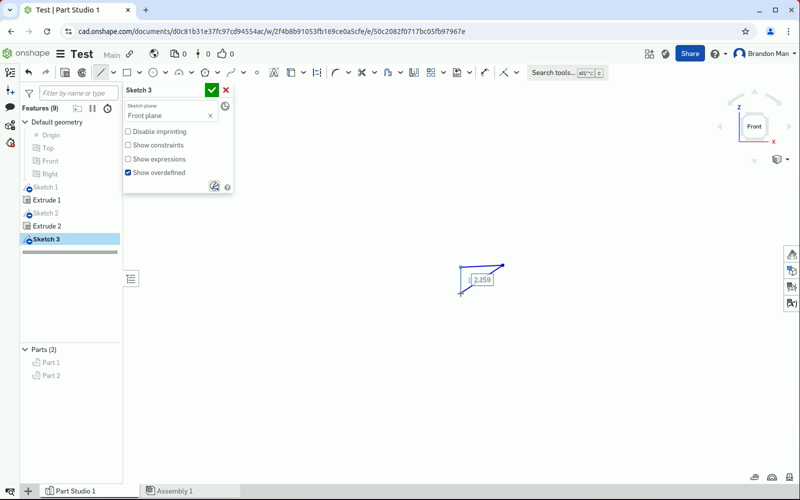
scroll(6)
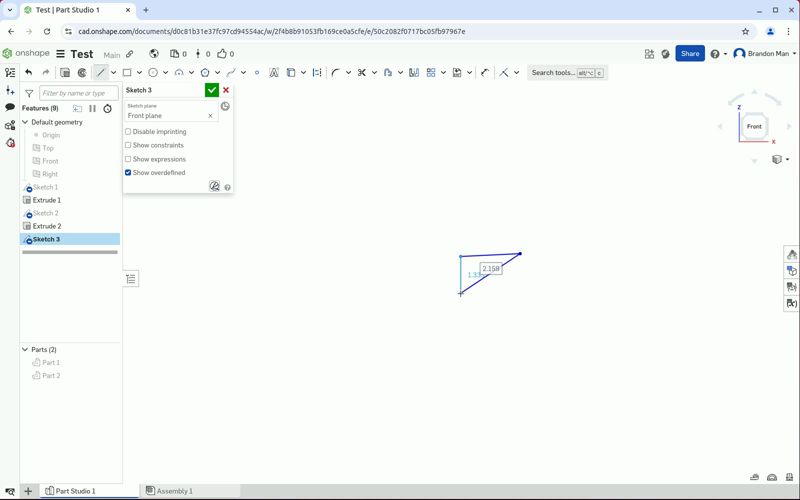
scroll(6)
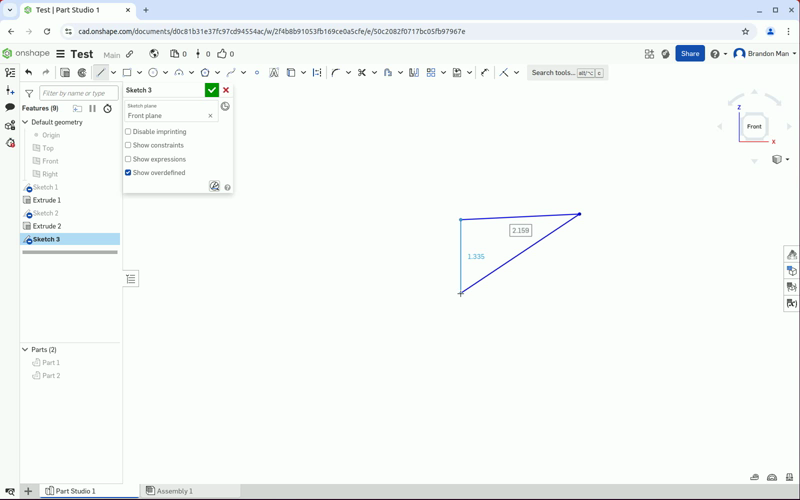
key_up(shift)
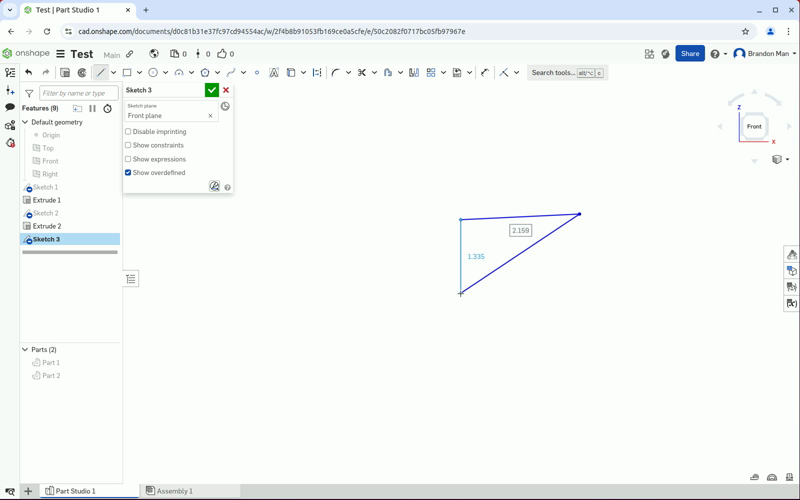
click(460, 293)
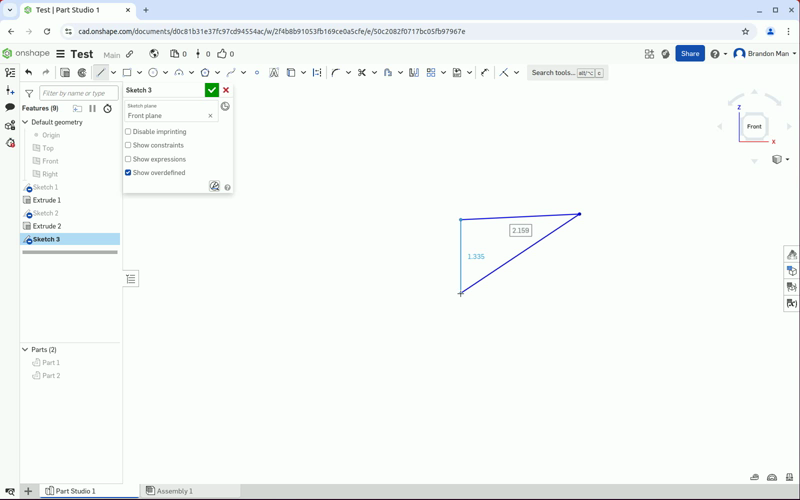
scroll(-6)
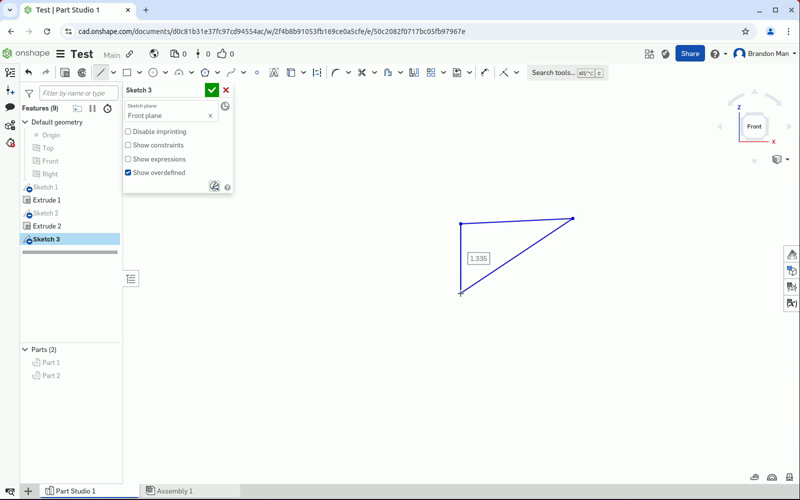
scroll(-6)
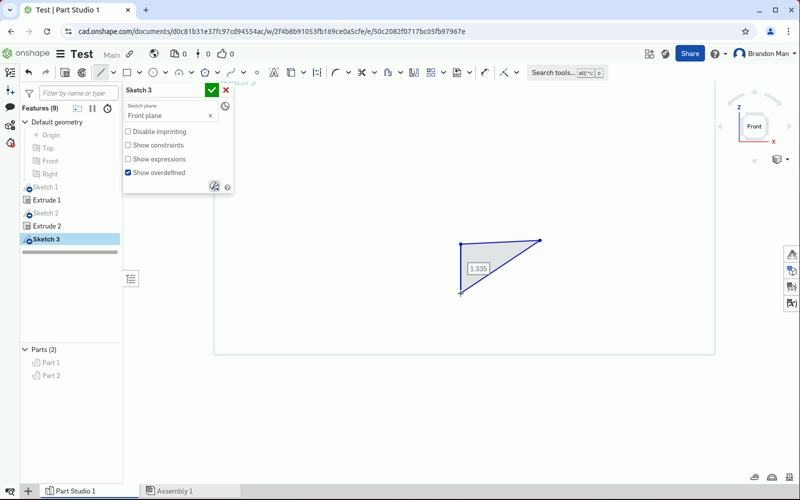
scroll(-6)
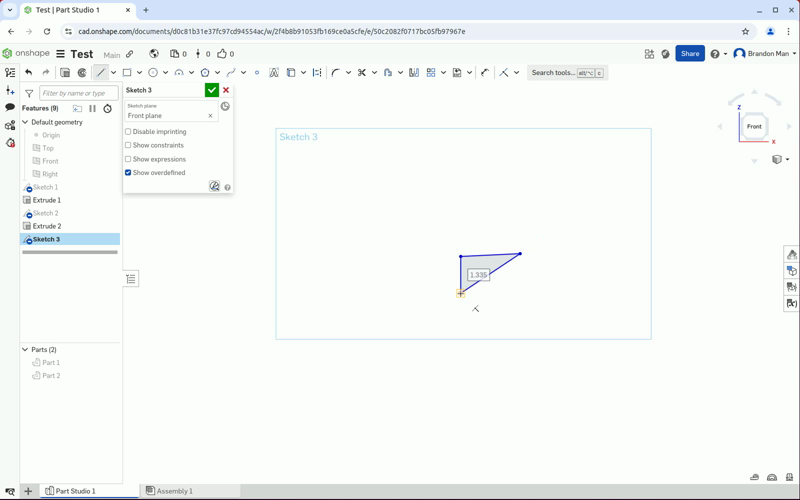
scroll(-6)
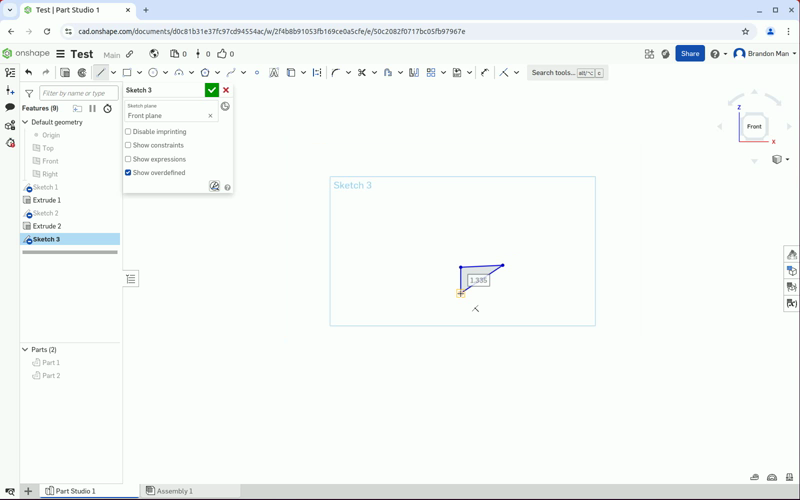
scroll(-6)
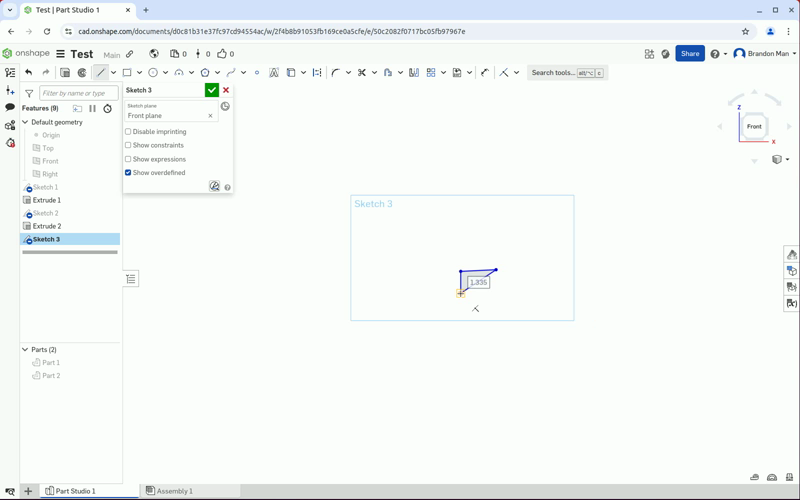
scroll(-6)
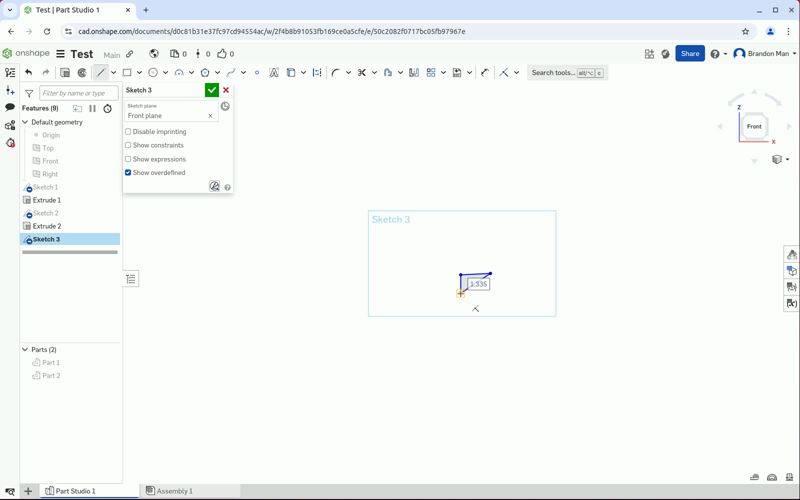
scroll(-6)
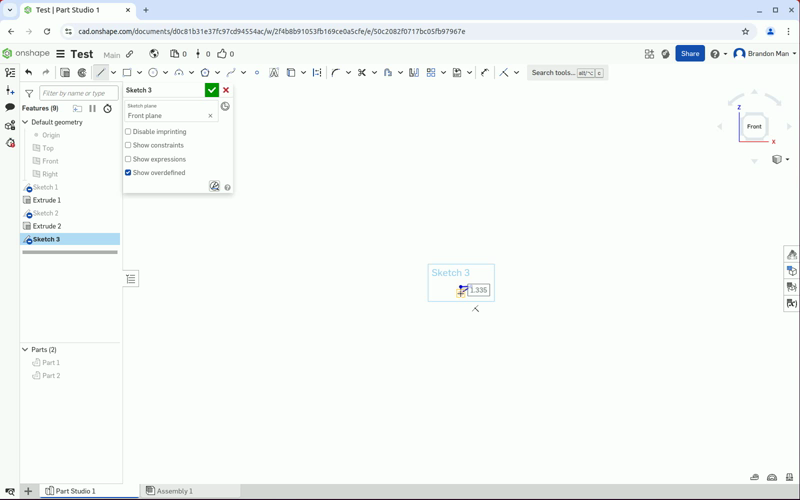
key(esc)
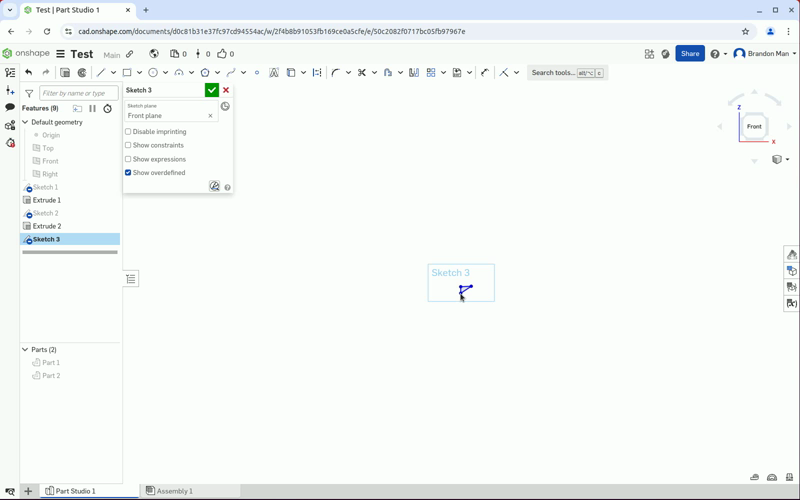
mouse_move(463, 287)
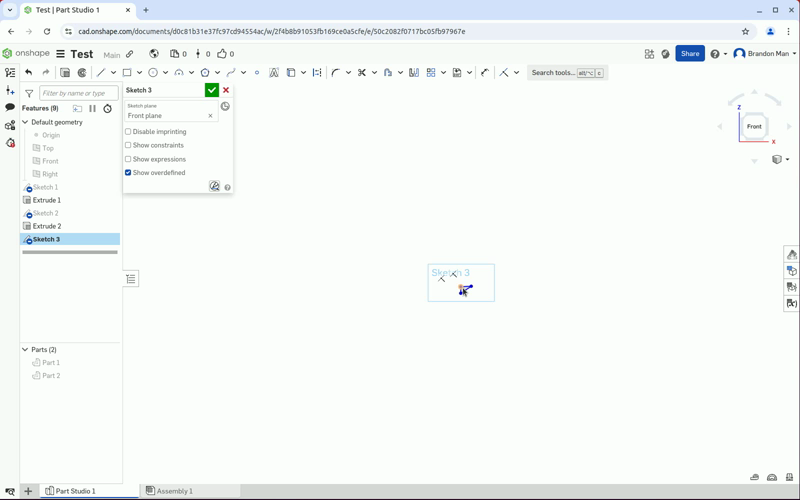
scroll(6)
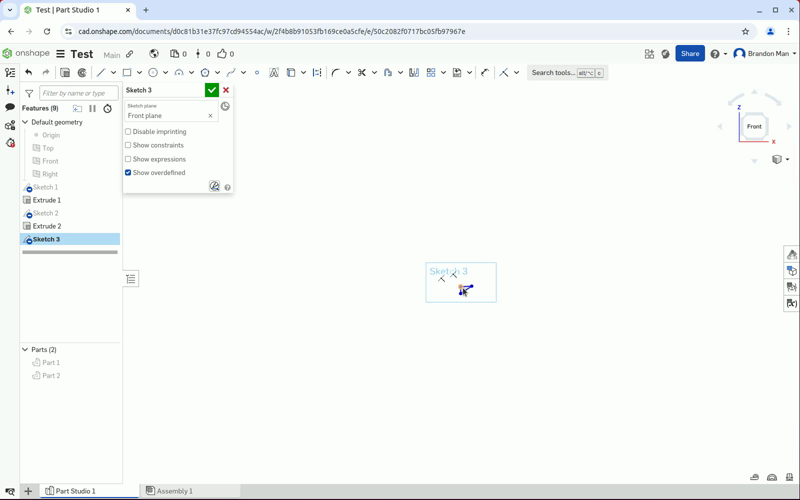
scroll(6)
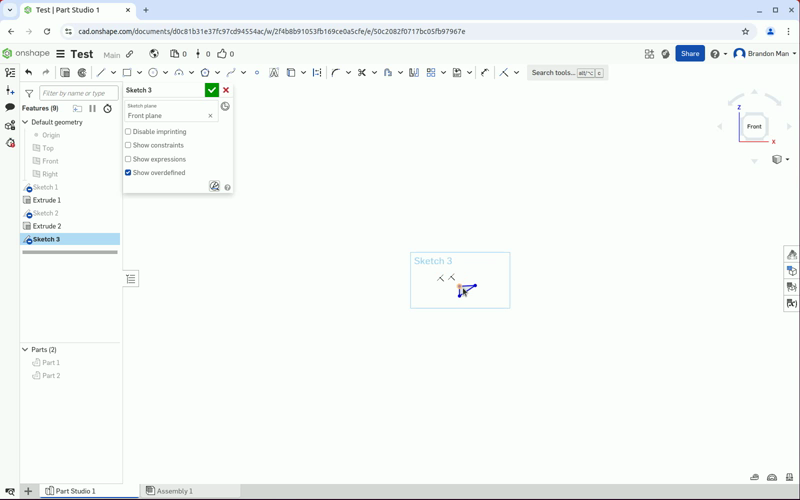
scroll(6)
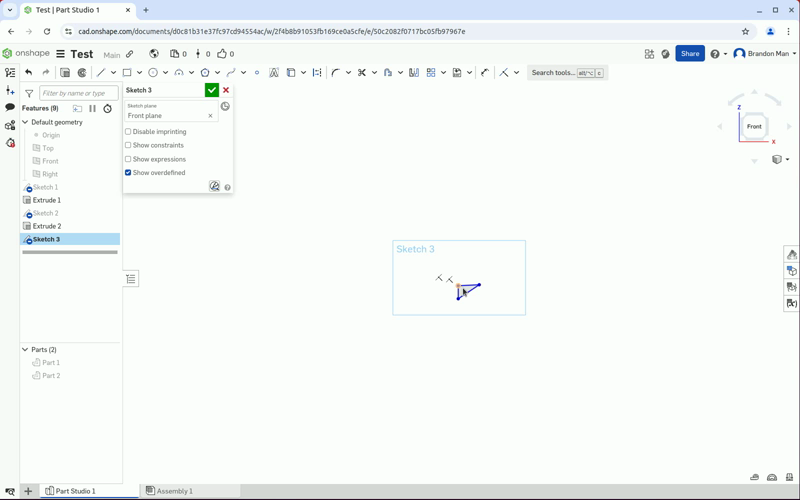
scroll(6)
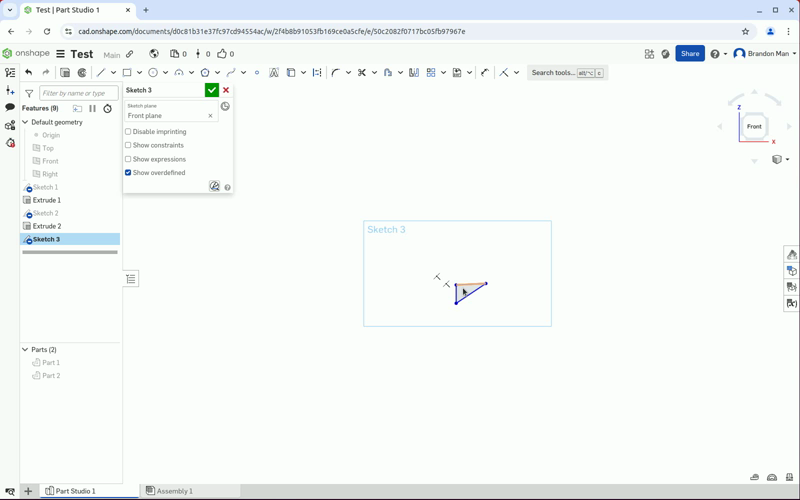
scroll(6)
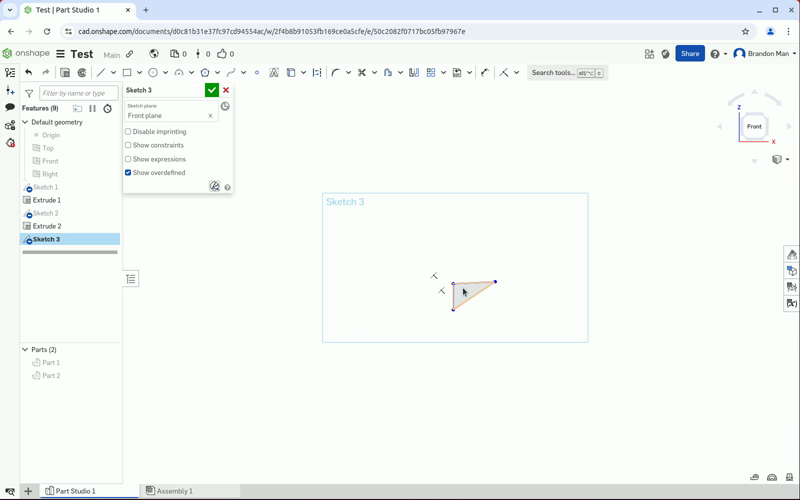
scroll(6)
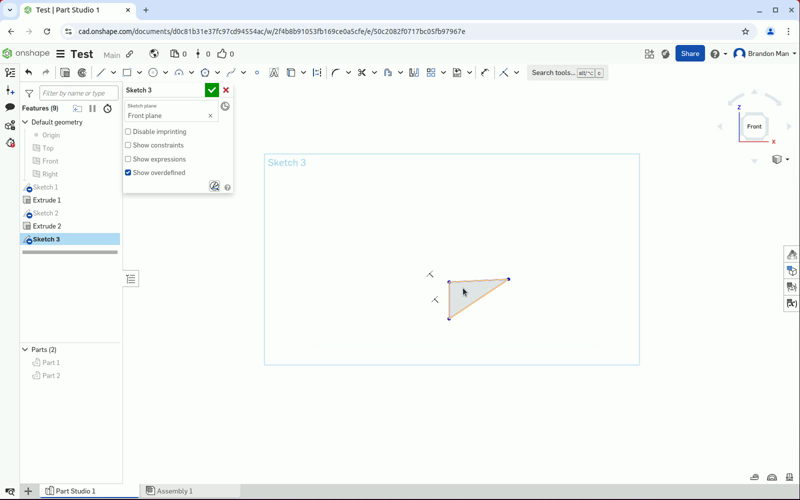
scroll(6)
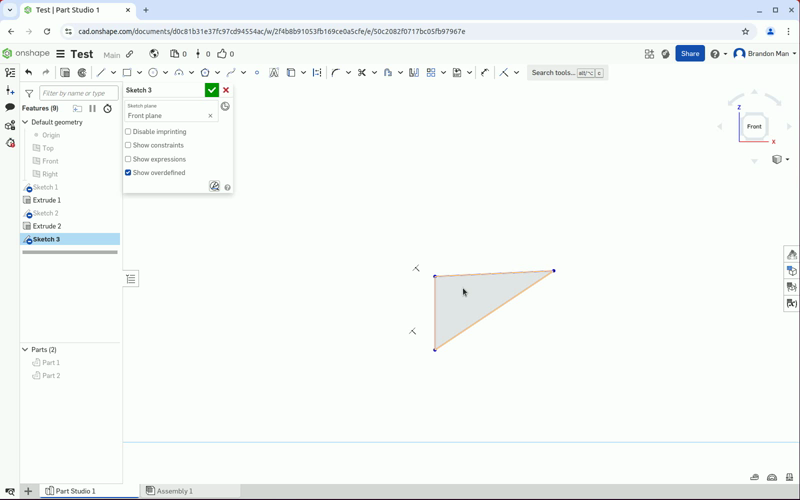
click(463, 287)
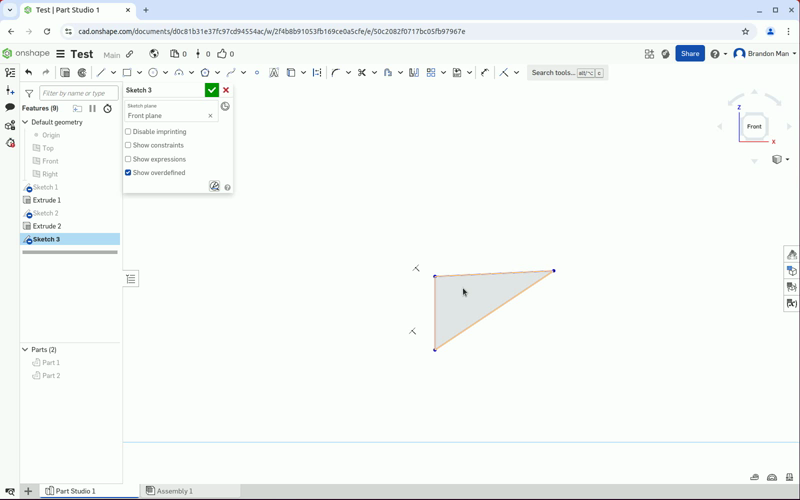
scroll(-6)
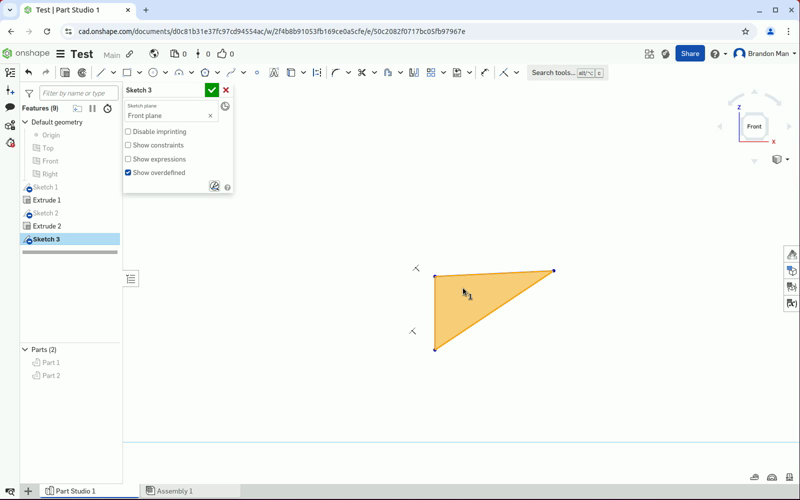
scroll(-6)
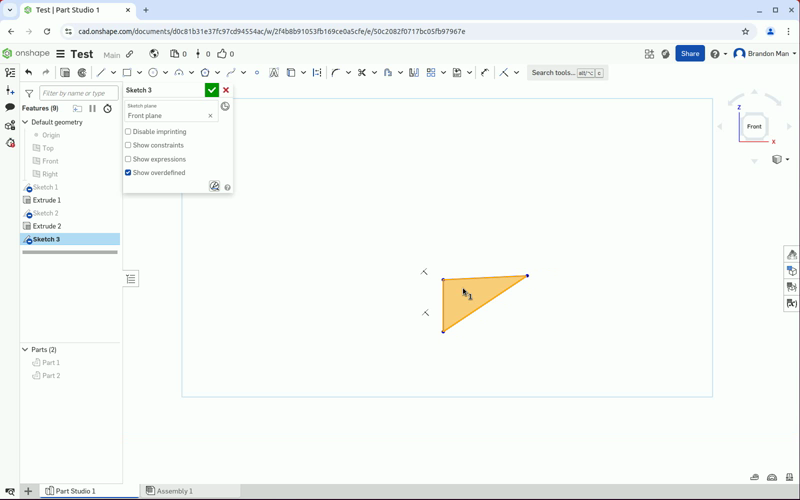
scroll(-6)
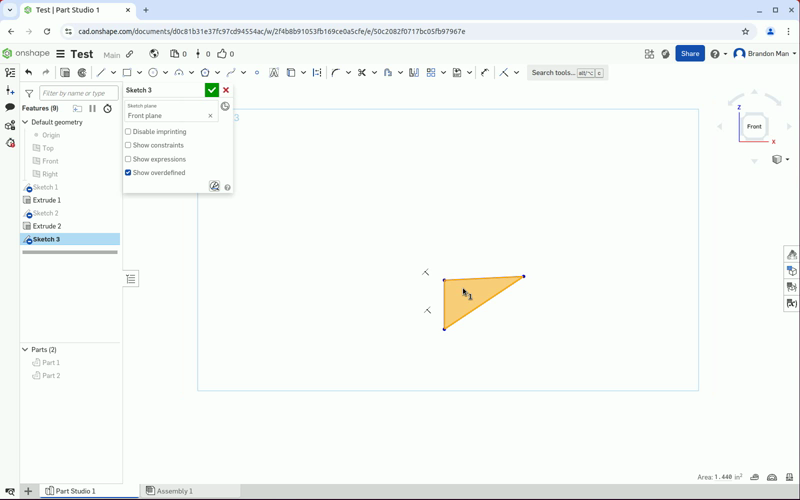
scroll(-6)
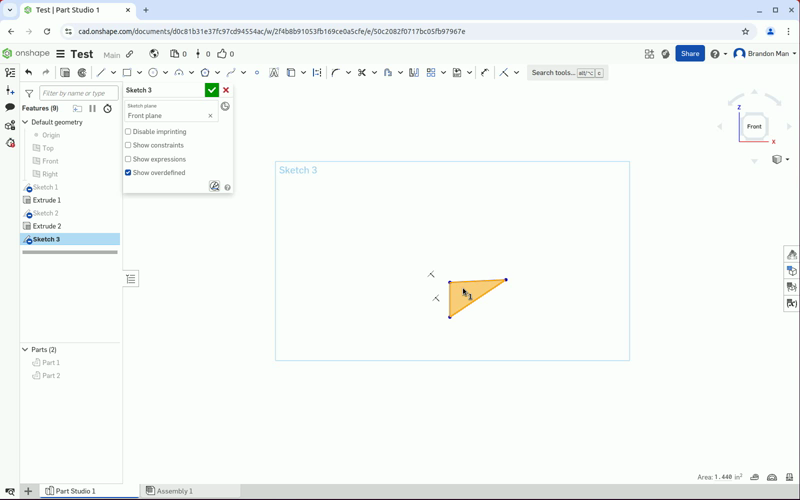
scroll(-6)
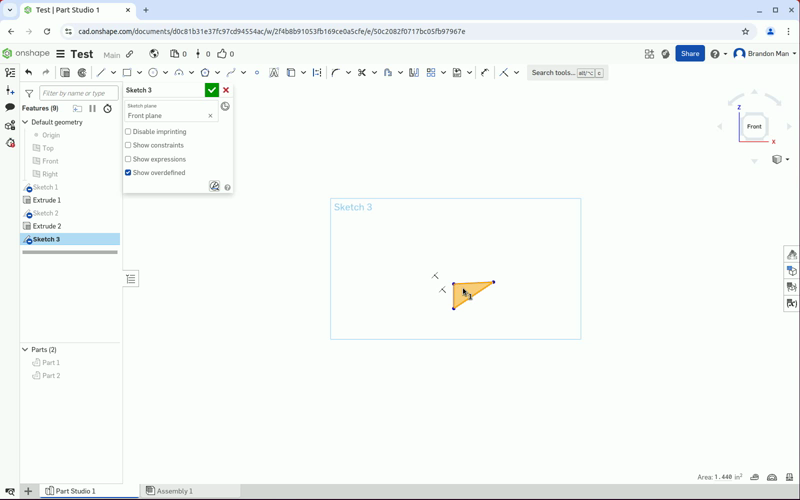
scroll(-6)
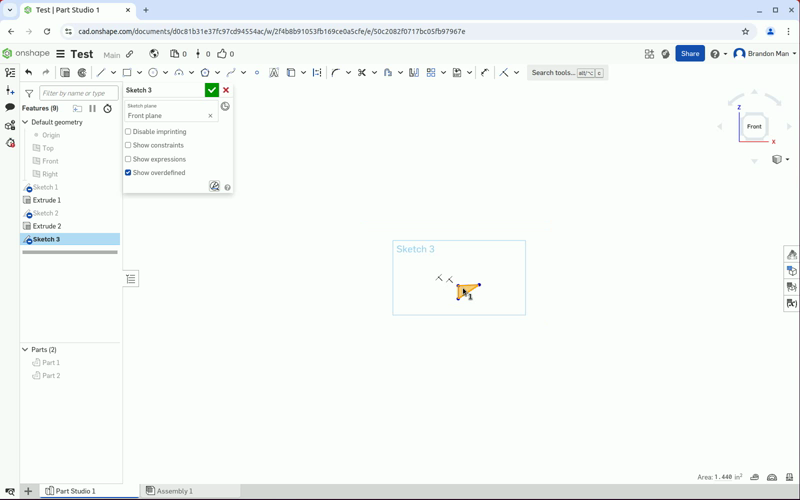
scroll(-6)
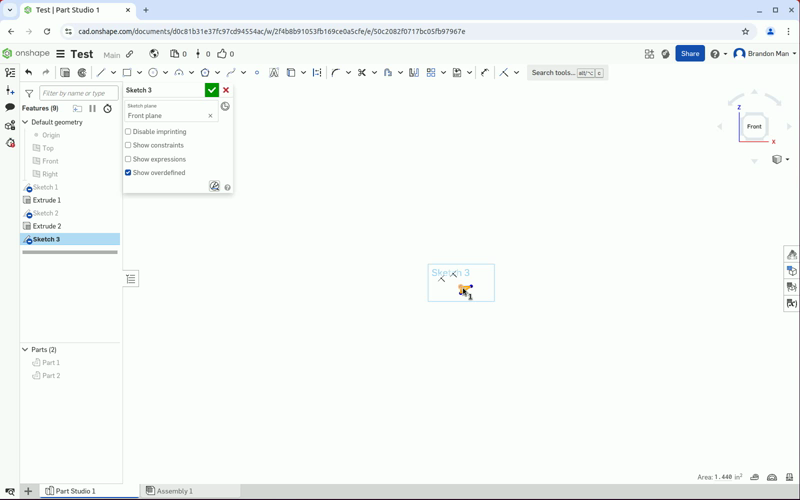
mouse_move(73, 352)
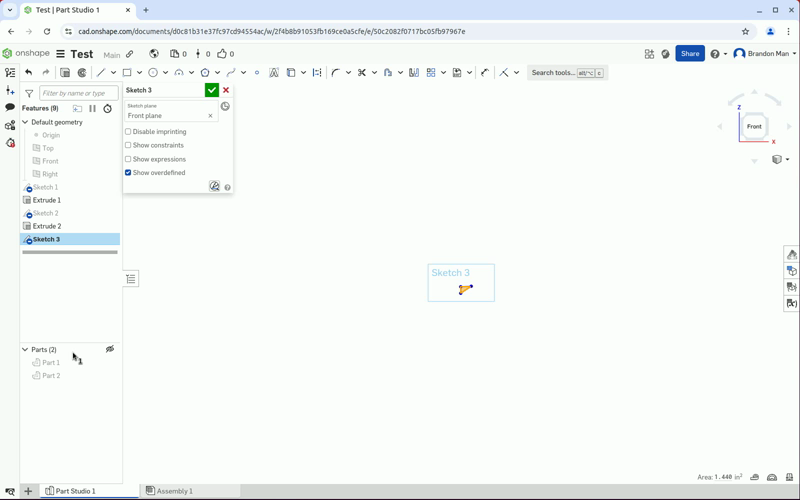
key(shift+y)
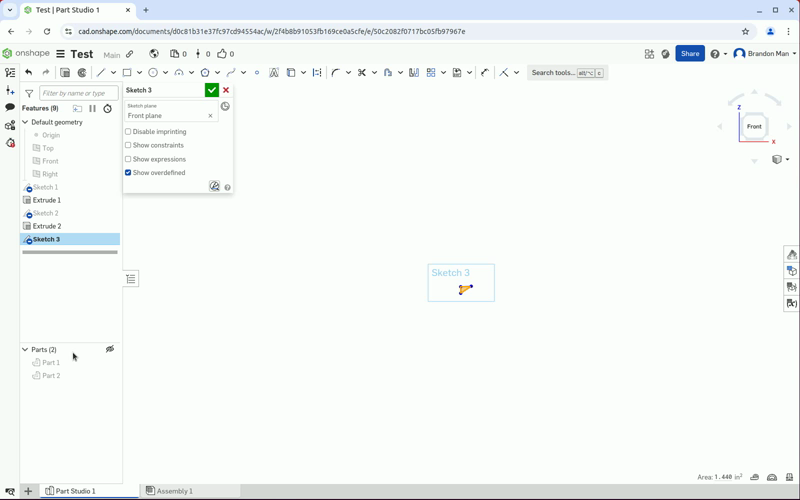
key(shift+e)
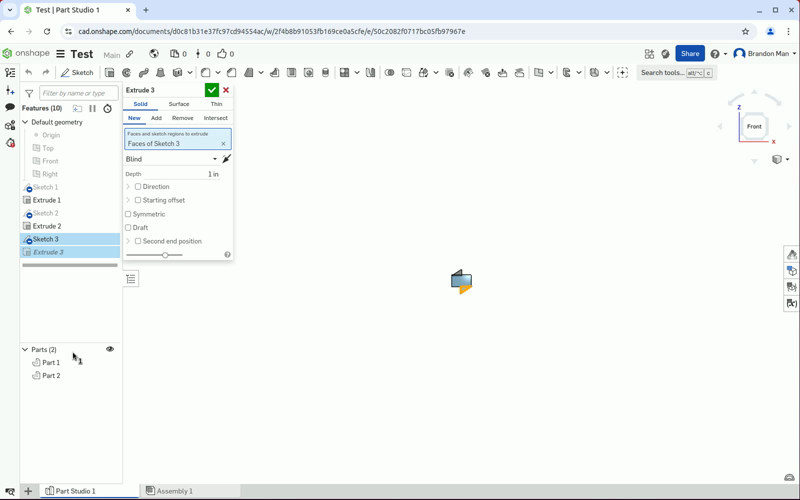
mouse_move(143, 106)
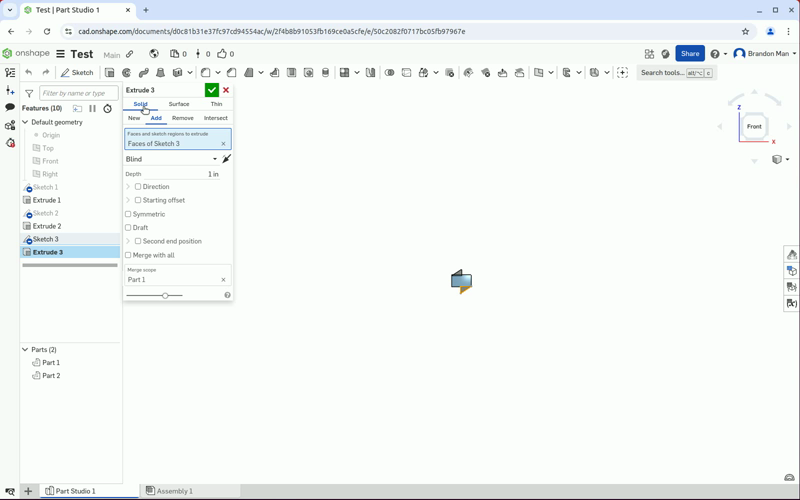
click(143, 106)
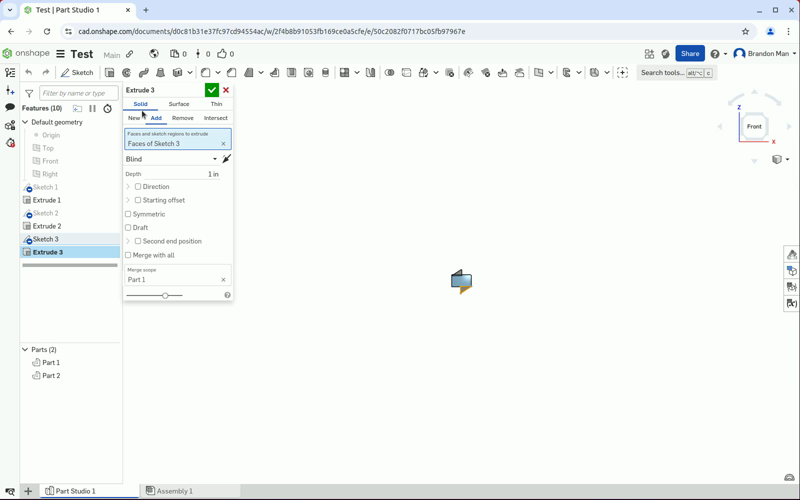
mouse_move(137, 120)
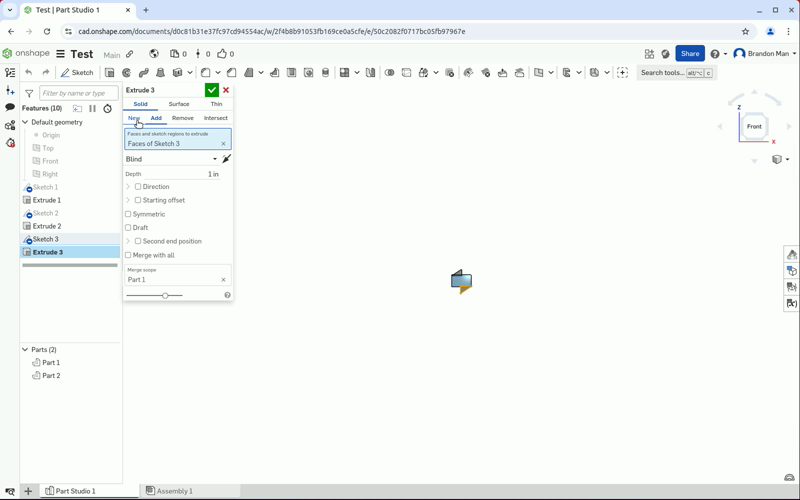
click(137, 120)
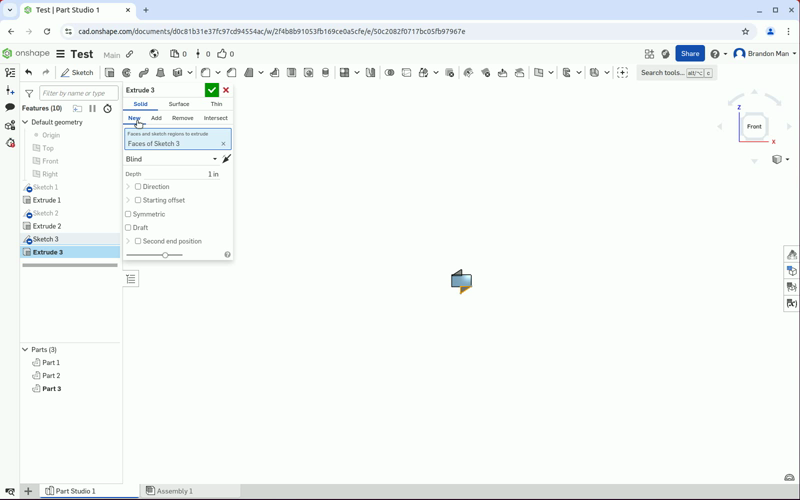
key(tab, 4)
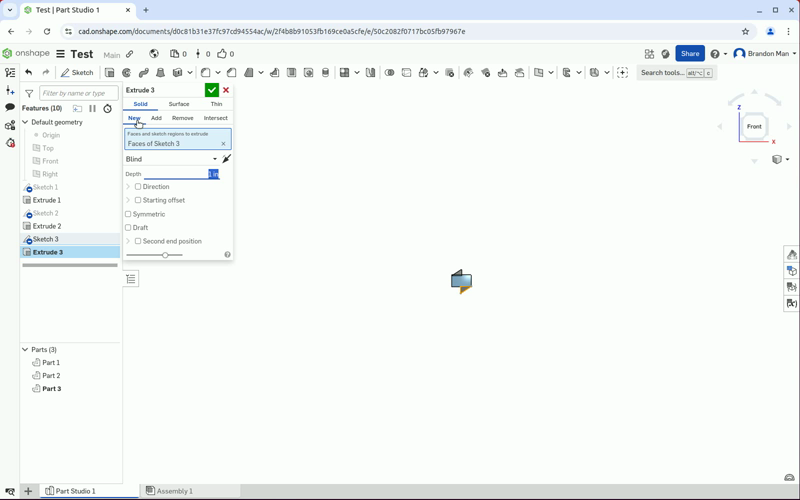
text(23.108)
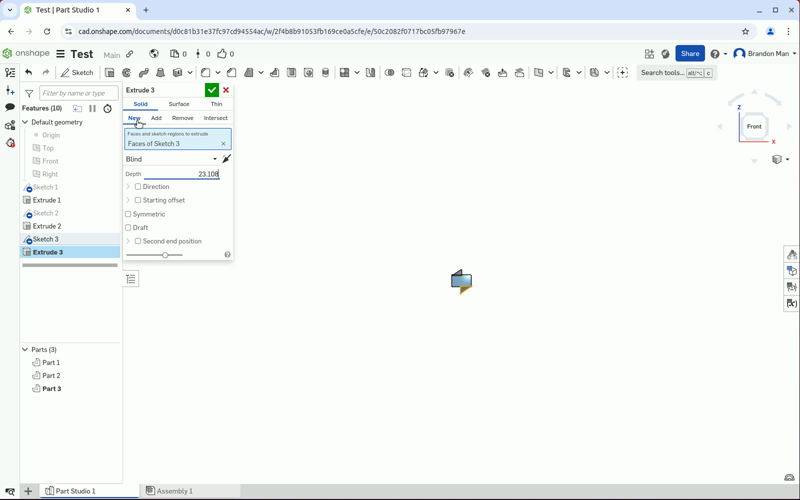
key(enter)
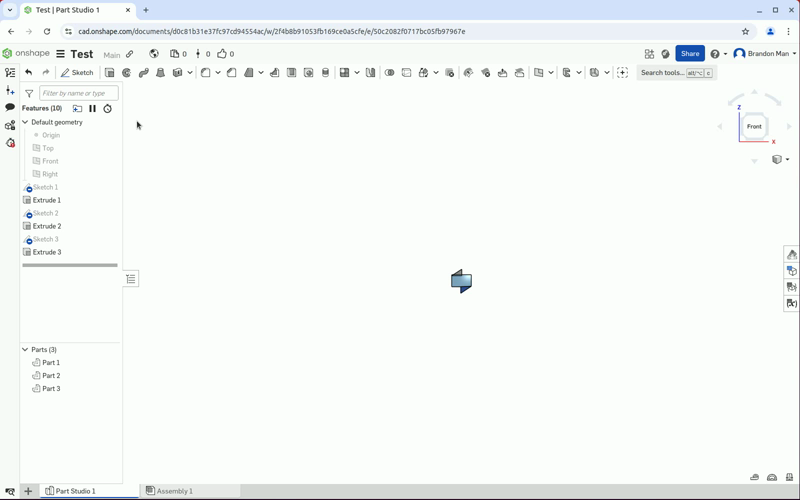
key(shift+h)
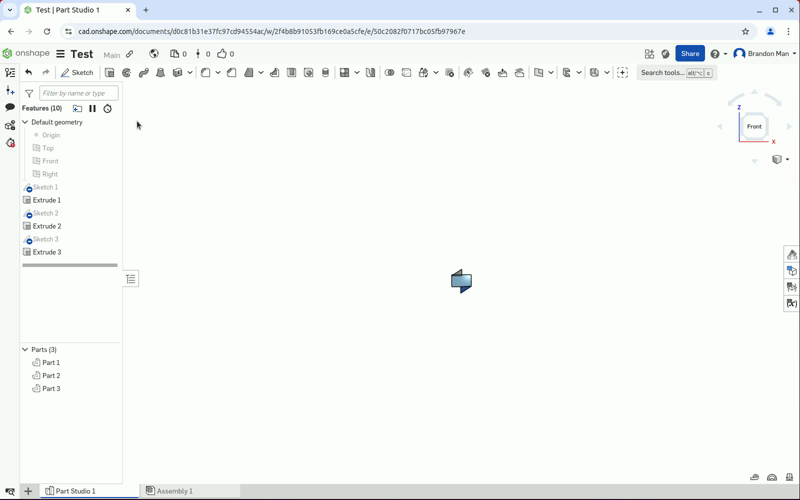
key(shift+h)
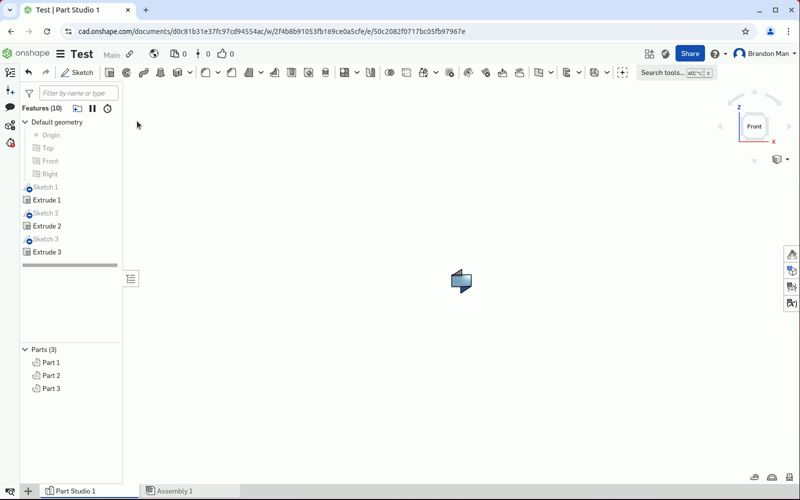
mouse_move(73, 189)
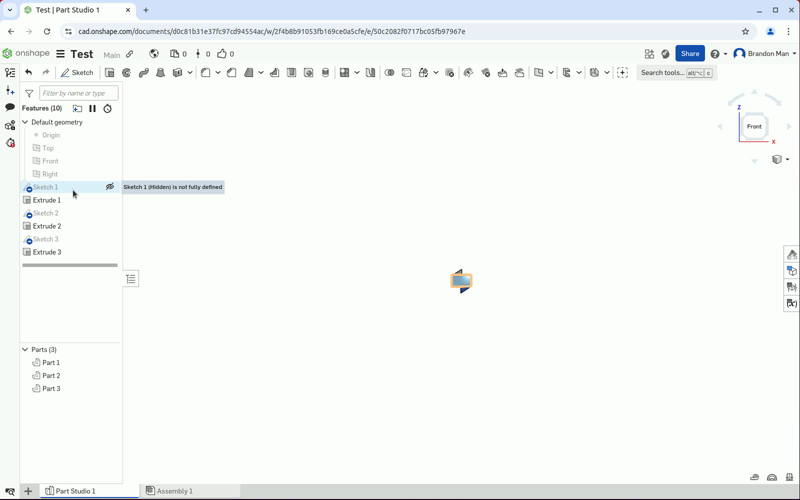
click(73, 189)
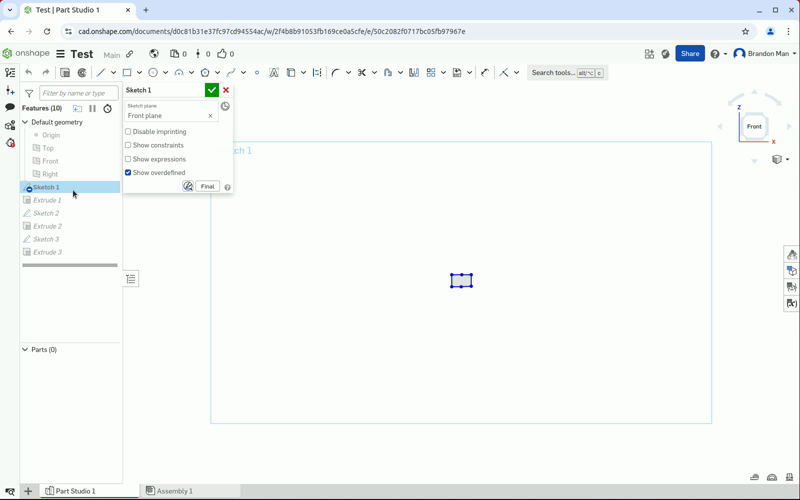
mouse_move(229, 92)
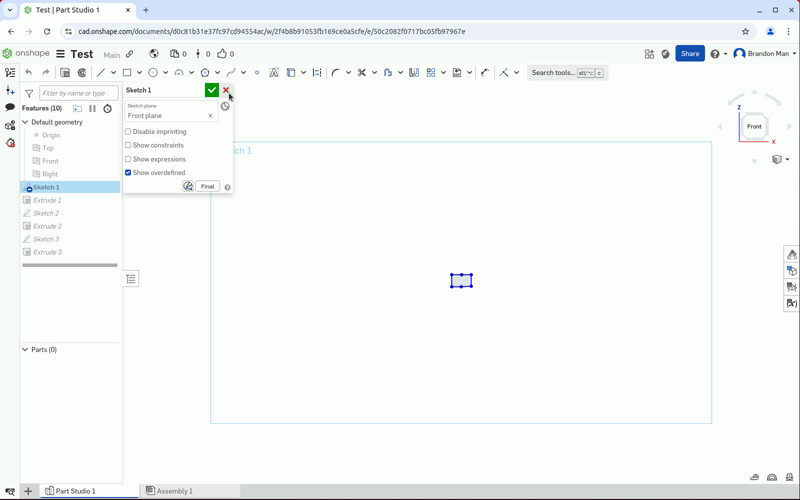
click(229, 92)
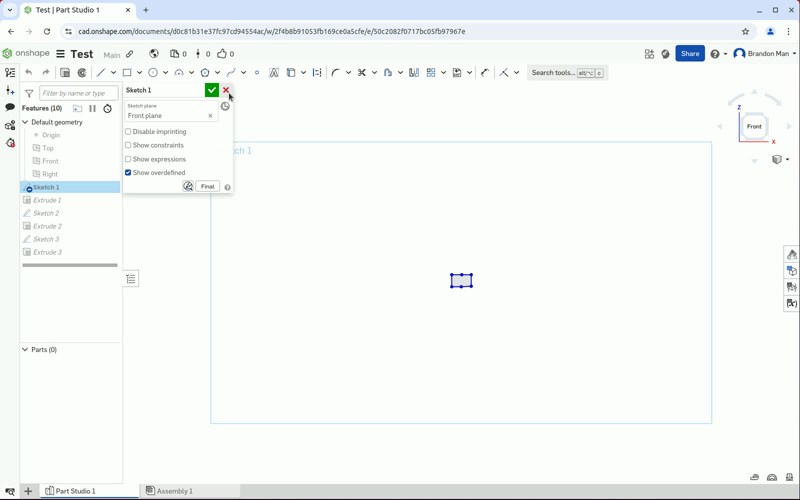
key(shift+s)
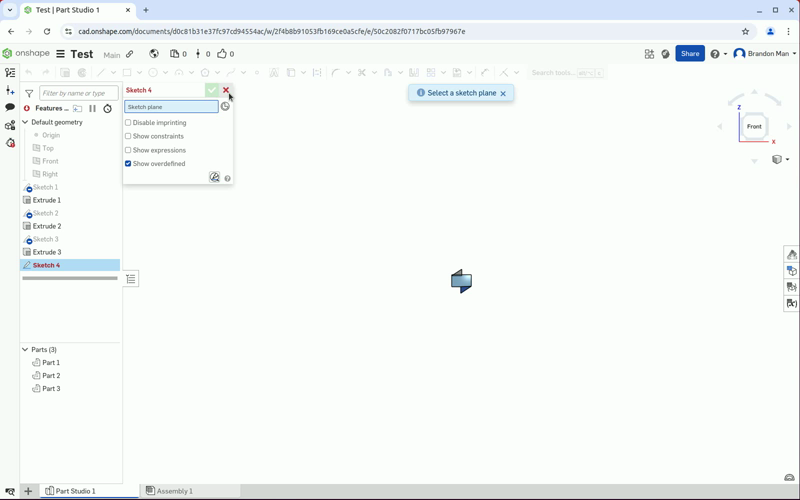
mouse_move(73, 163)
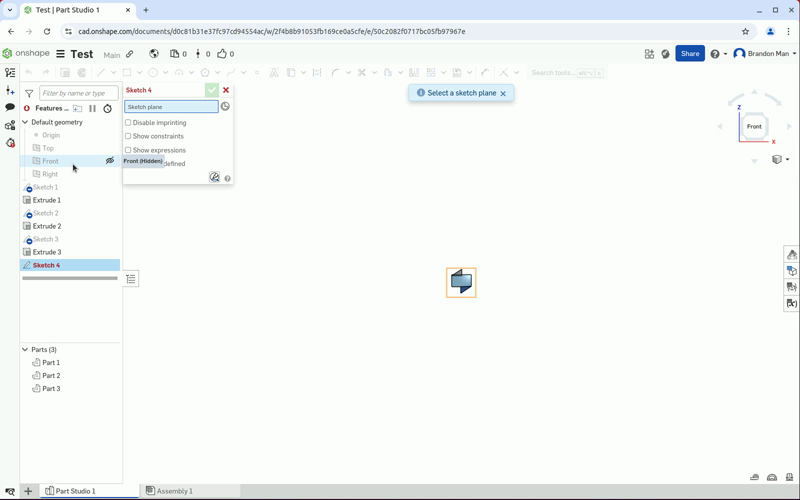
click(73, 163)
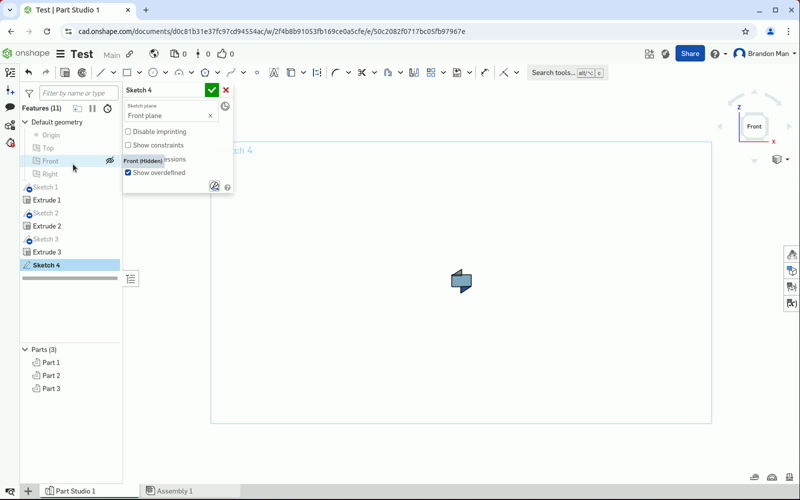
mouse_move(73, 352)
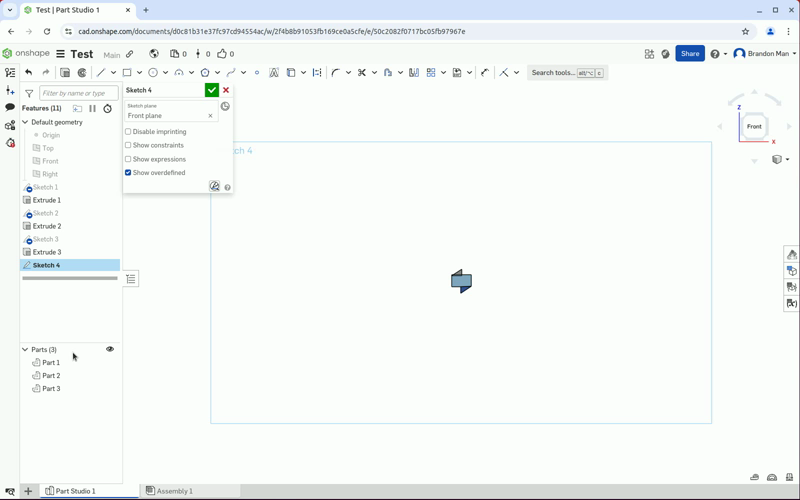
key(y)
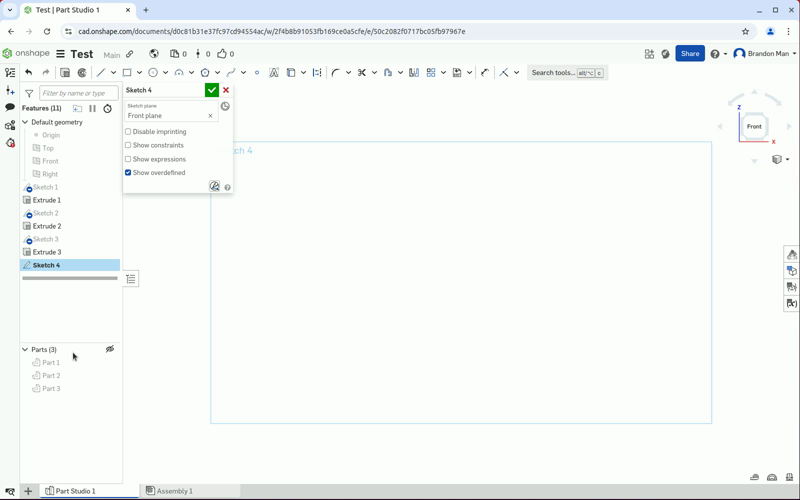
key(c)
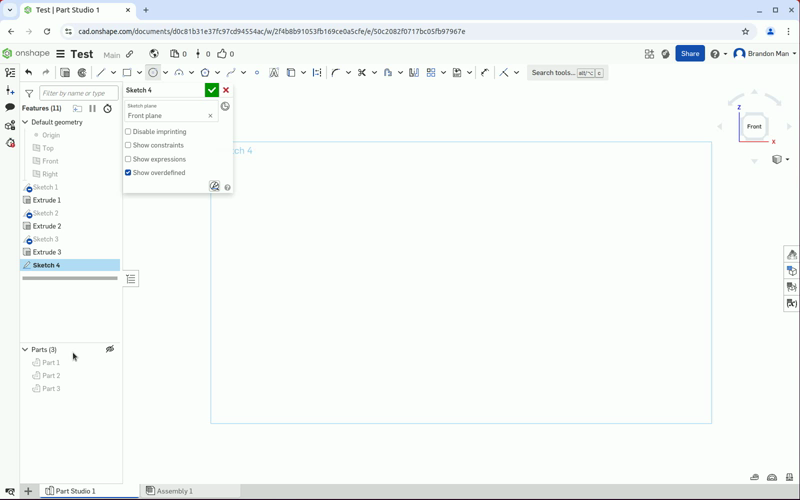
key_down(shift)
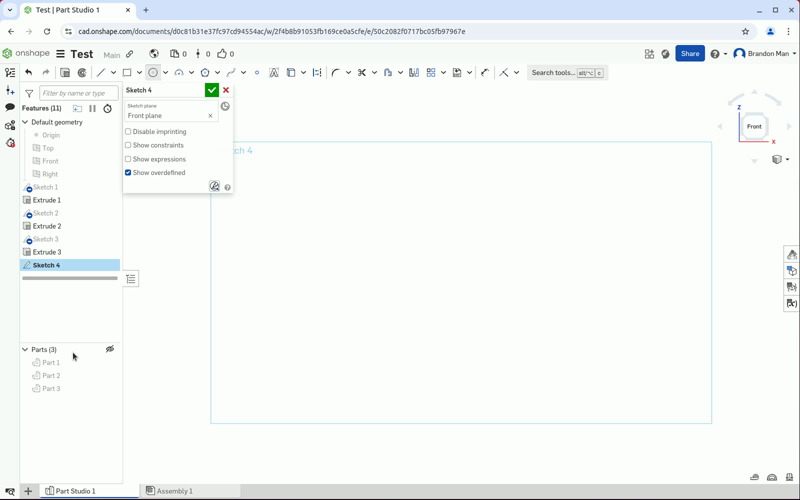
mouse_move(461, 282)
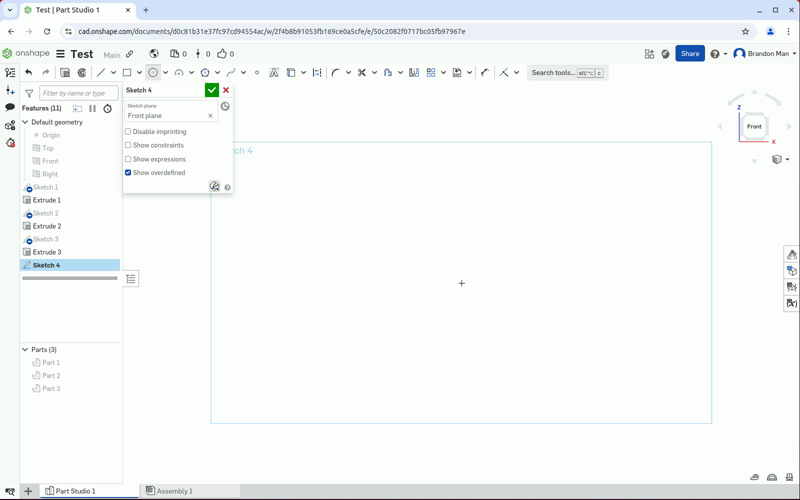
click(461, 282)
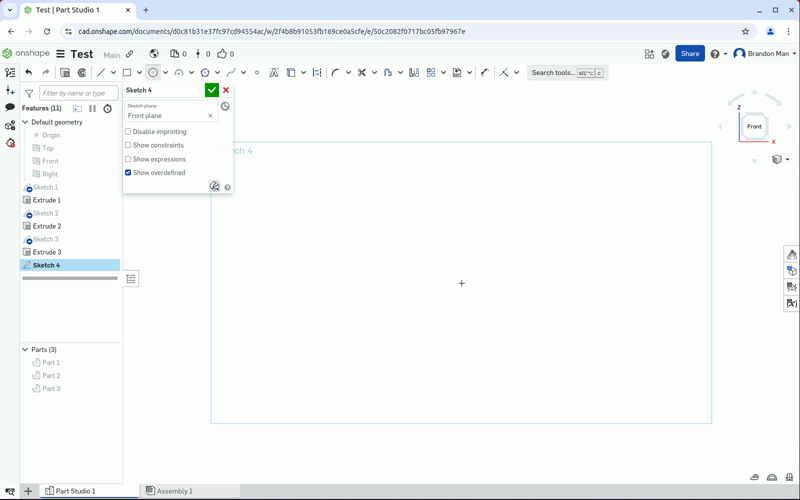
key_up(shift)
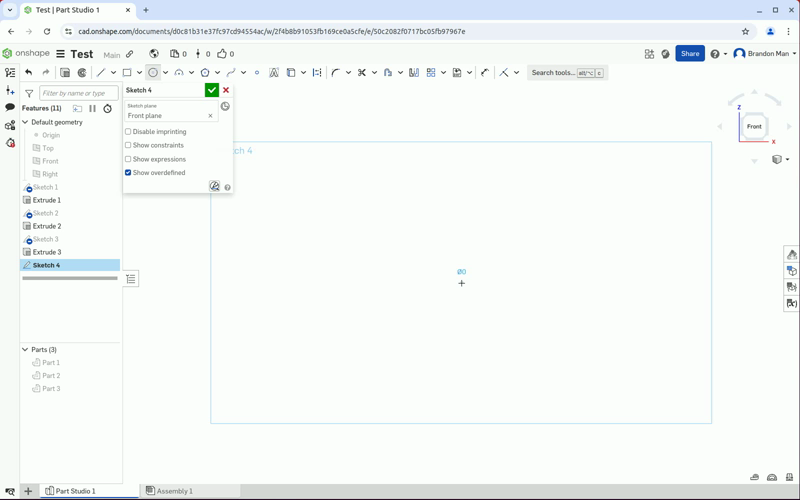
mouse_move(466, 282)
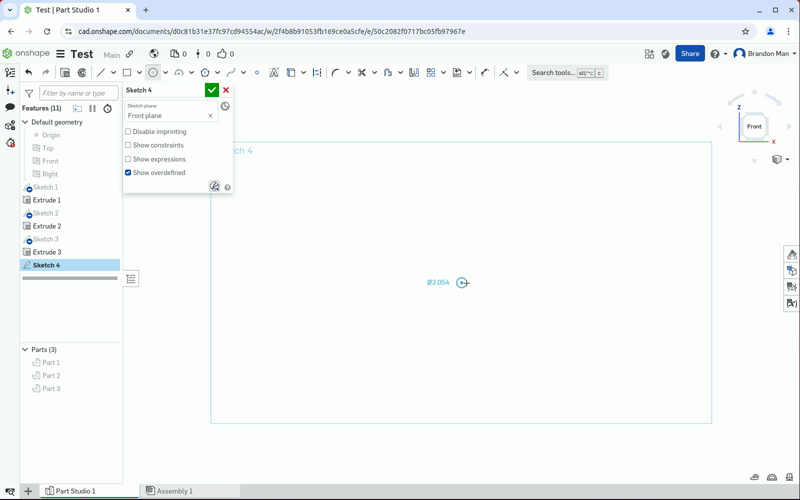
click(466, 282)
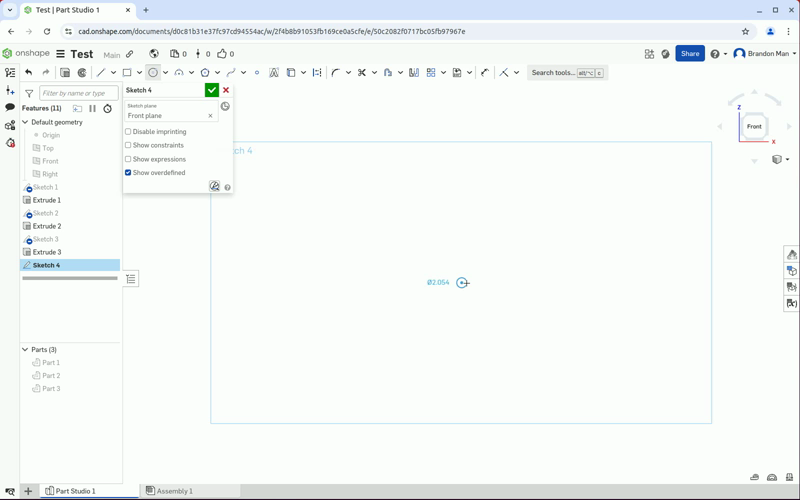
key(esc)
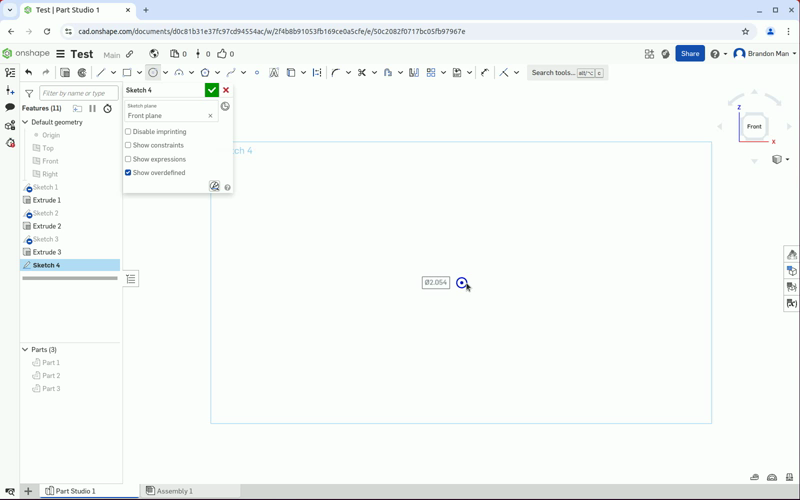
mouse_move(463, 283)
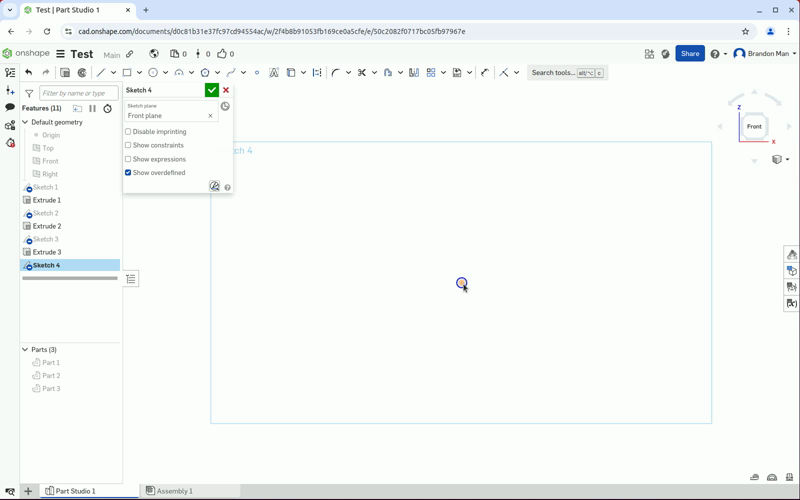
scroll(6)
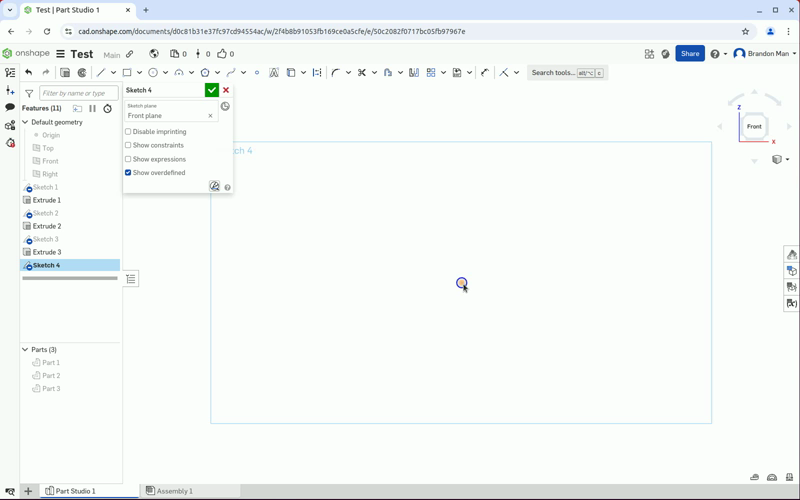
scroll(6)
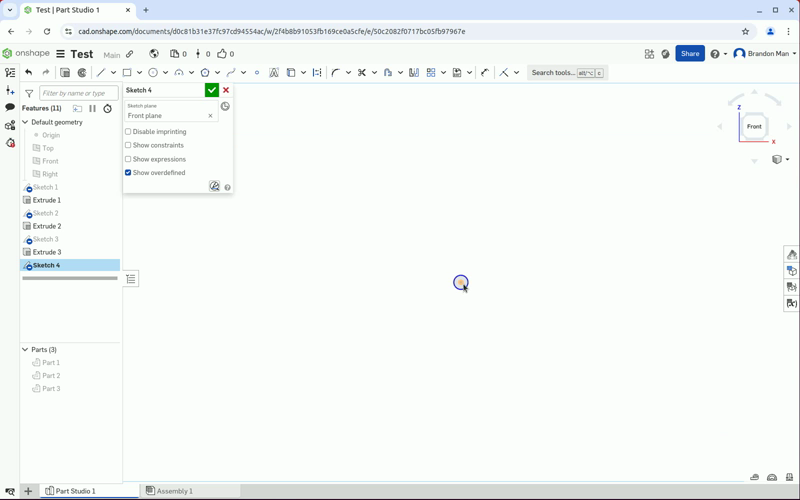
scroll(6)
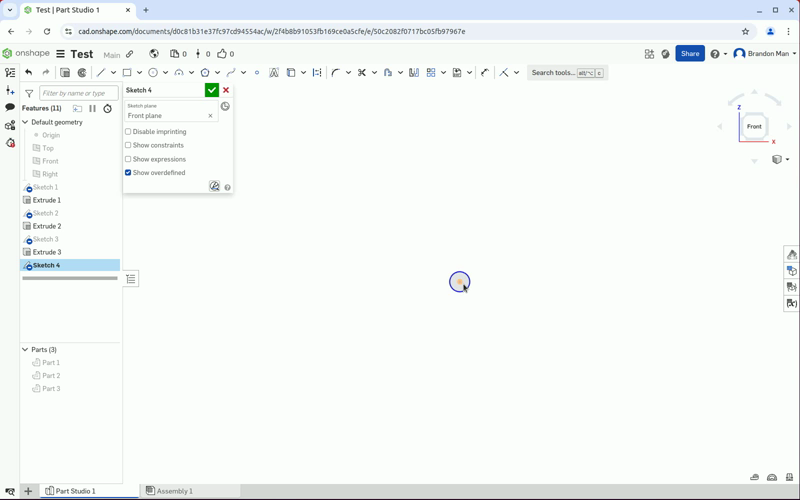
scroll(6)
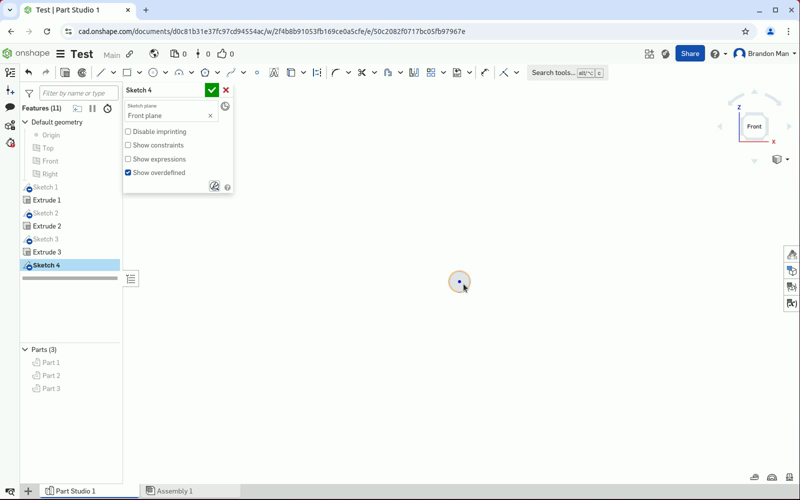
scroll(6)
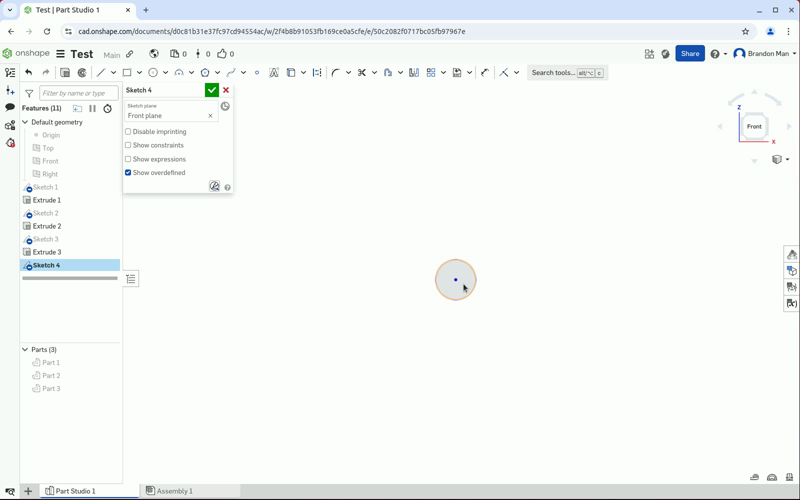
scroll(6)
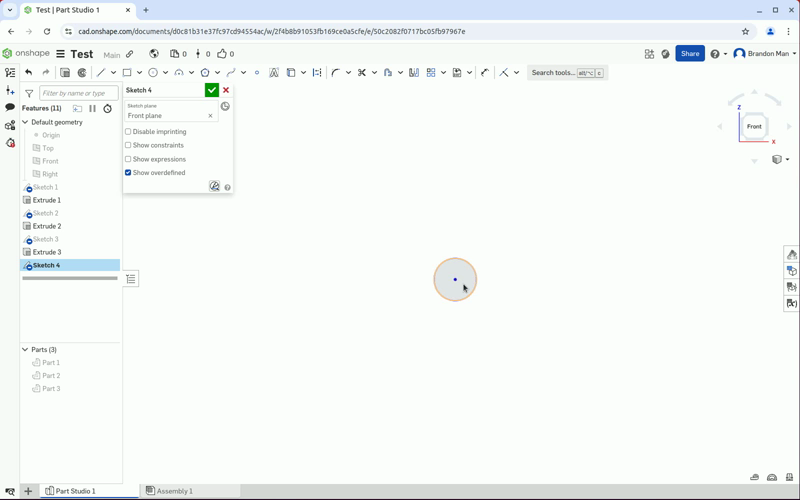
scroll(6)
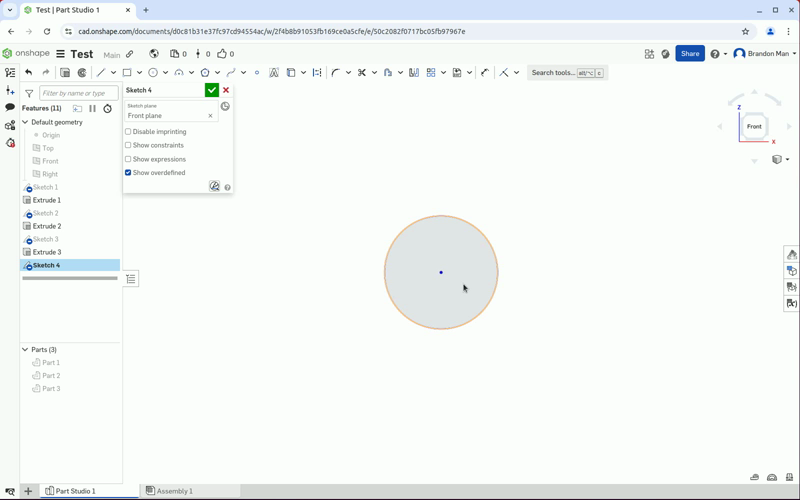
click(463, 283)
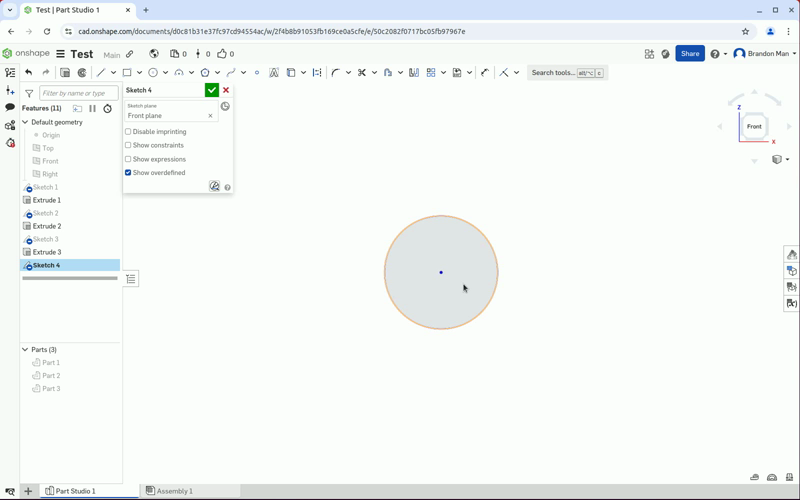
scroll(-6)
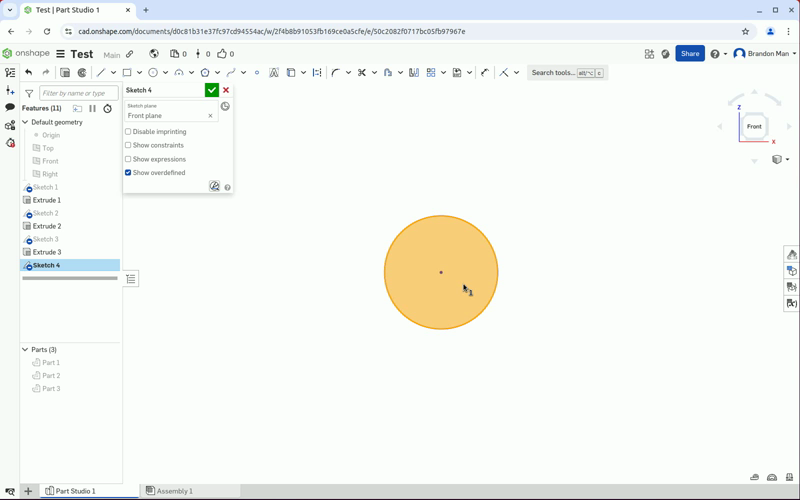
scroll(-6)
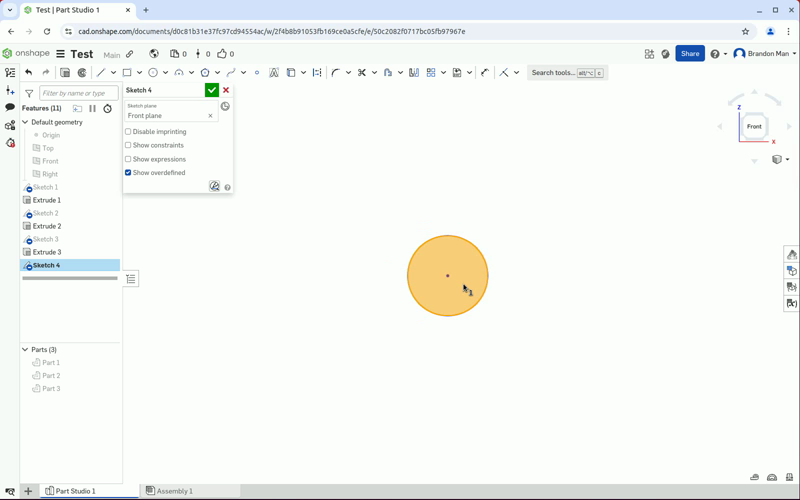
scroll(-6)
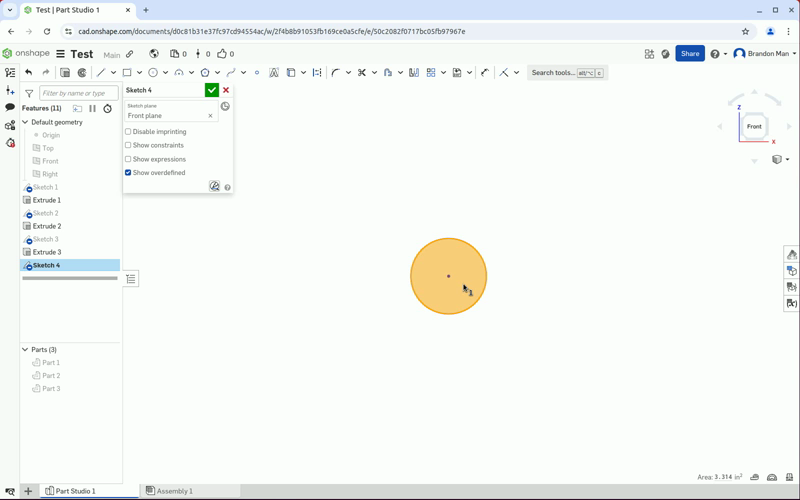
scroll(-6)
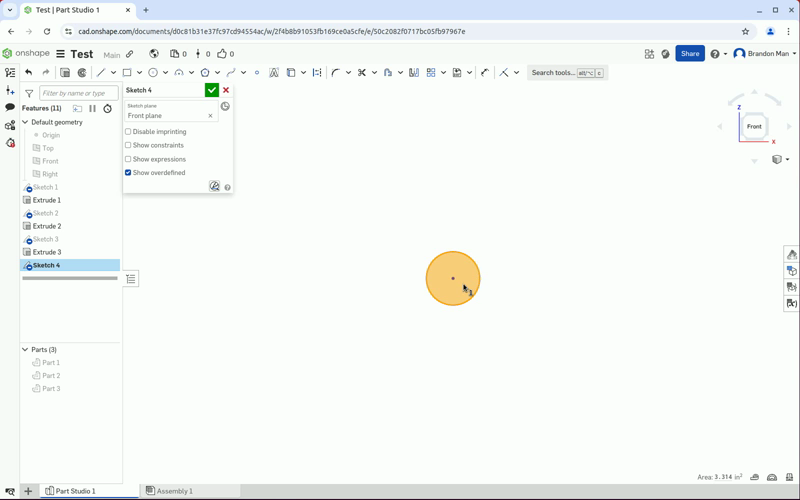
scroll(-6)
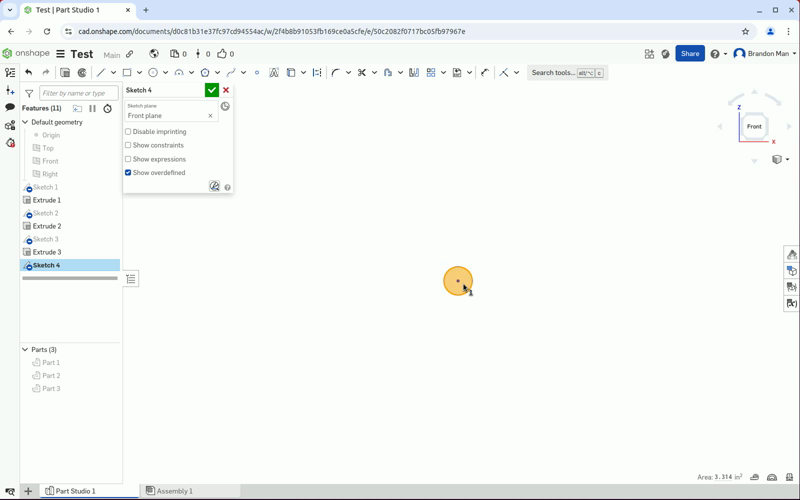
scroll(-6)
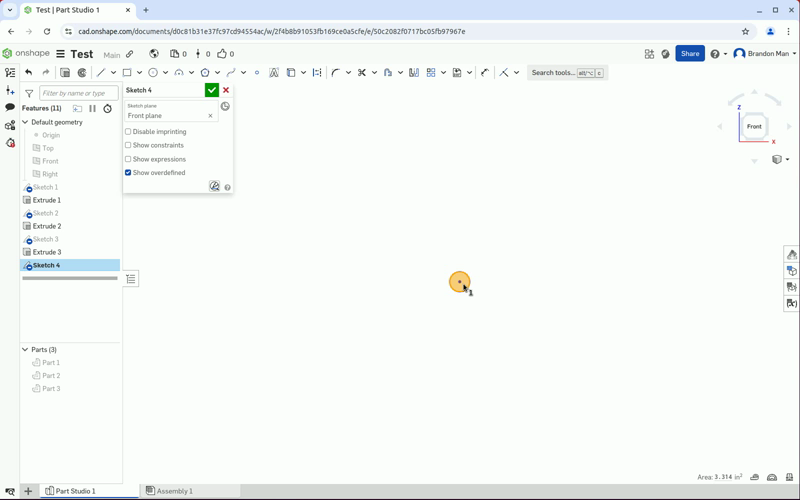
scroll(-6)
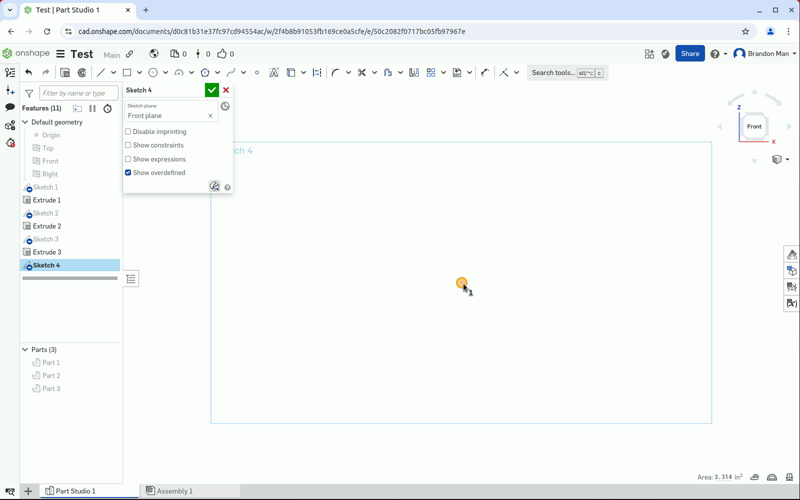
mouse_move(73, 352)
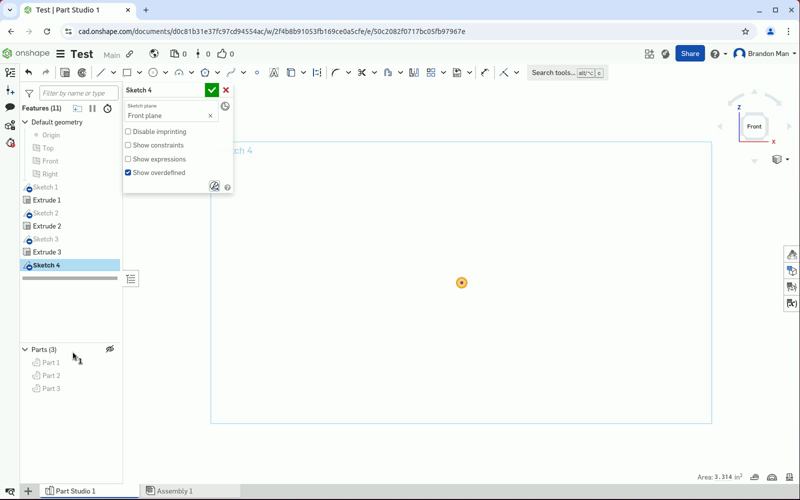
key(shift+y)
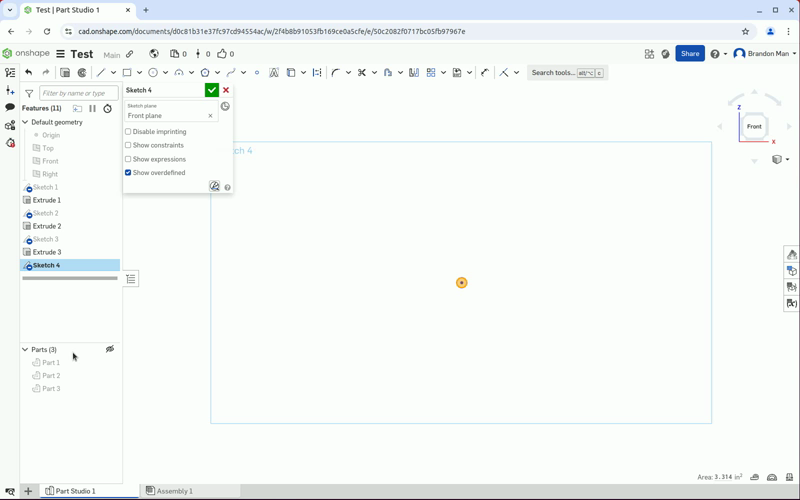
key(shift+e)
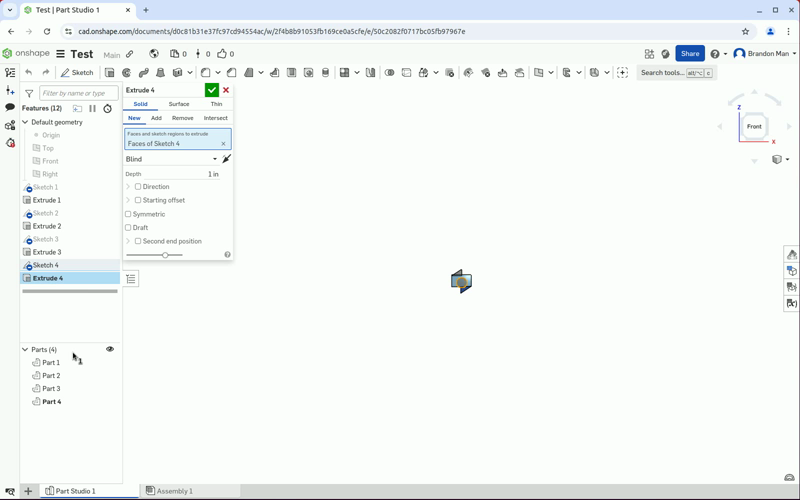
mouse_move(143, 106)
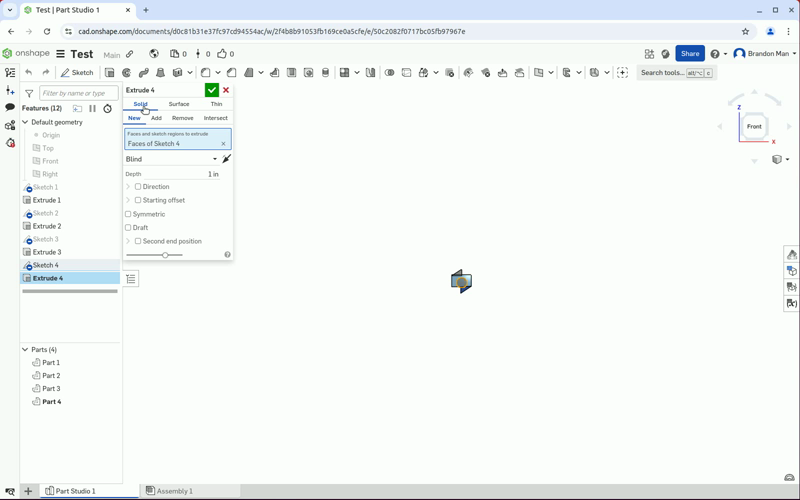
click(143, 106)
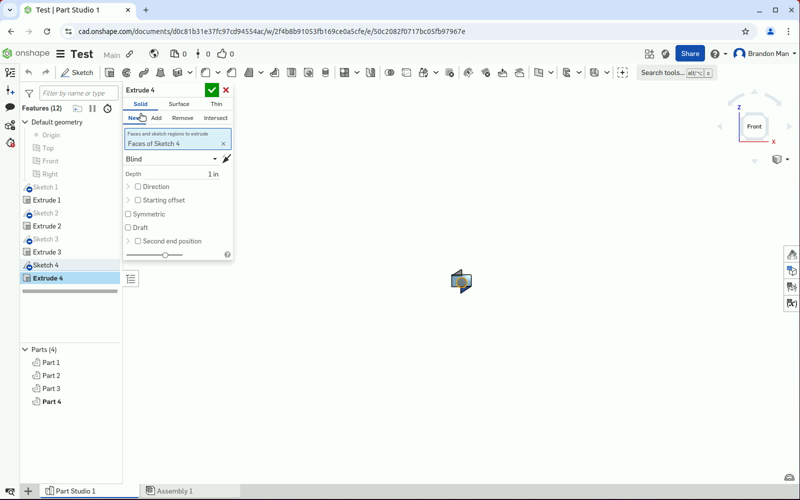
mouse_move(137, 120)
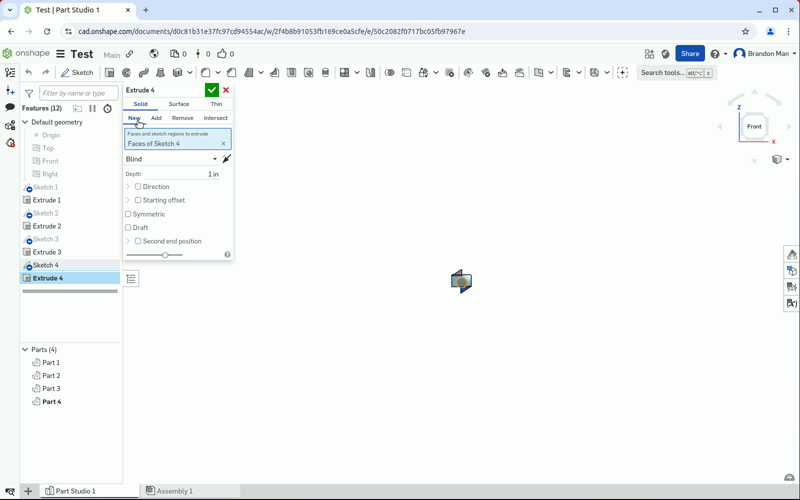
click(137, 120)
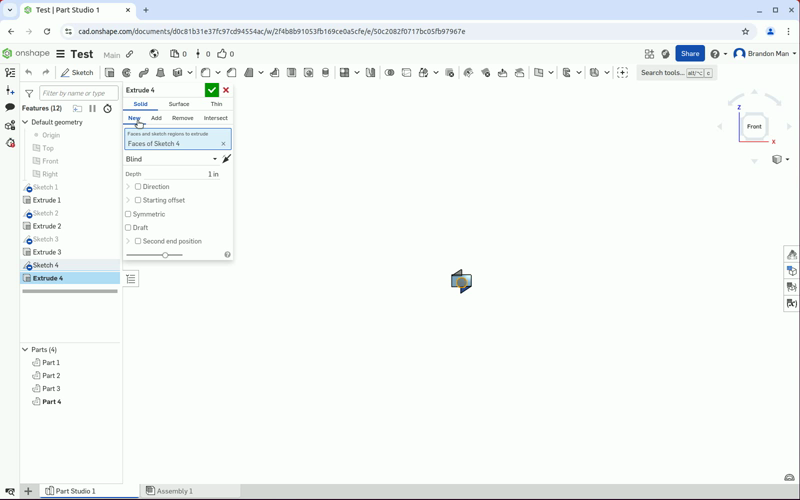
key(tab, 4)
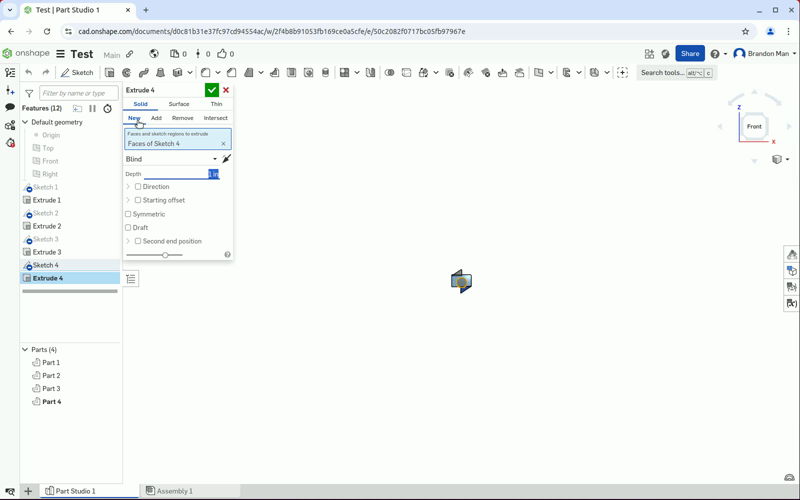
text(-3.129)
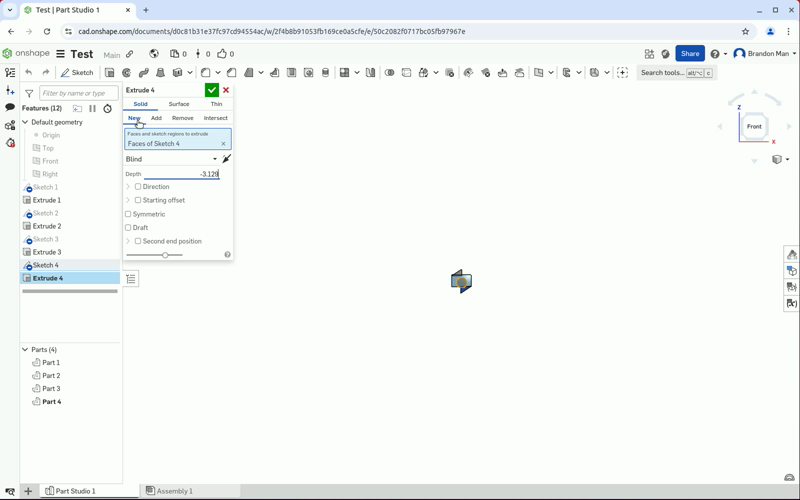
key(enter)
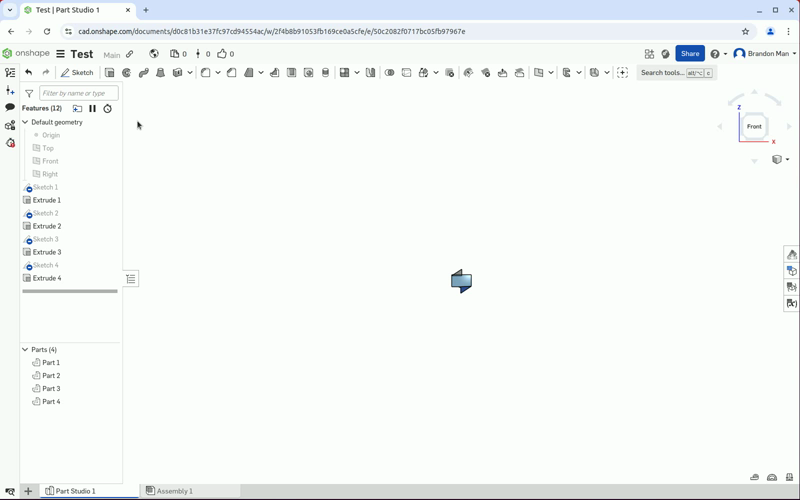
key(shift+h)
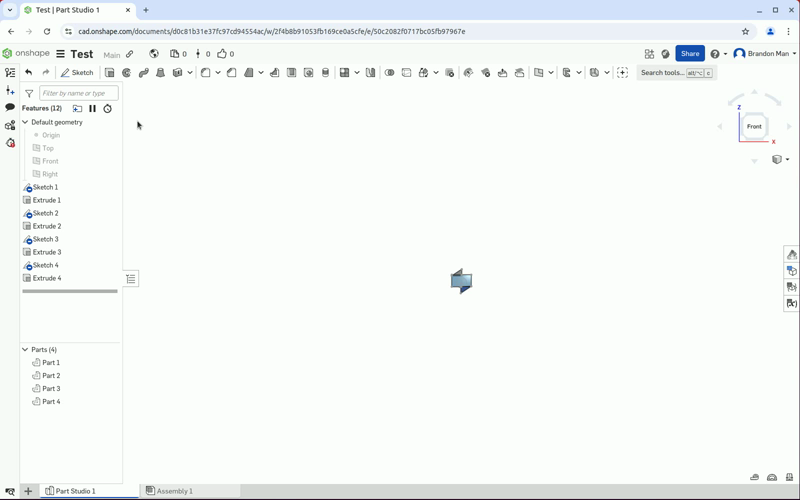
key(shift+h)
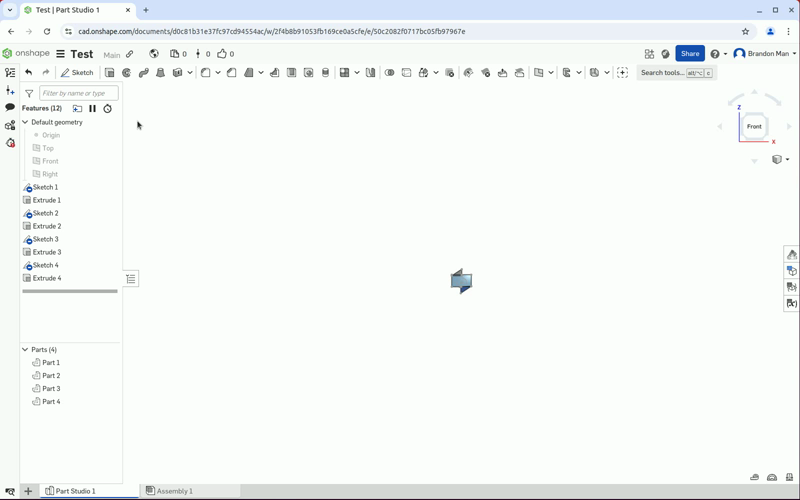
key(shift+7)
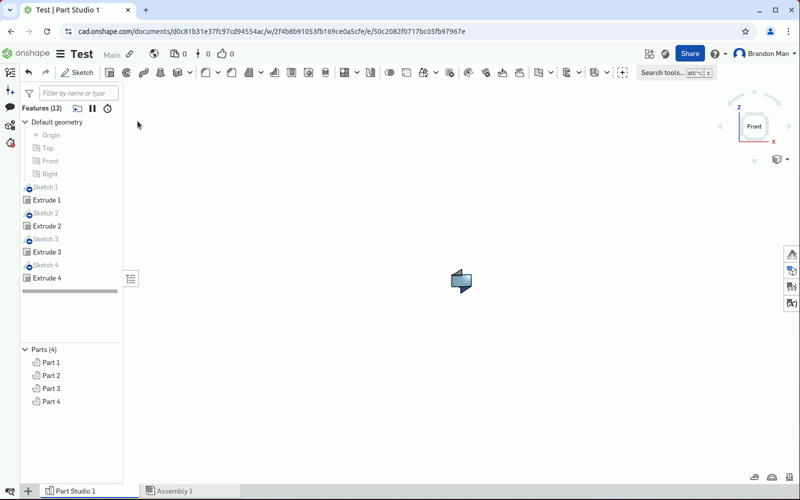
key(left, 2)
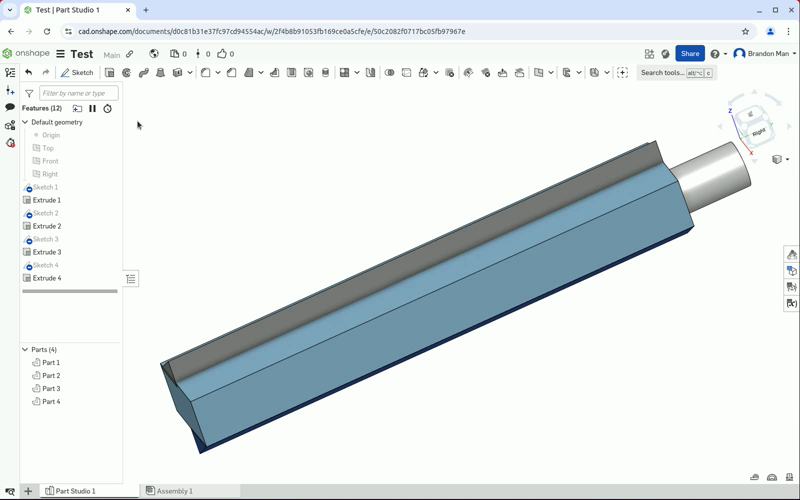
key(down, 2)
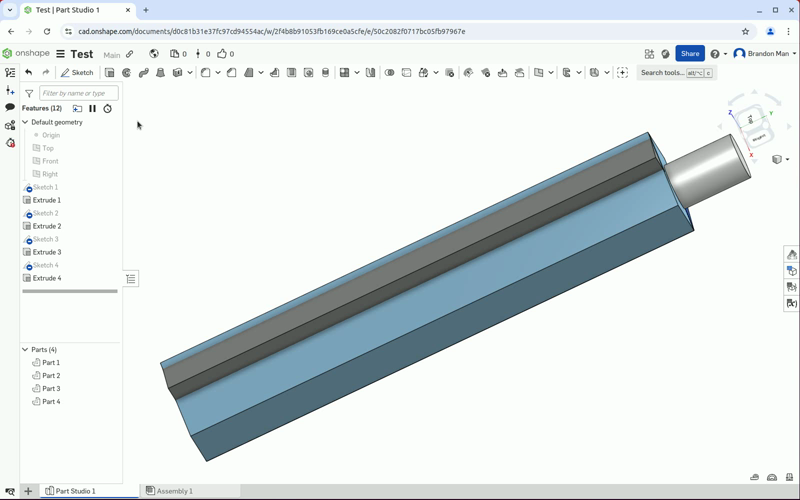
key(up, 2)
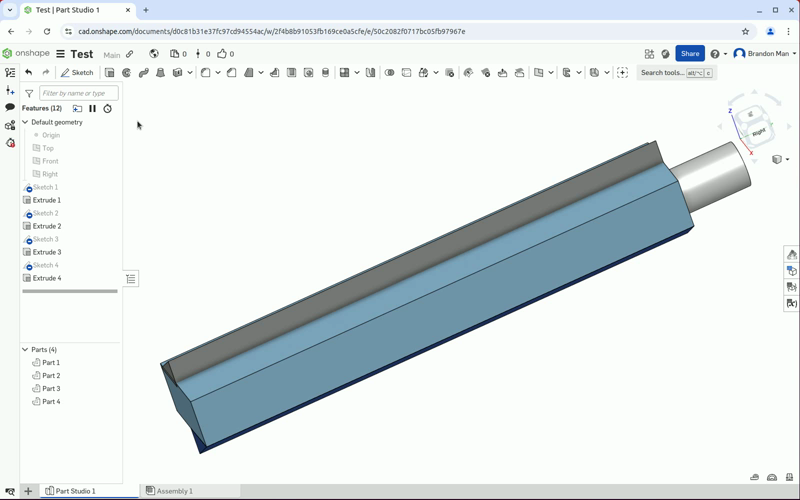
key(right, 2)
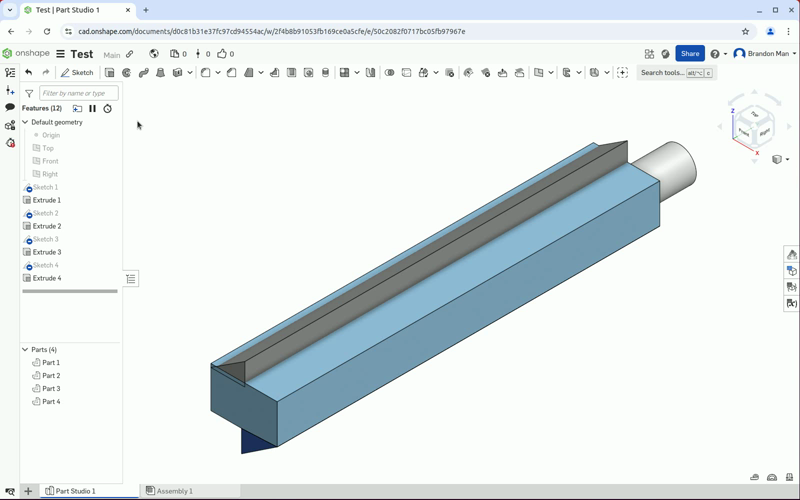
mouse_move(73, 189)
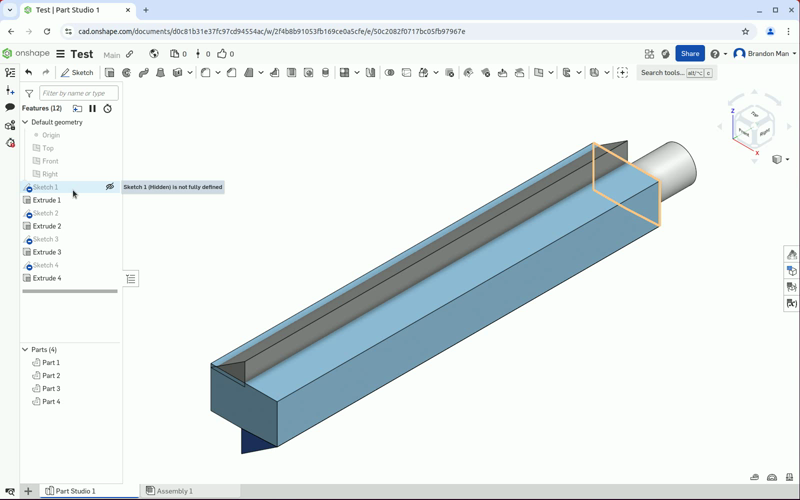
click(73, 189)